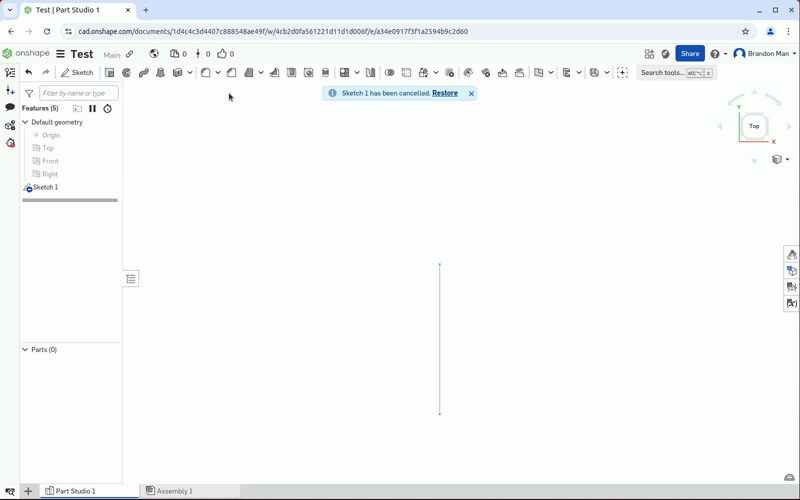
key(shift+h)
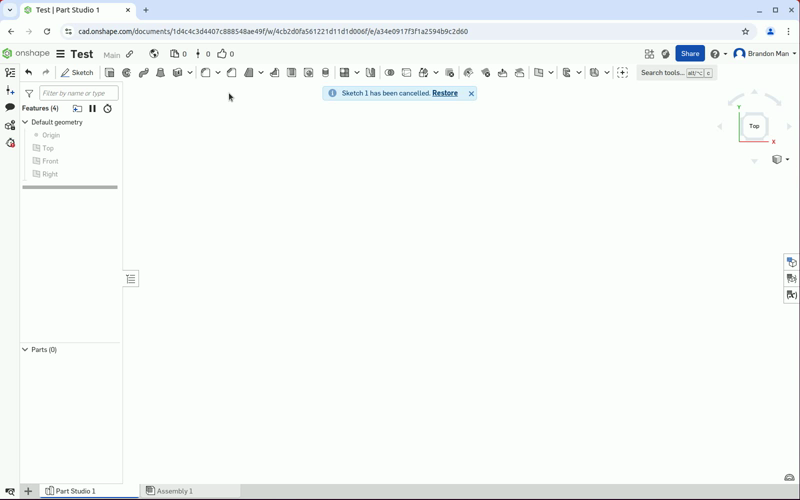
mouse_move(73, 352)
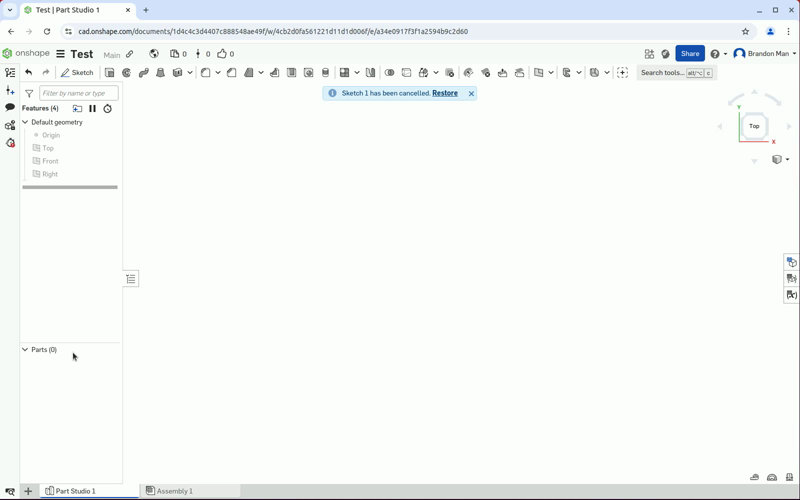
key(y)
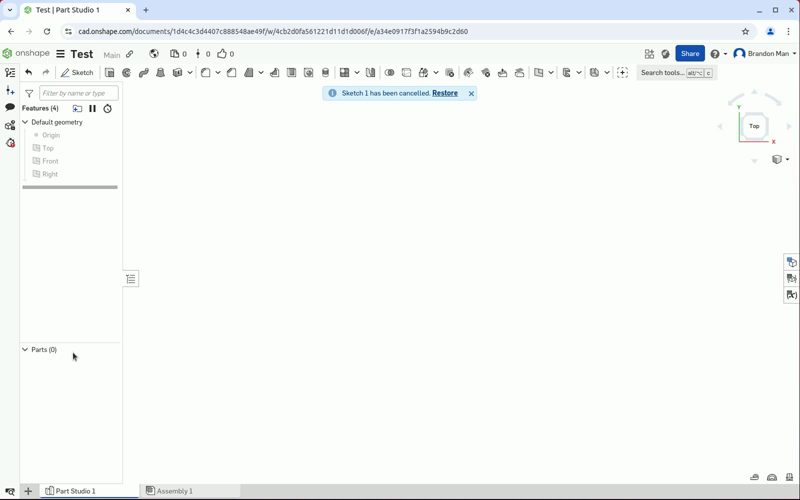
key(shift+p)
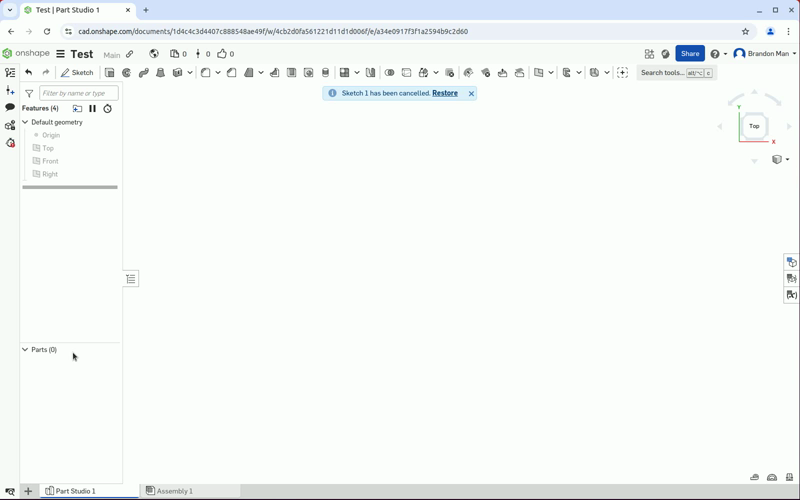
key(space)
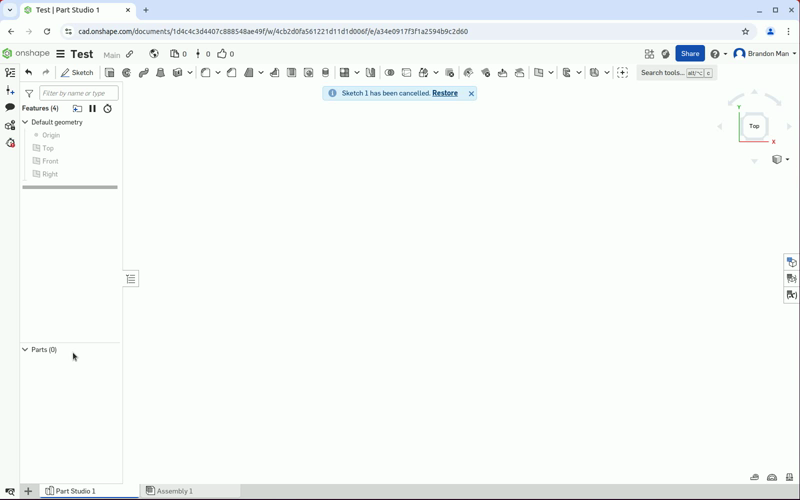
key_down(shift)
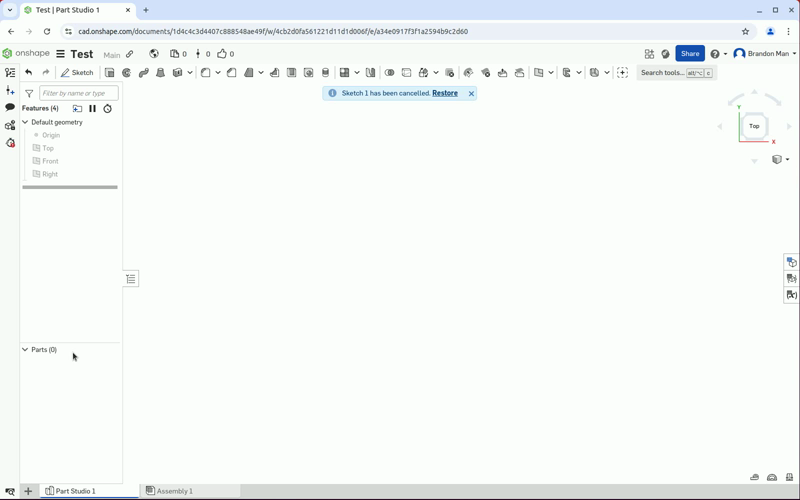
key(up)
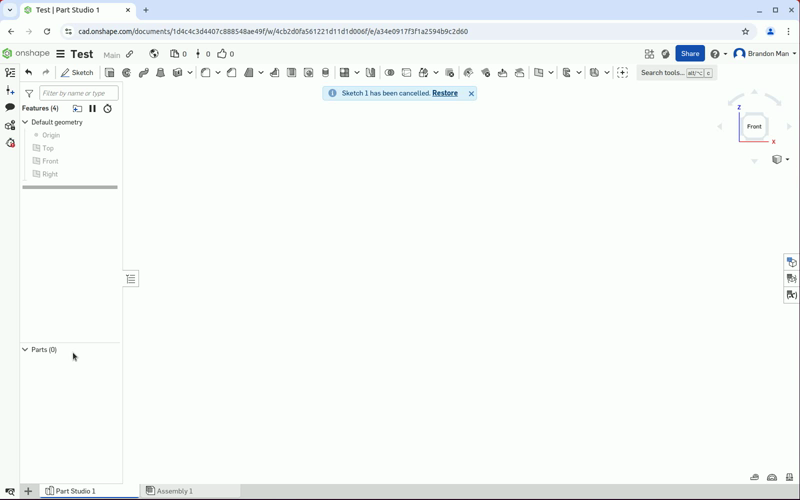
key_up(shift)
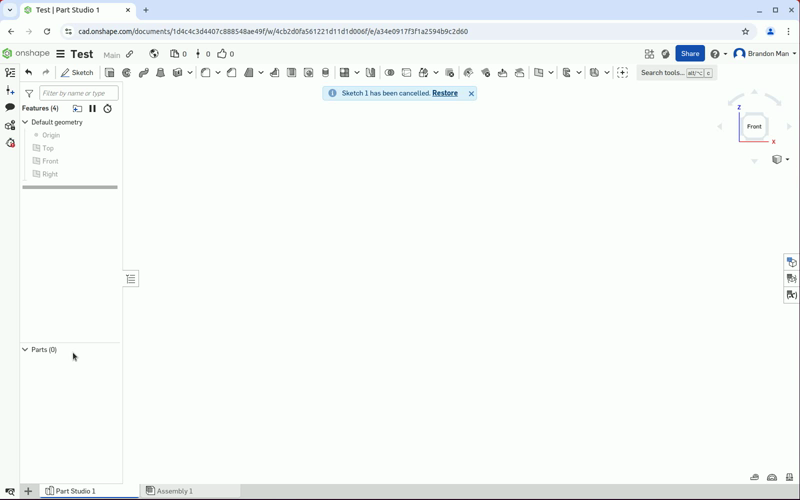
mouse_move(73, 352)
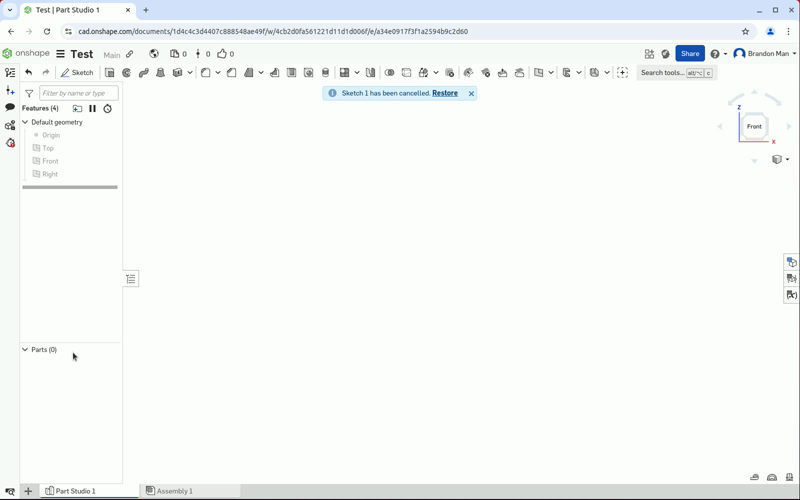
key(shift+y)
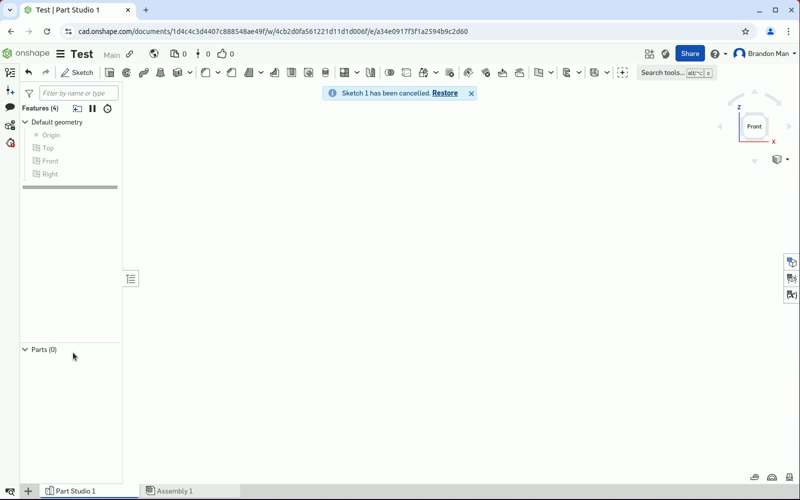
key(shift+s)
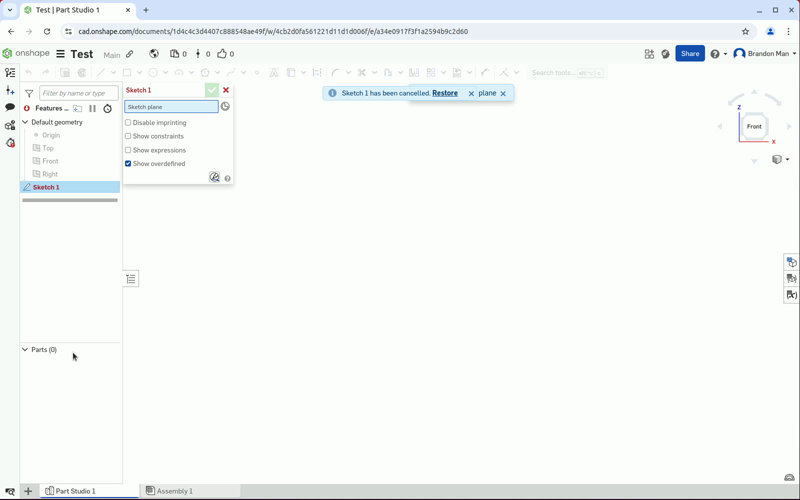
mouse_move(73, 163)
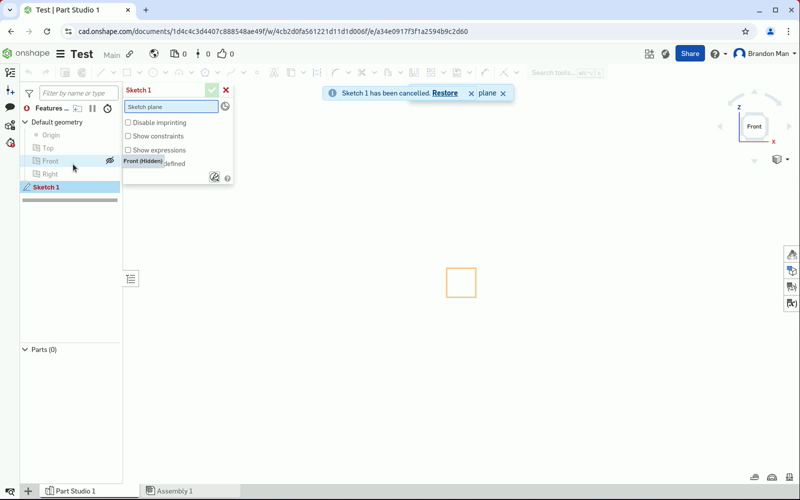
click(73, 163)
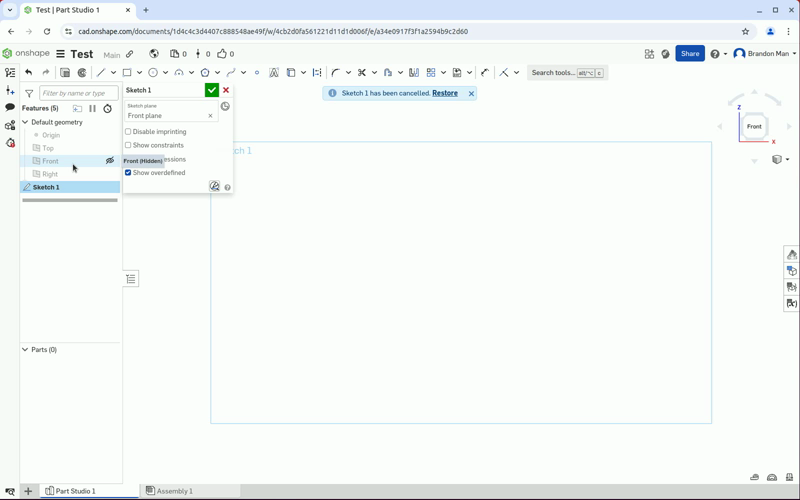
mouse_move(73, 352)
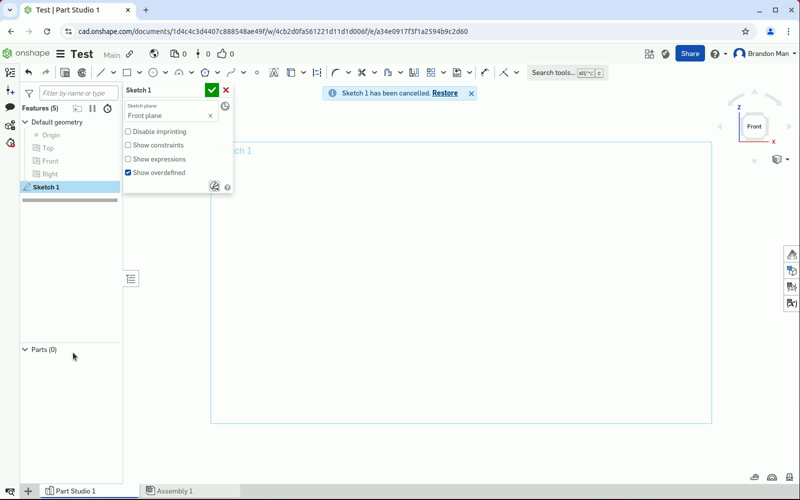
key(y)
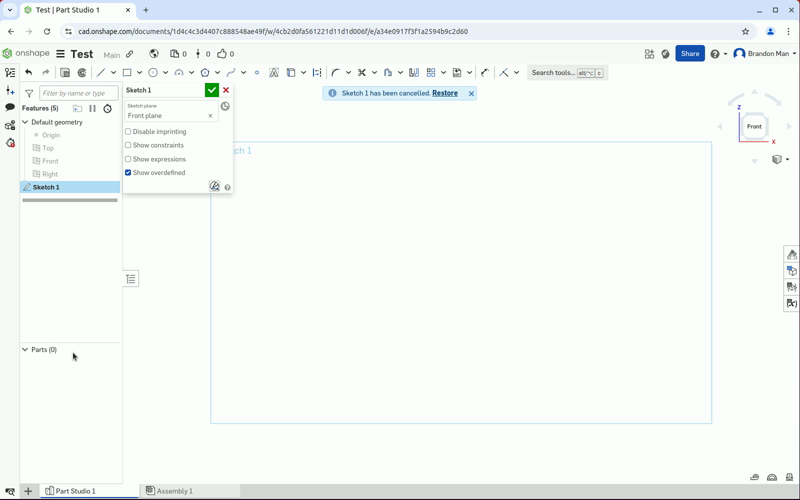
key(c)
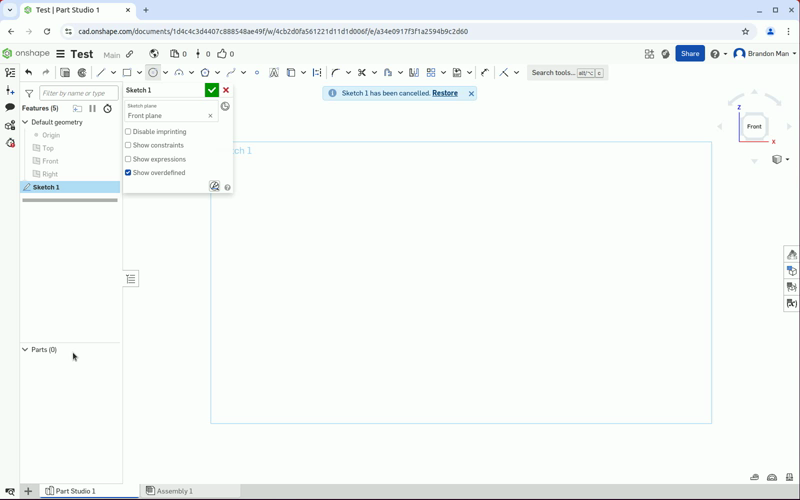
key_down(shift)
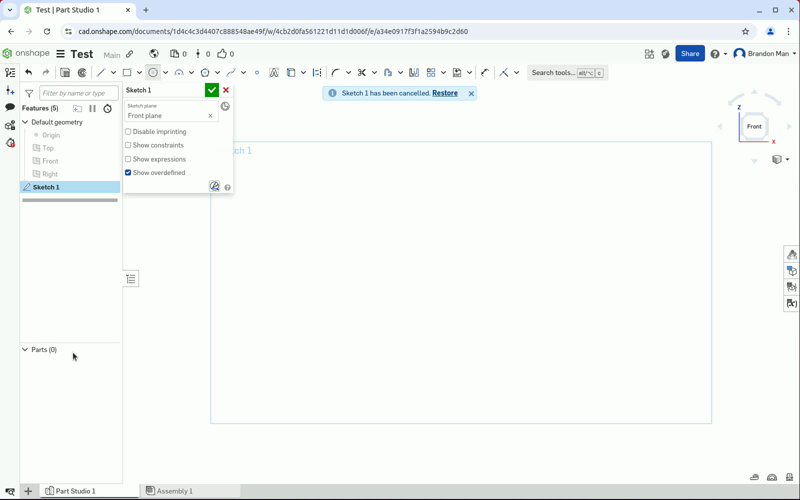
mouse_move(426, 249)
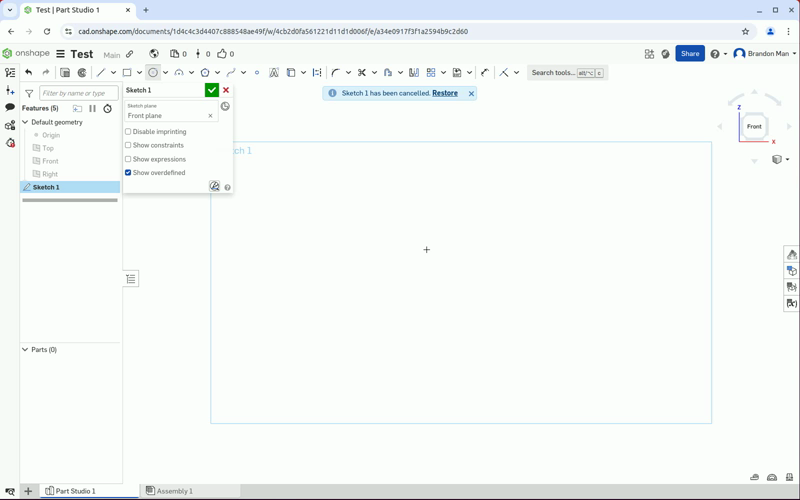
click(426, 249)
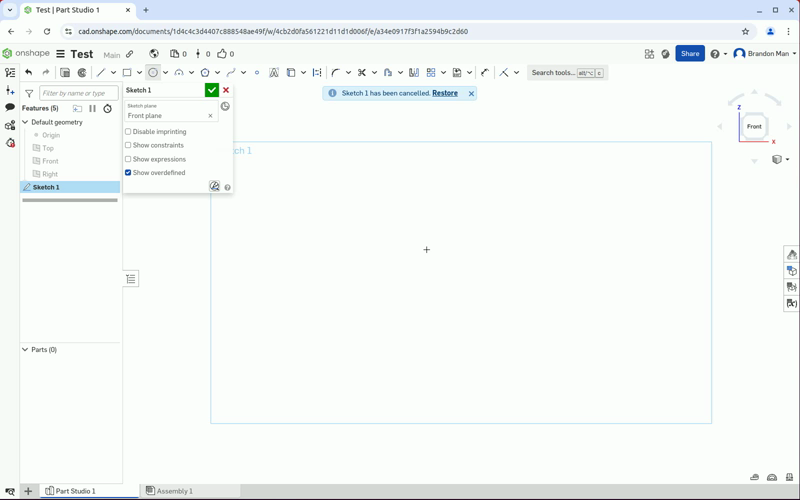
key_up(shift)
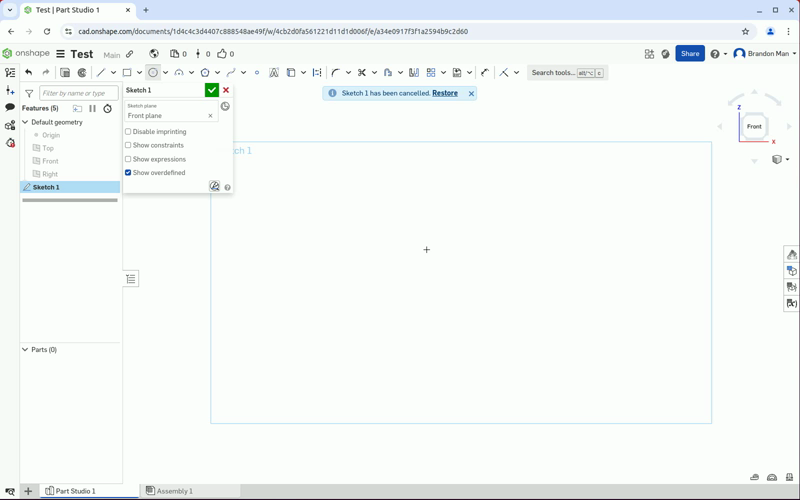
mouse_move(457, 249)
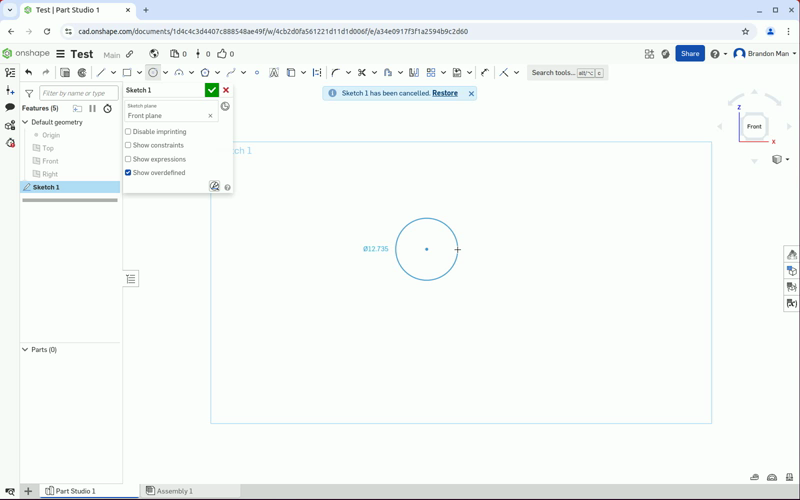
click(457, 249)
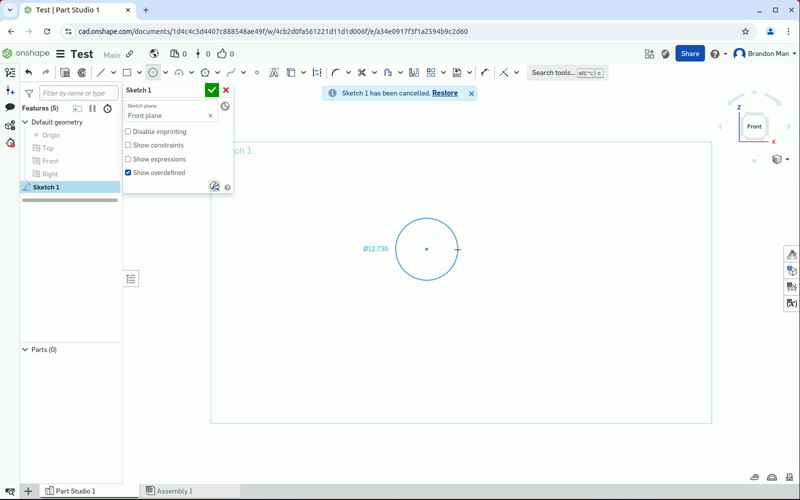
key(esc)
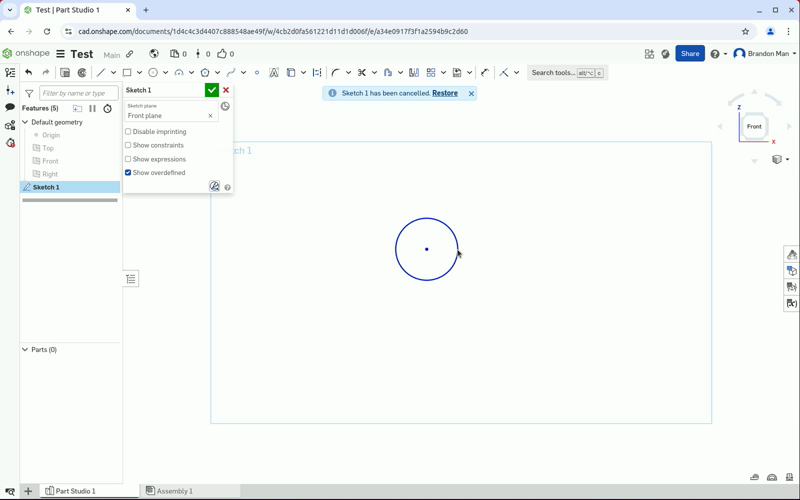
key(c)
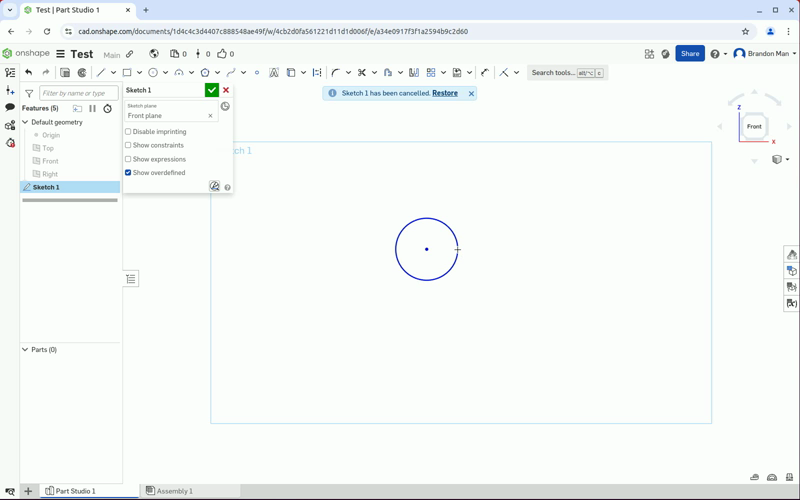
key_down(shift)
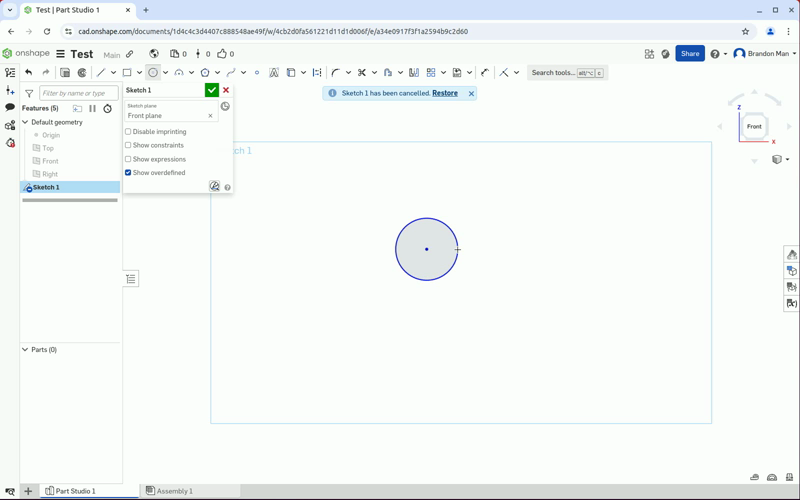
mouse_move(426, 249)
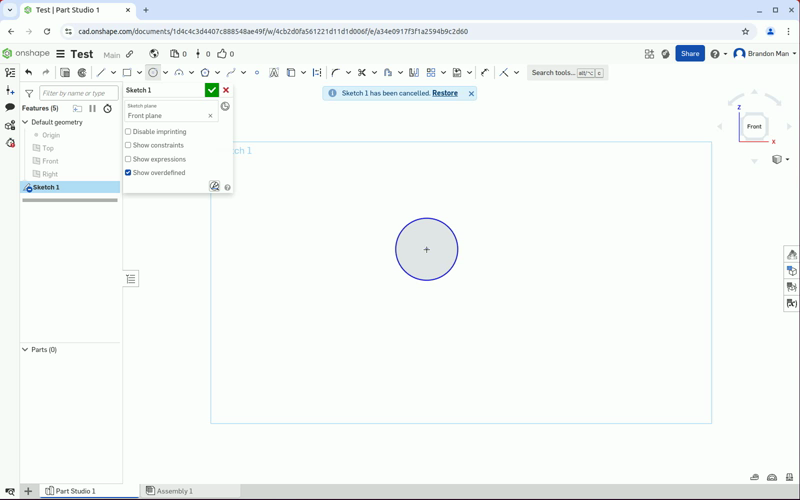
click(426, 249)
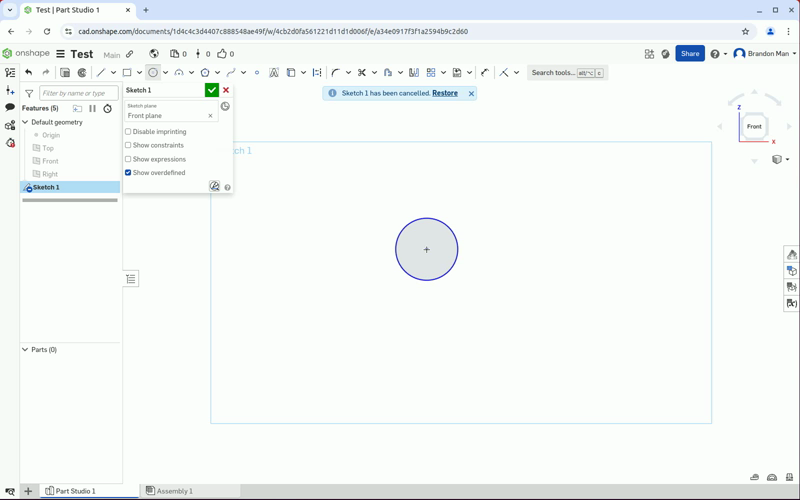
key_up(shift)
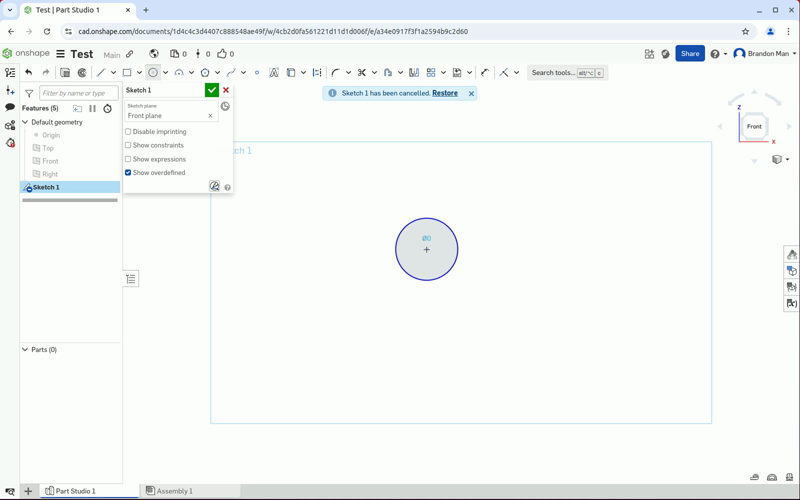
mouse_move(447, 249)
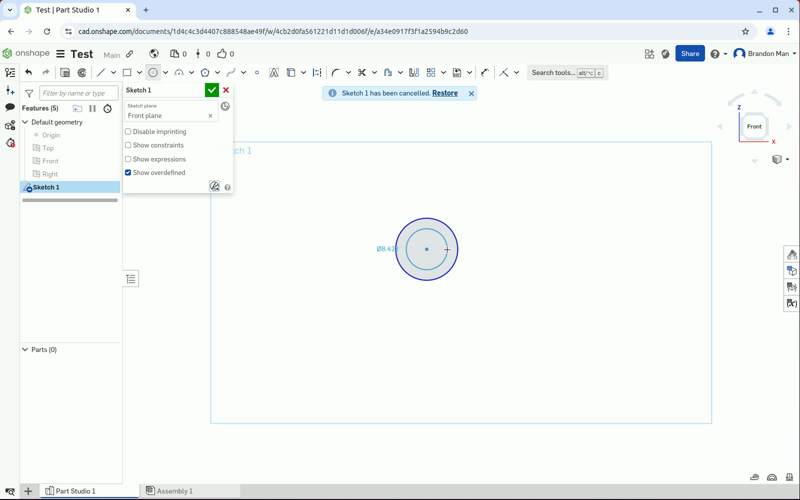
click(447, 249)
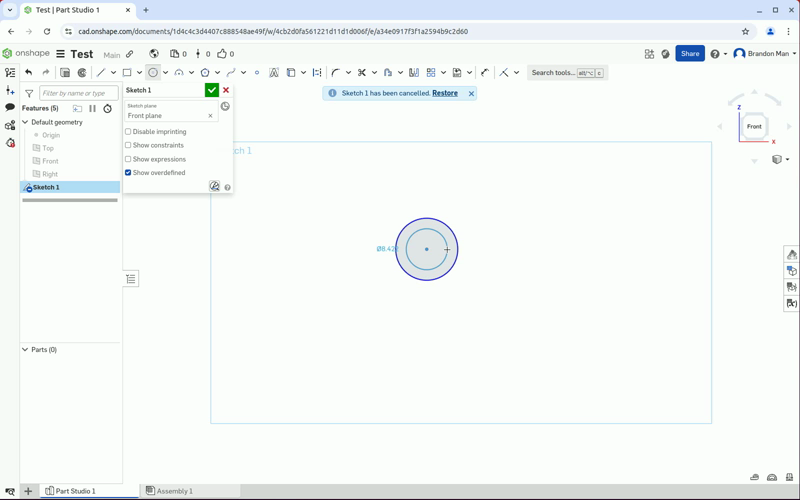
key(esc)
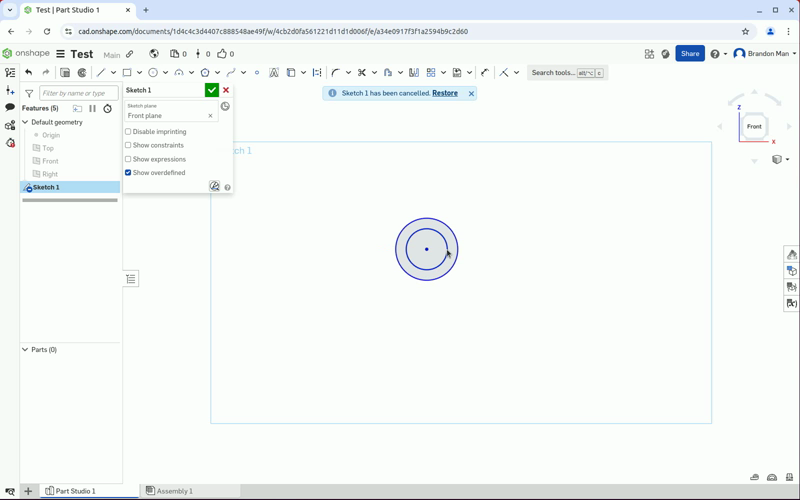
mouse_move(432, 227)
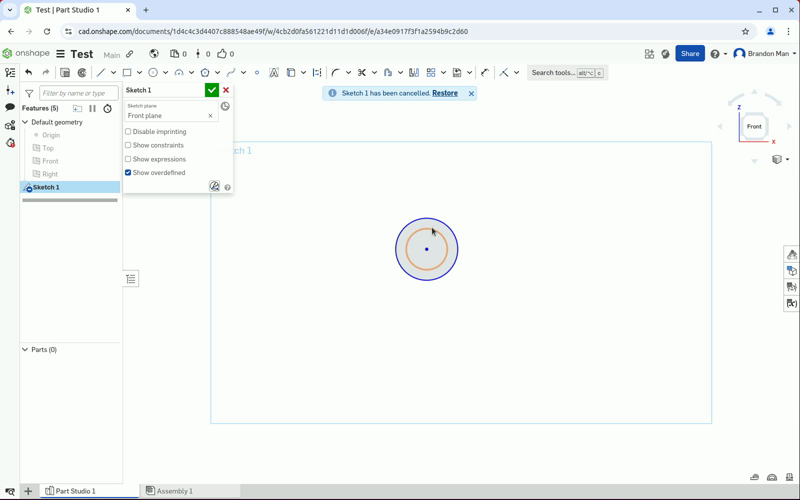
scroll(6)
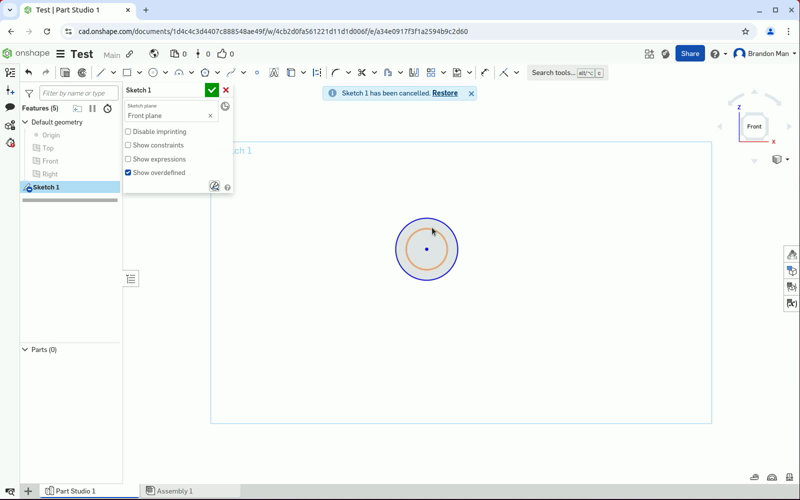
scroll(6)
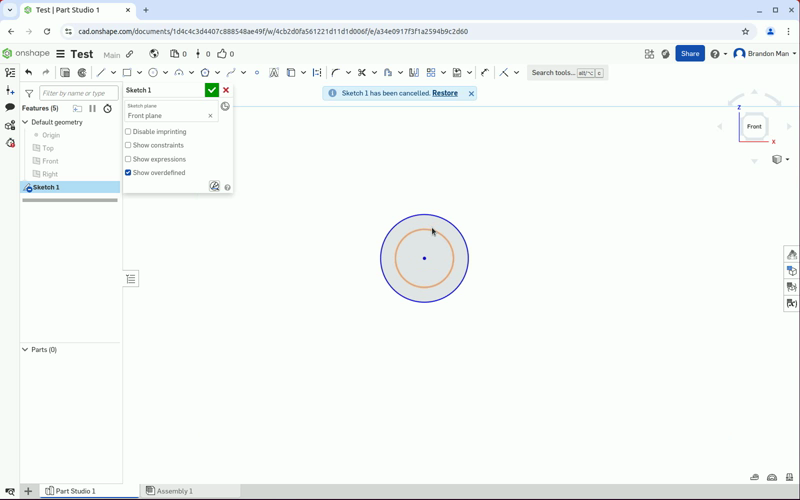
scroll(6)
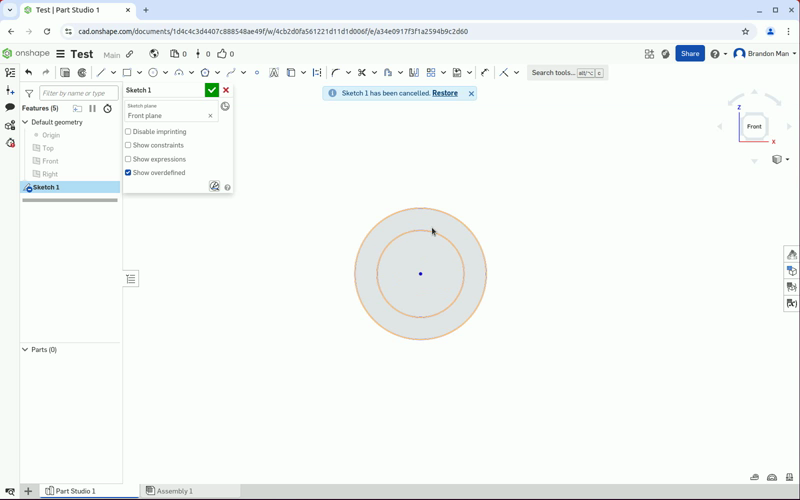
scroll(6)
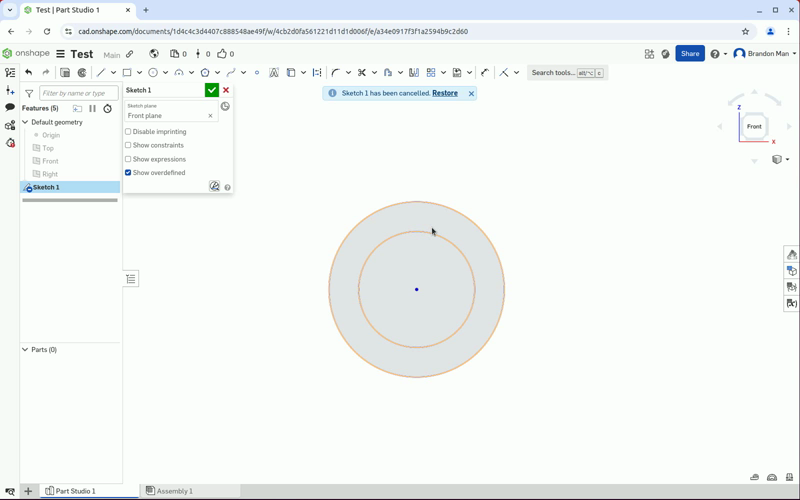
scroll(6)
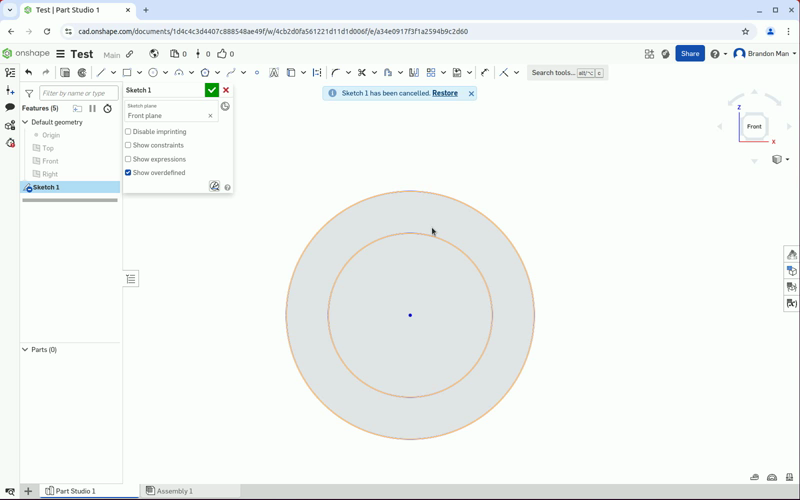
scroll(6)
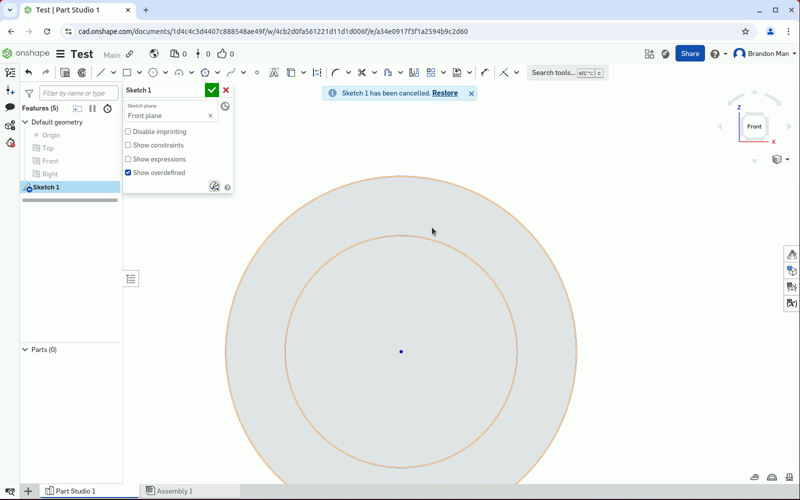
scroll(6)
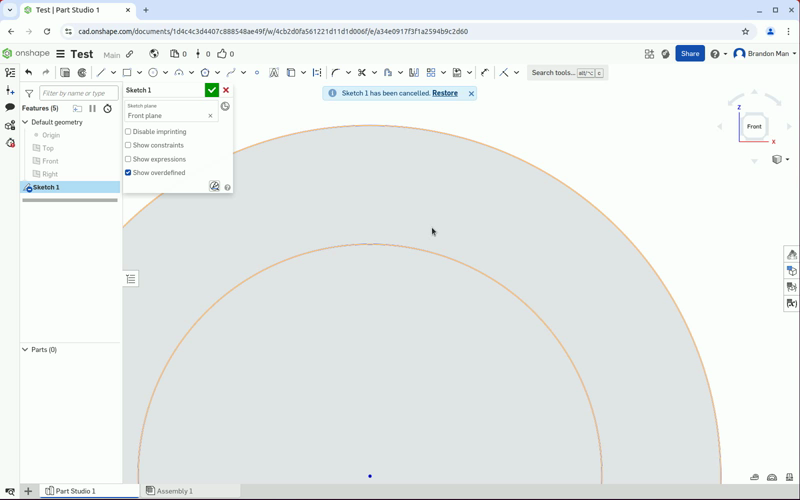
click(432, 227)
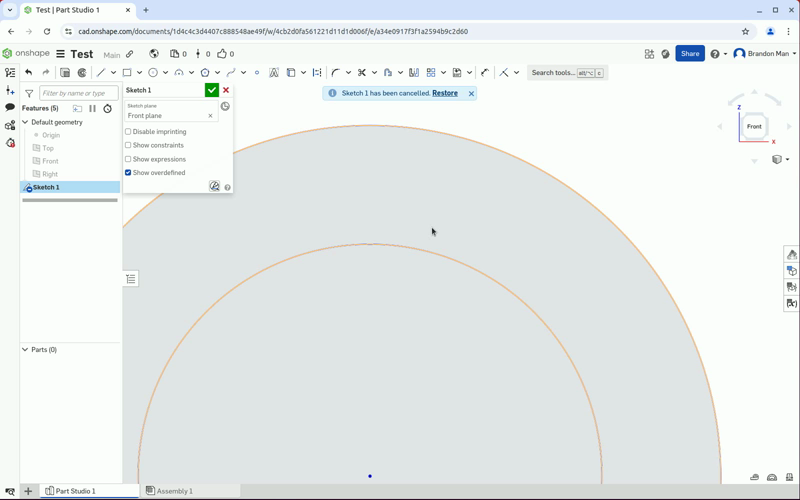
scroll(-6)
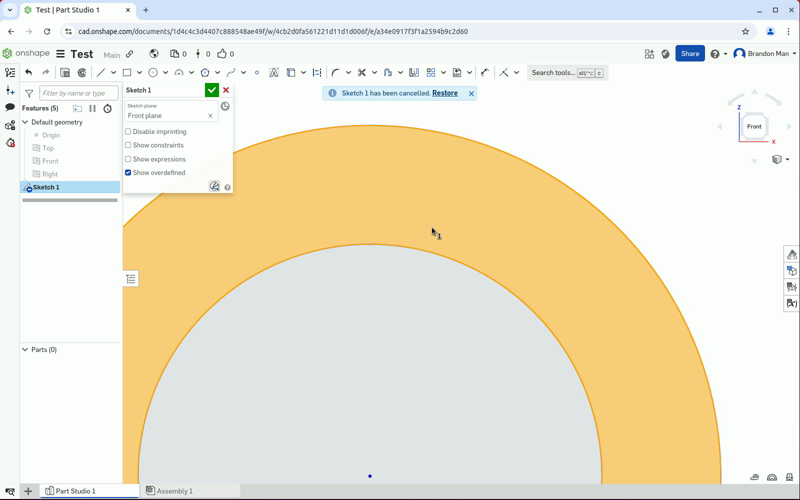
scroll(-6)
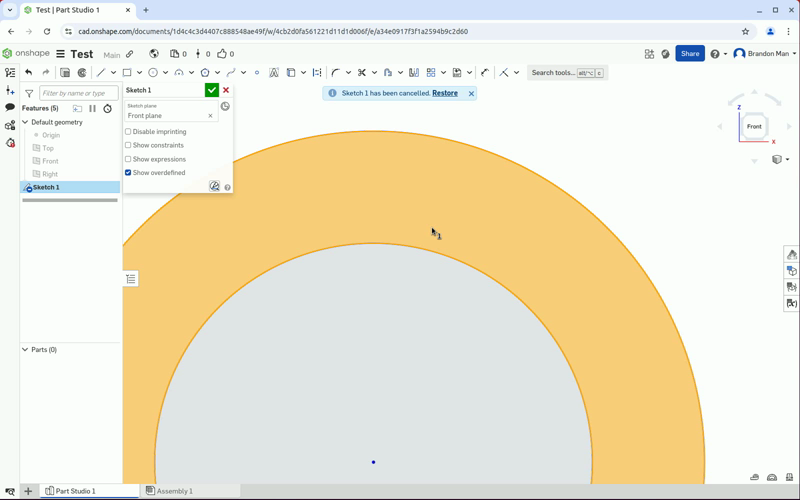
scroll(-6)
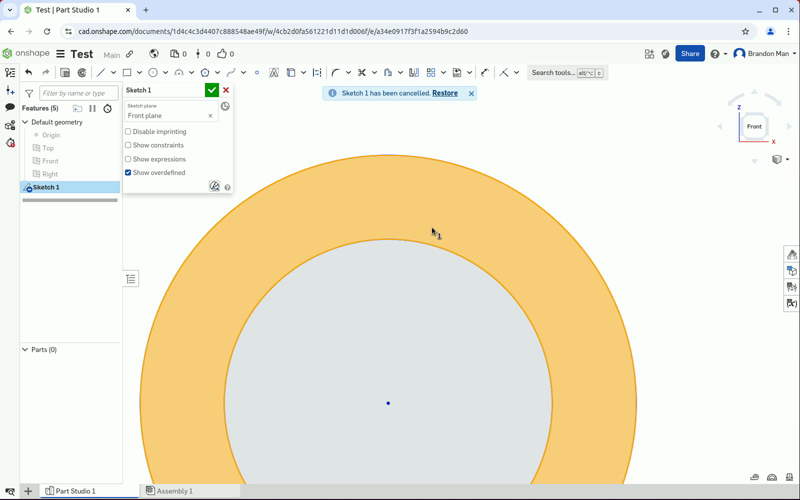
scroll(-6)
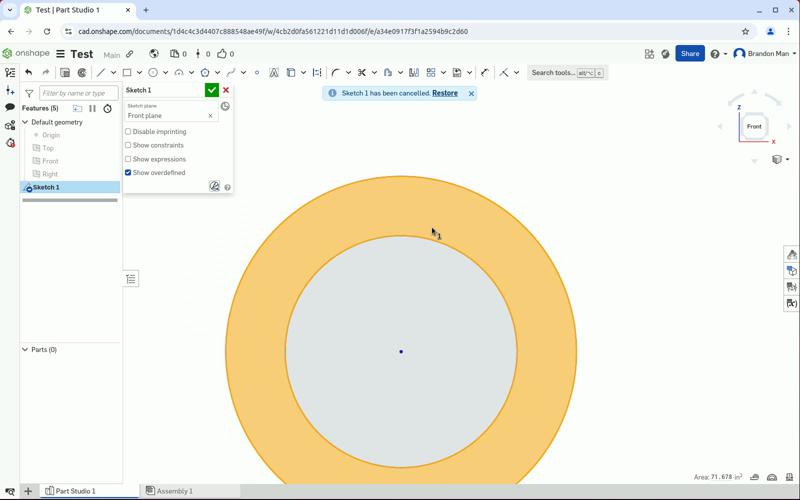
scroll(-6)
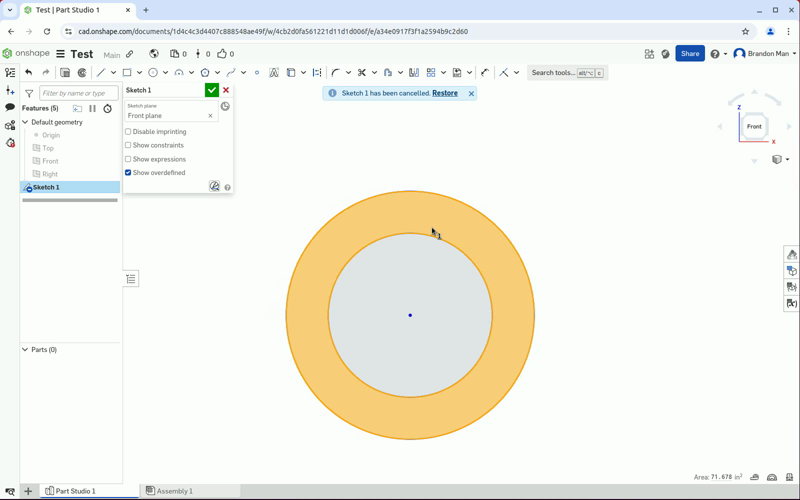
scroll(-6)
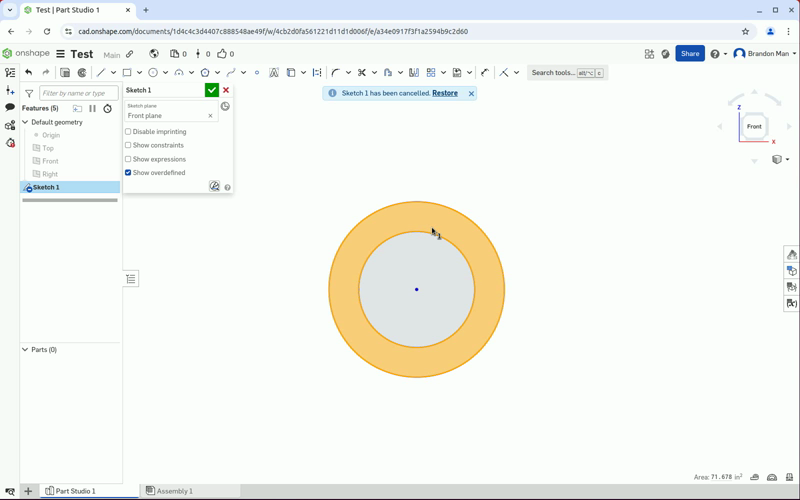
scroll(-6)
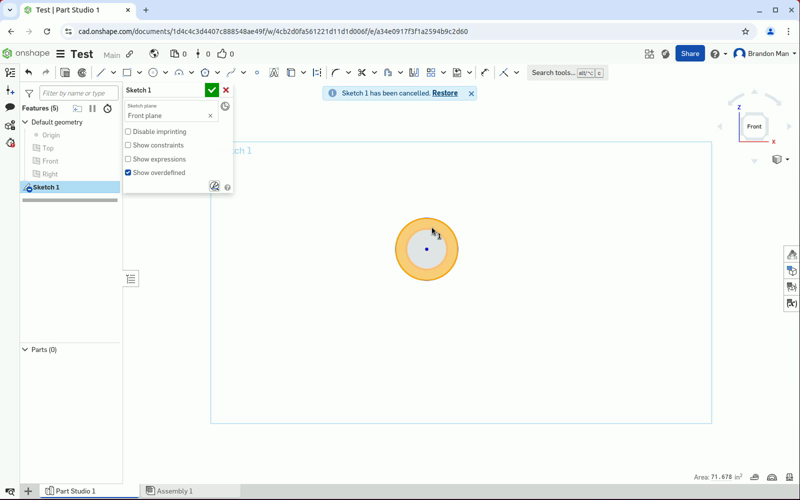
mouse_move(73, 352)
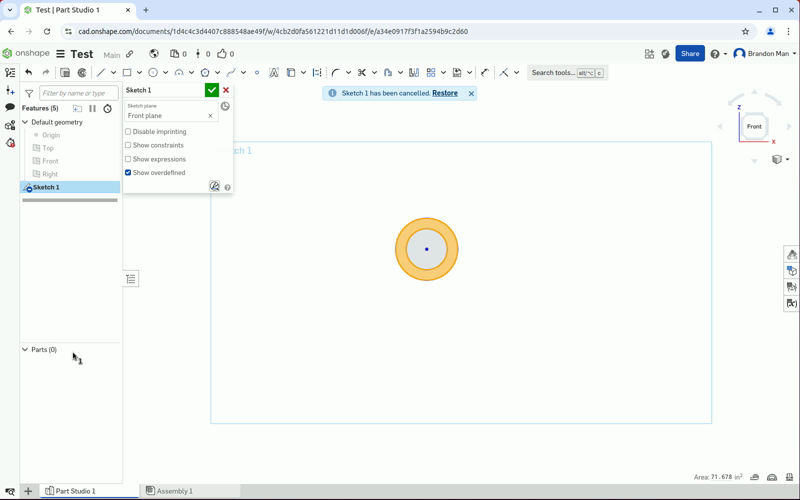
key(shift+y)
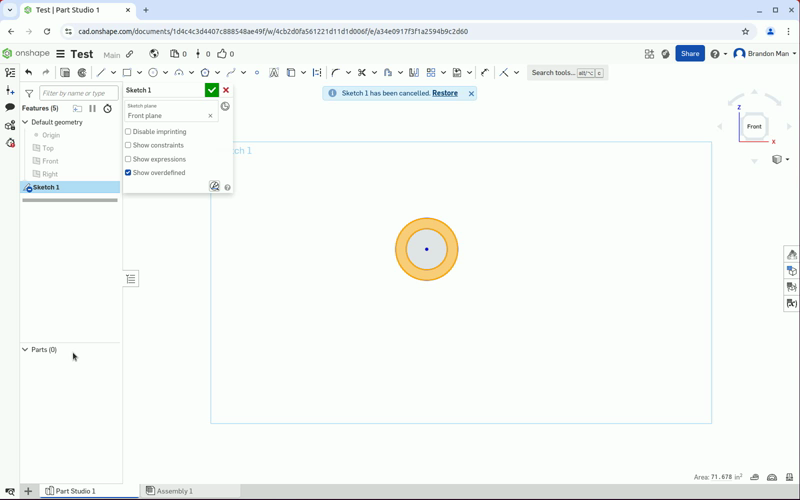
key(shift+e)
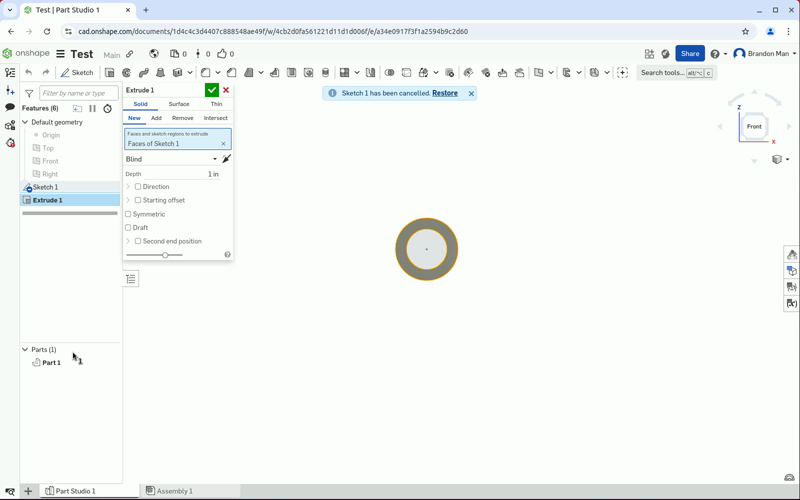
mouse_move(143, 106)
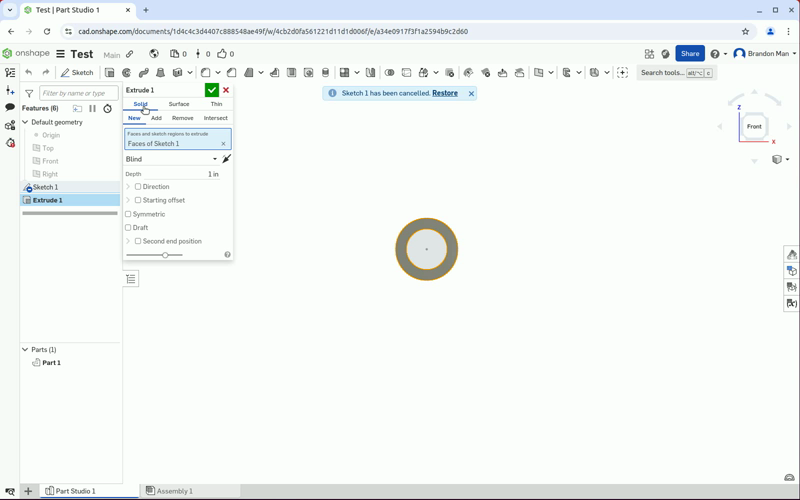
click(143, 106)
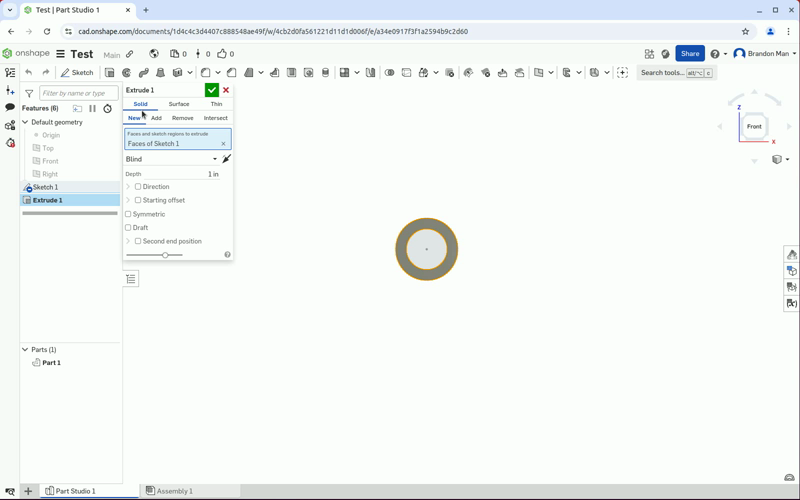
mouse_move(137, 120)
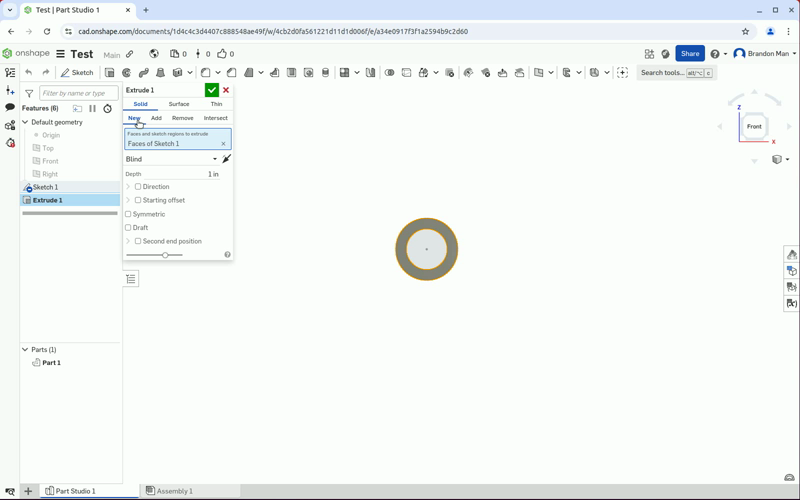
click(137, 120)
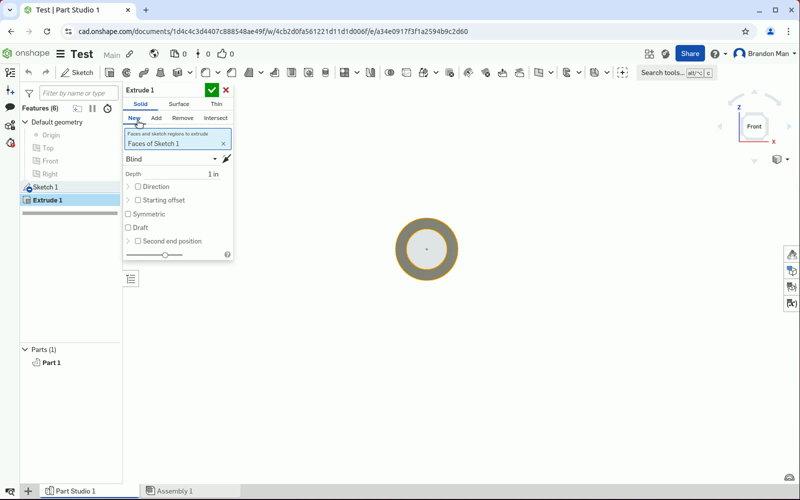
key(tab, 4)
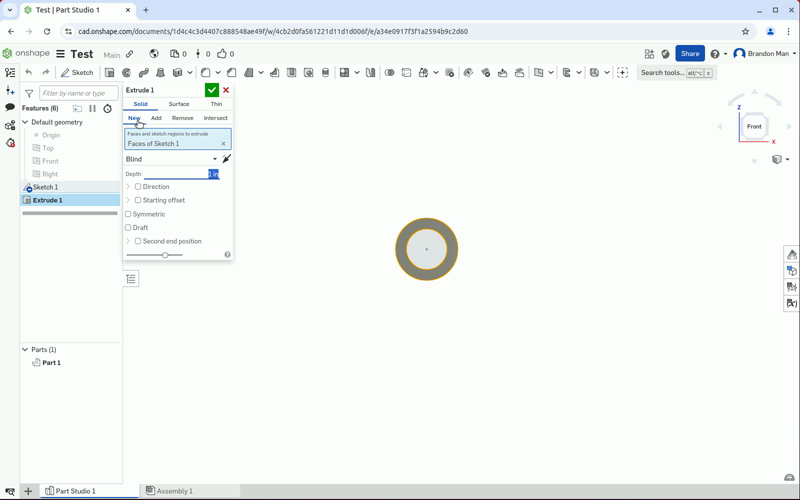
text(23.108)
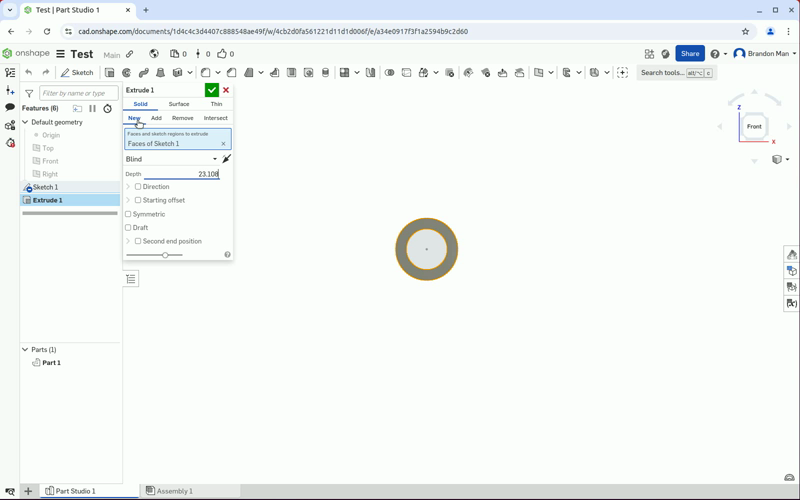
key(enter)
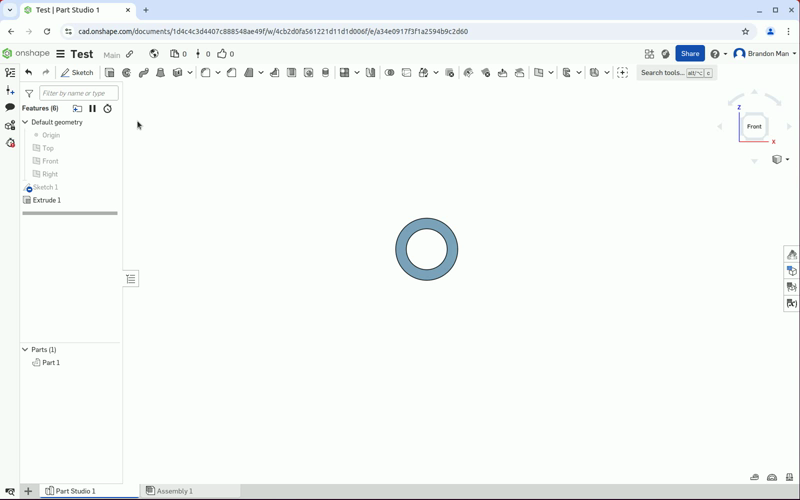
key(shift+h)
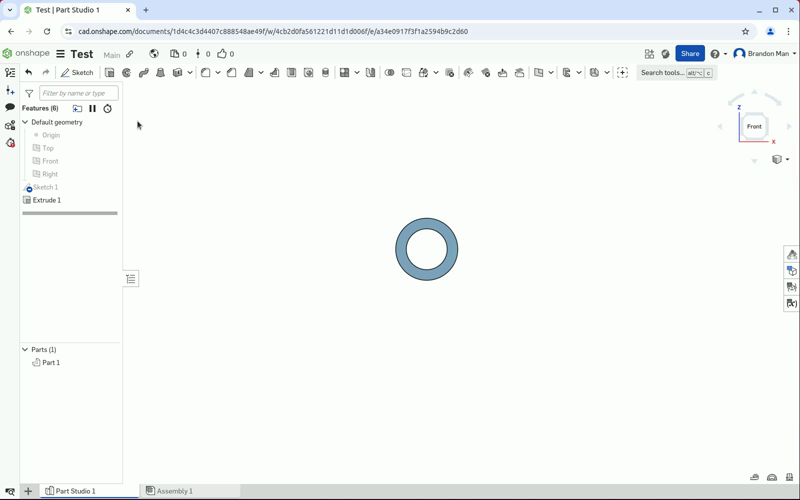
key(shift+h)
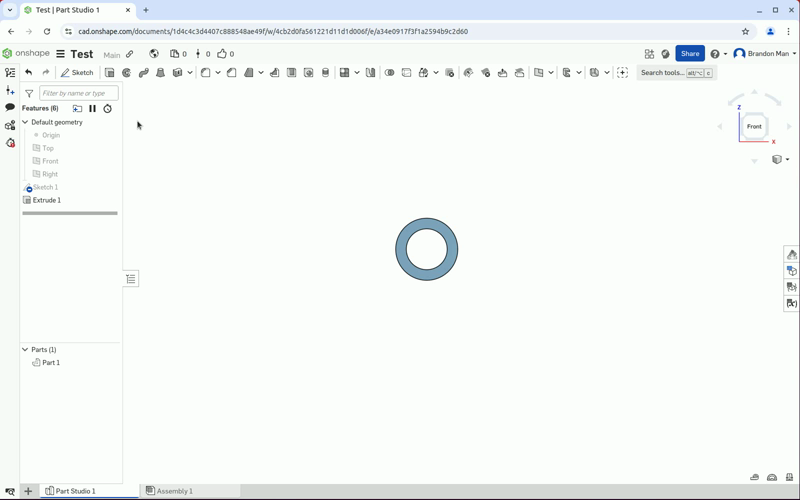
mouse_move(73, 189)
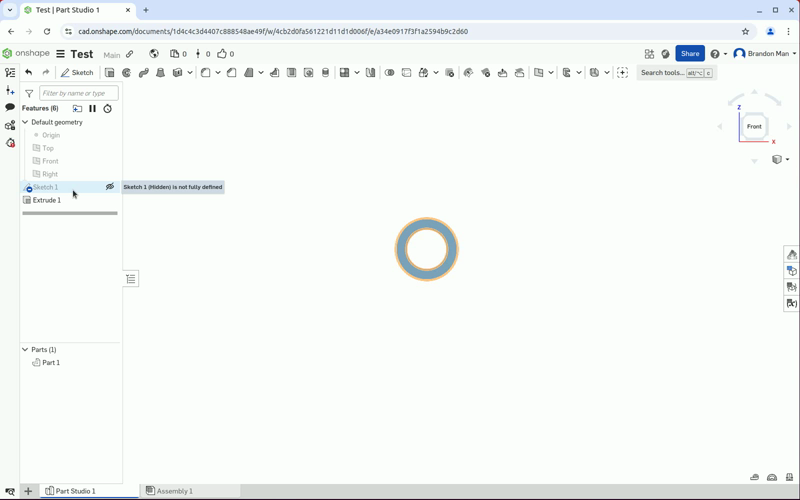
click(73, 189)
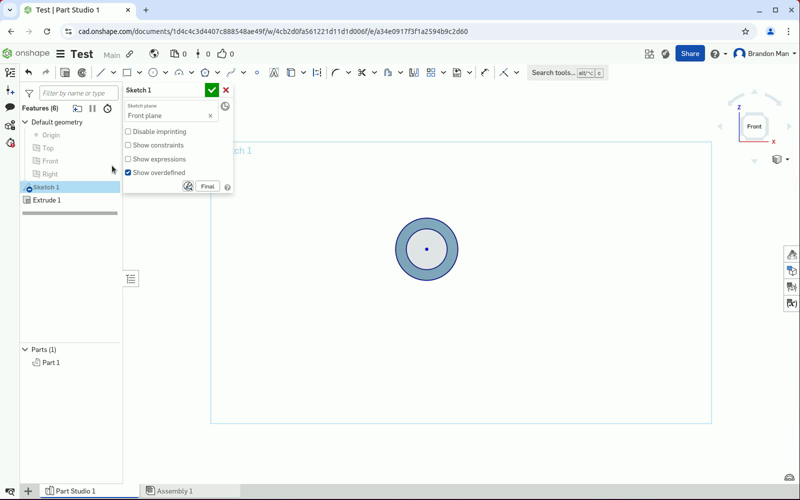
mouse_move(229, 92)
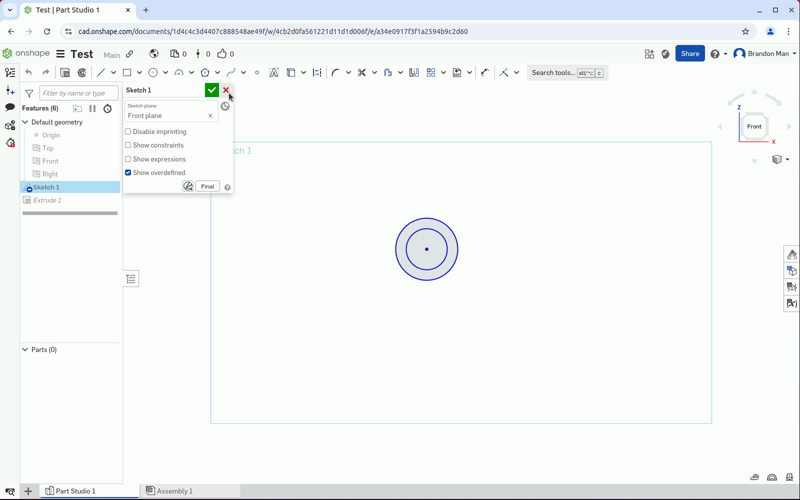
click(229, 92)
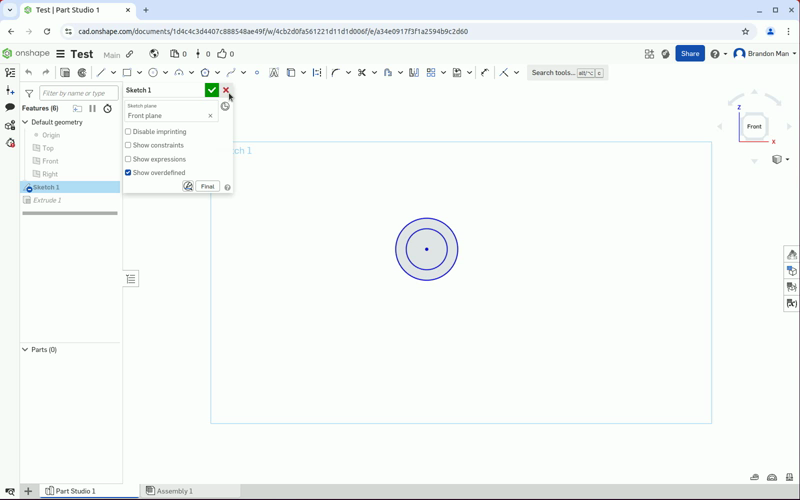
key(shift+s)
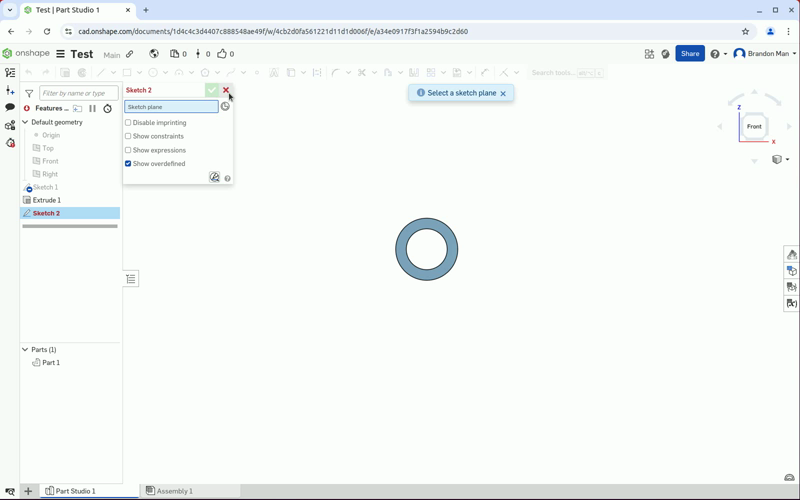
mouse_move(73, 163)
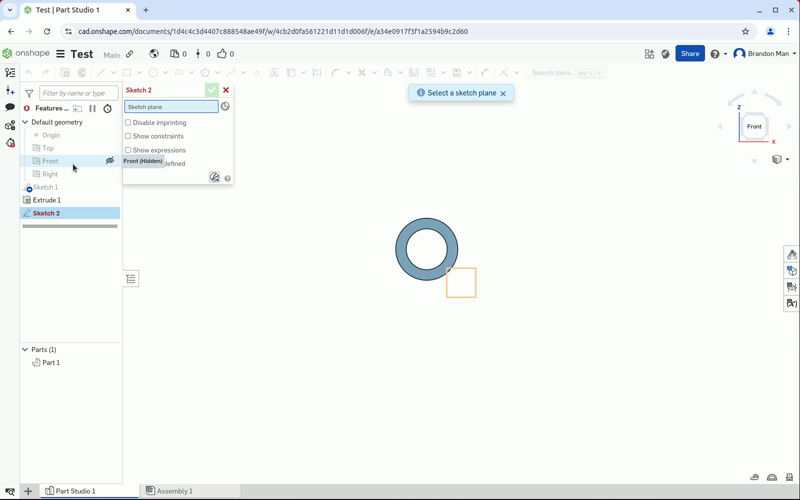
click(73, 163)
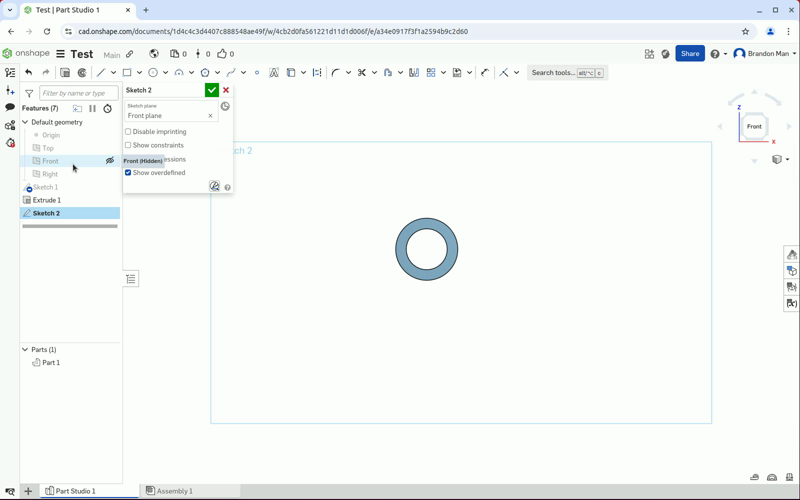
mouse_move(73, 352)
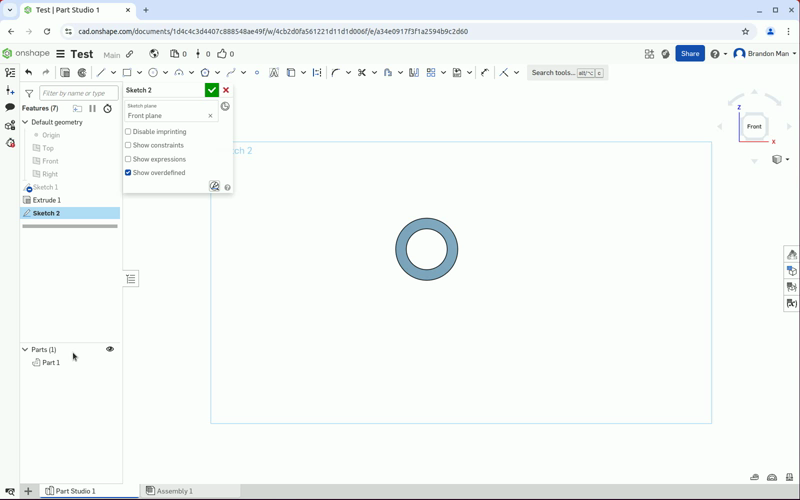
key(y)
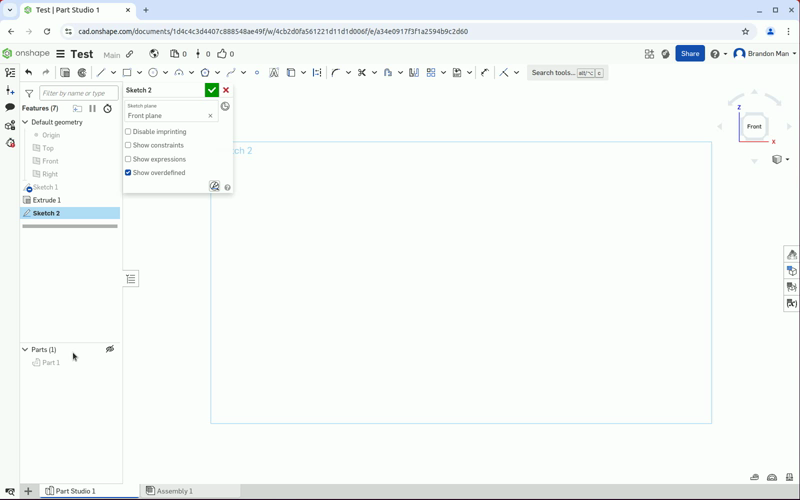
key(l)
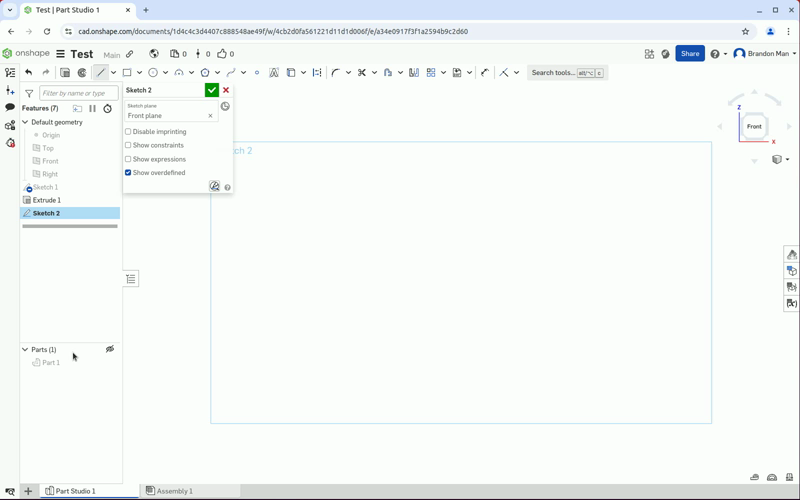
key_down(shift)
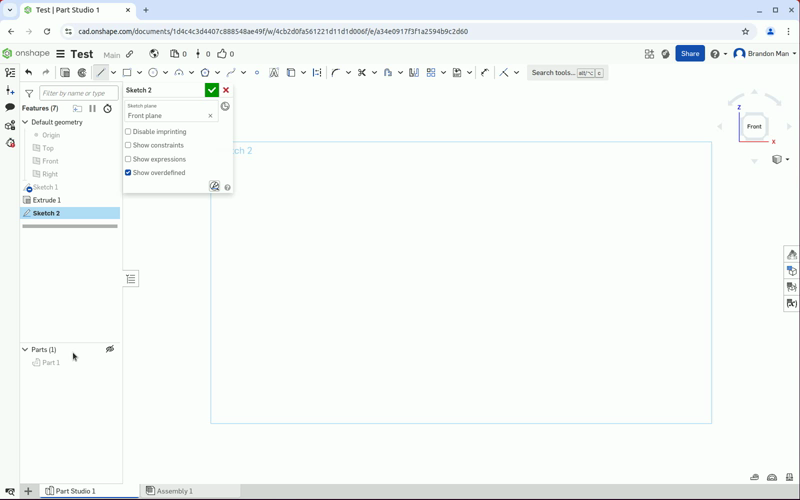
mouse_move(414, 276)
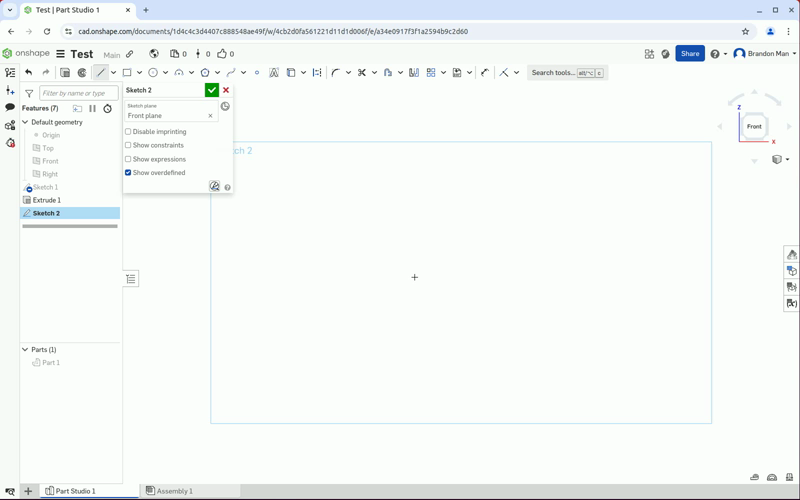
click(414, 276)
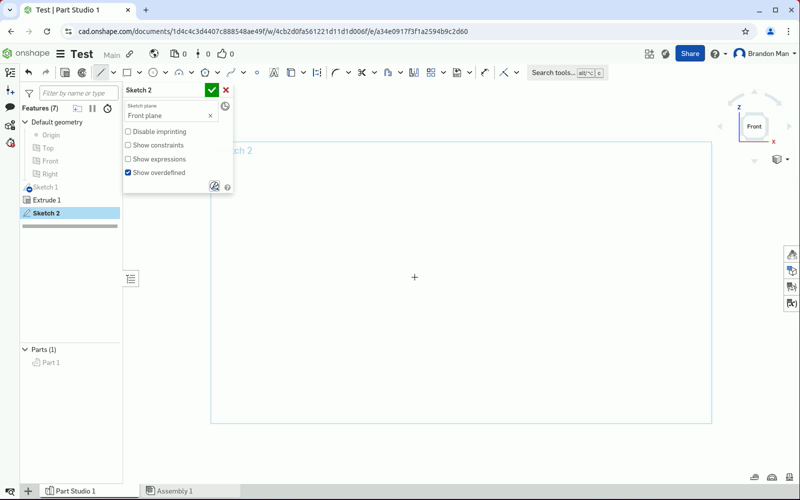
key_up(shift)
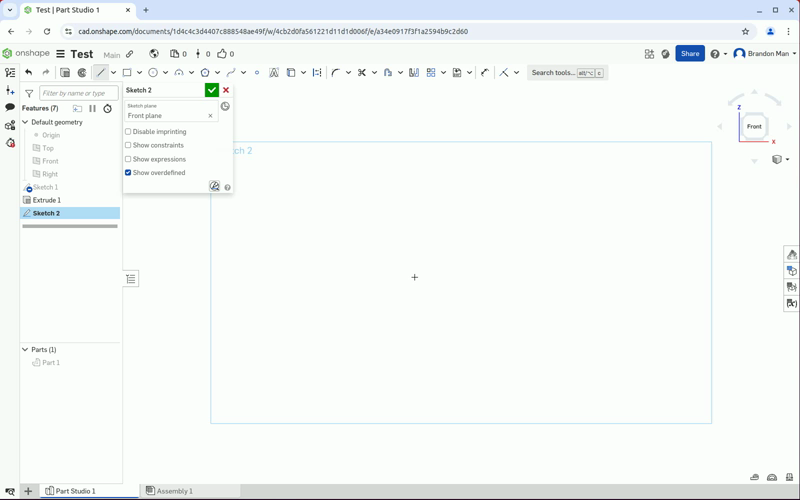
key_down(shift)
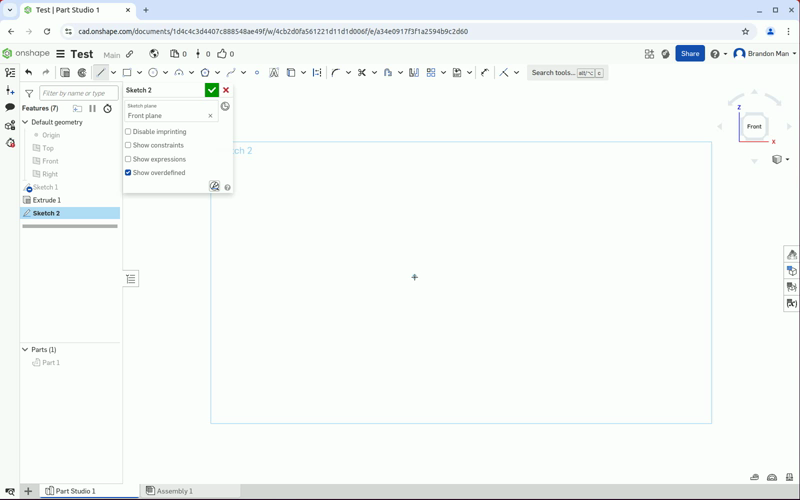
mouse_move(466, 315)
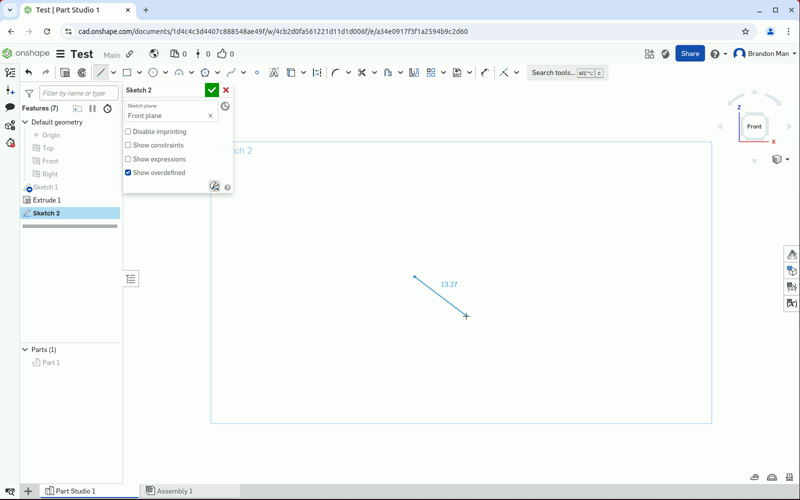
click(466, 315)
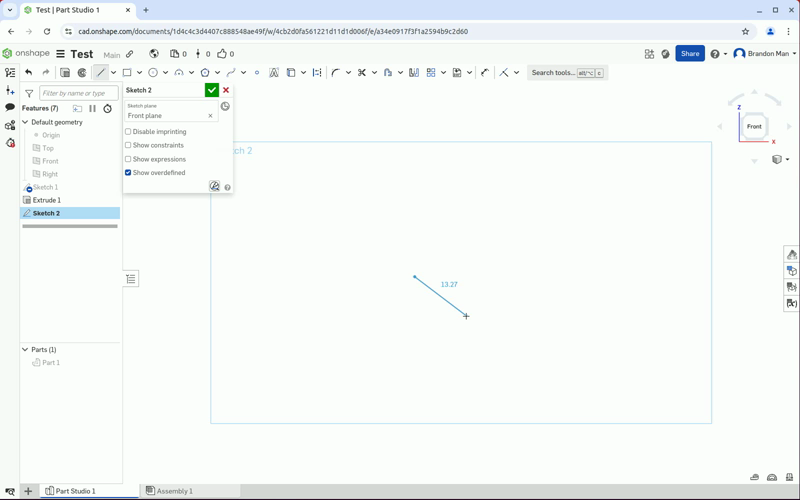
key_up(shift)
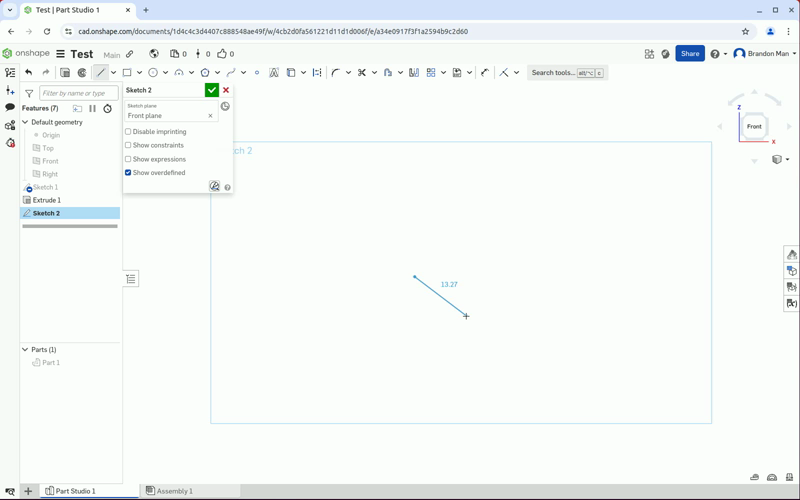
key(esc)
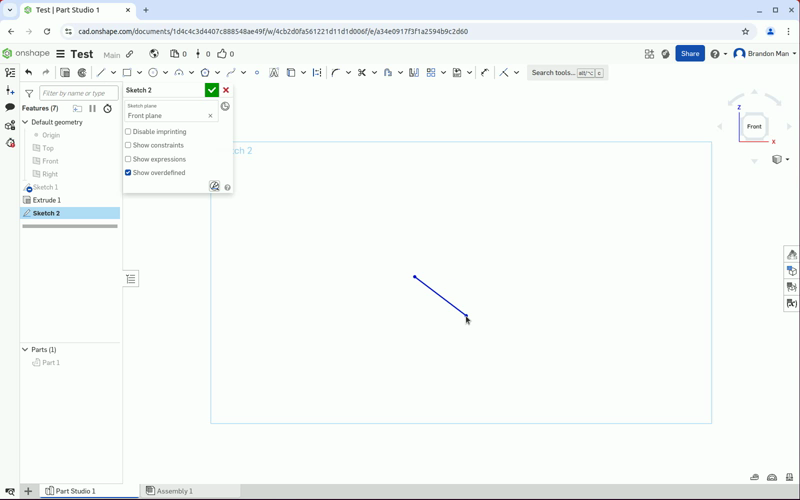
key(a)
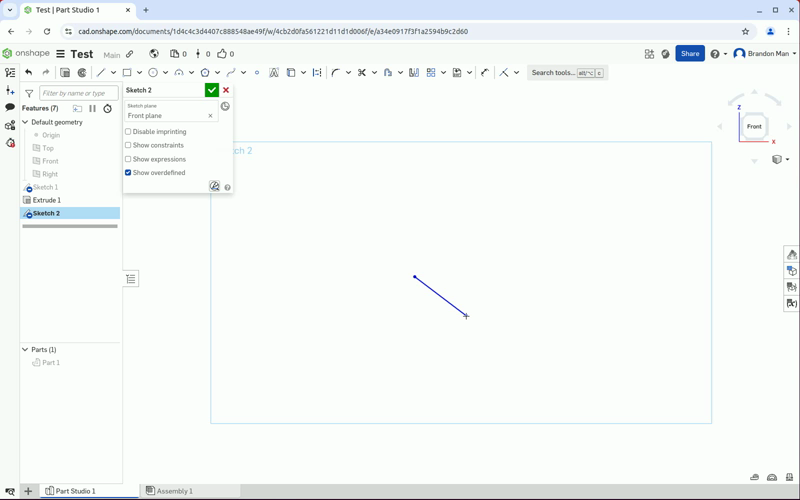
mouse_move(466, 315)
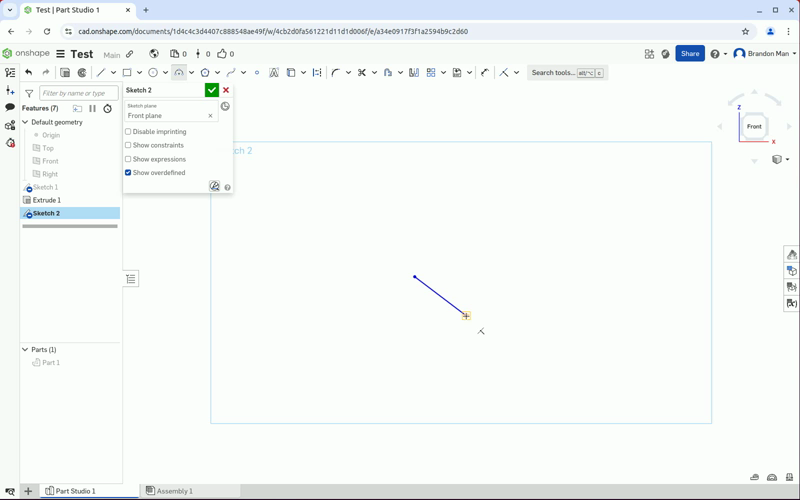
click(466, 315)
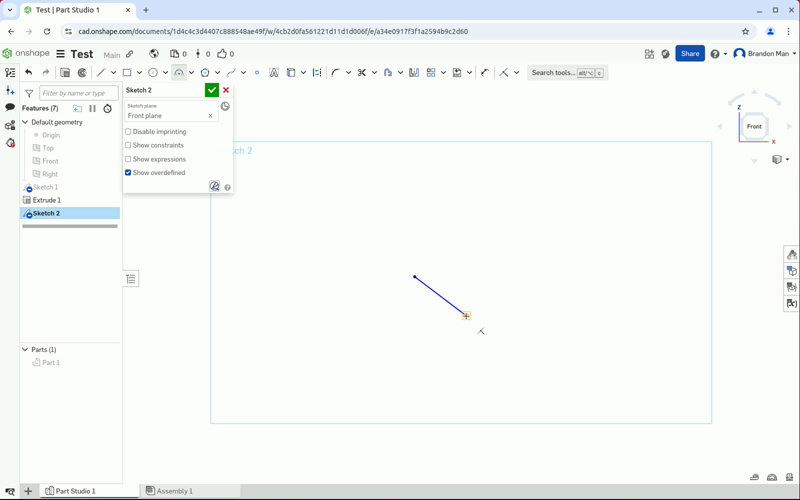
key_down(shift)
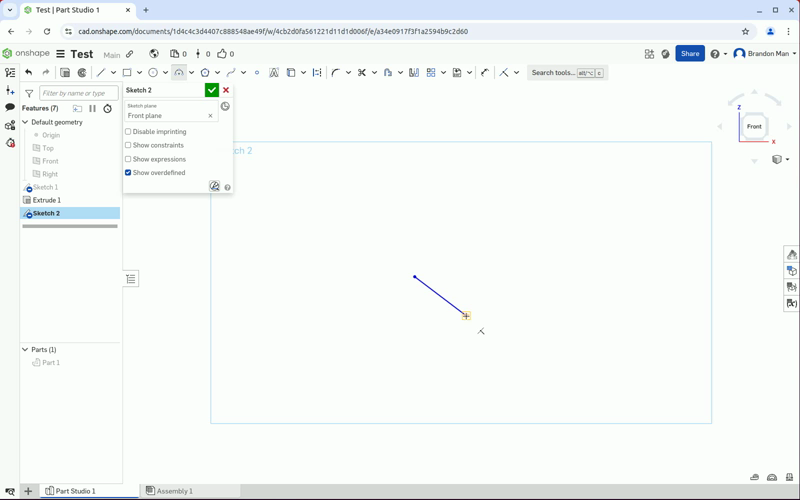
mouse_move(484, 288)
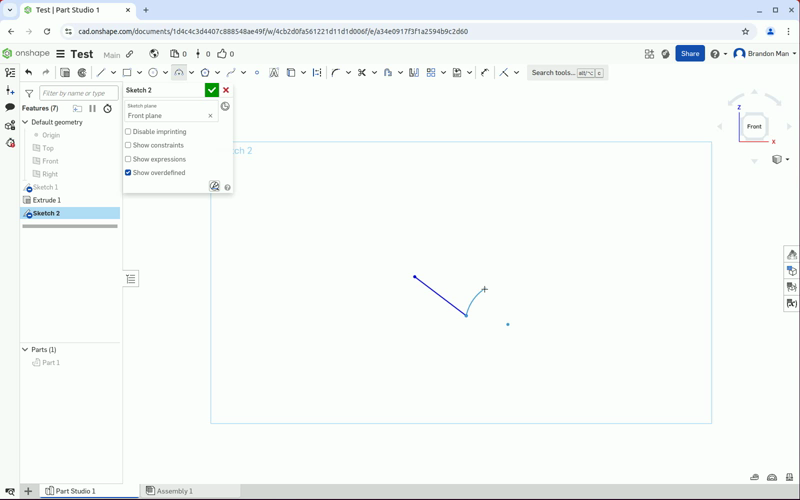
click(484, 288)
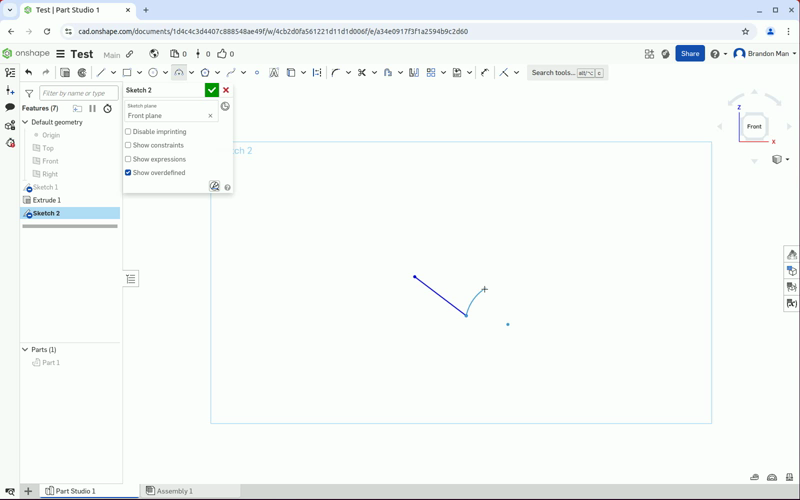
mouse_move(462, 293)
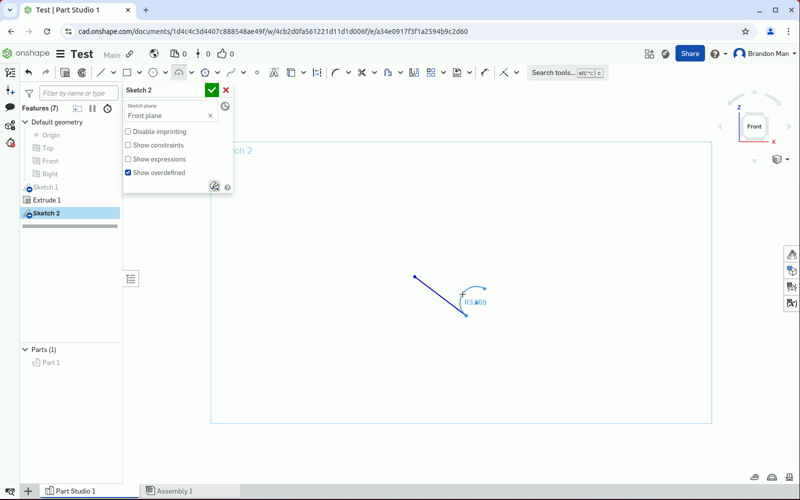
click(462, 293)
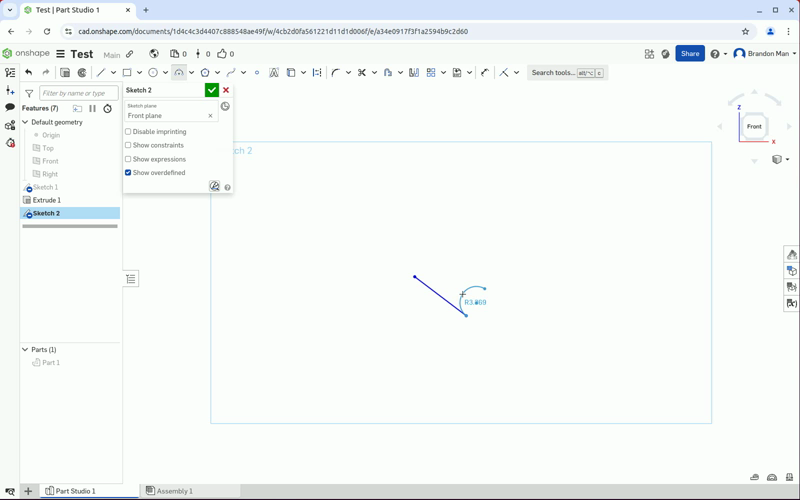
key_up(shift)
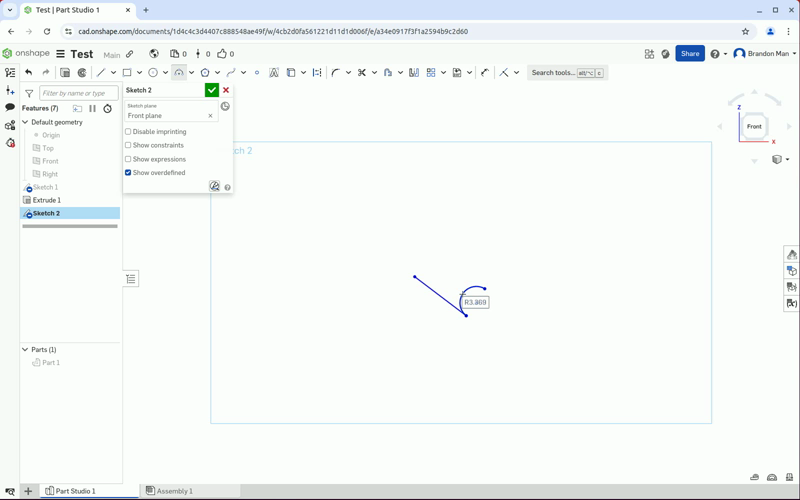
key(esc)
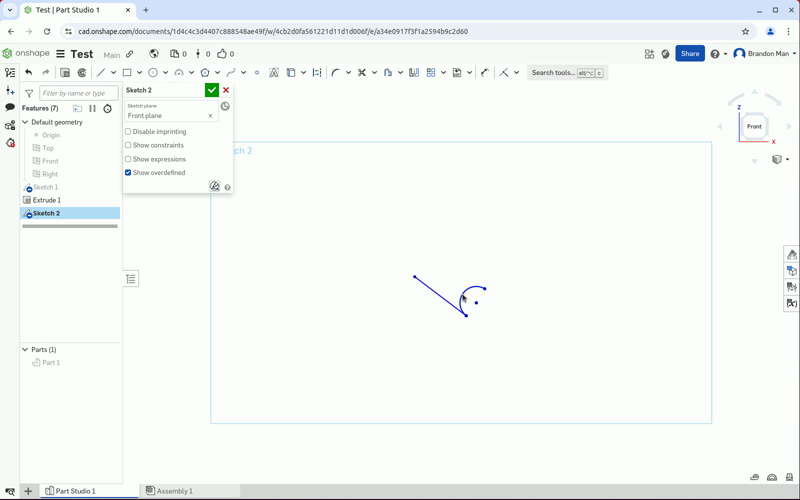
key(l)
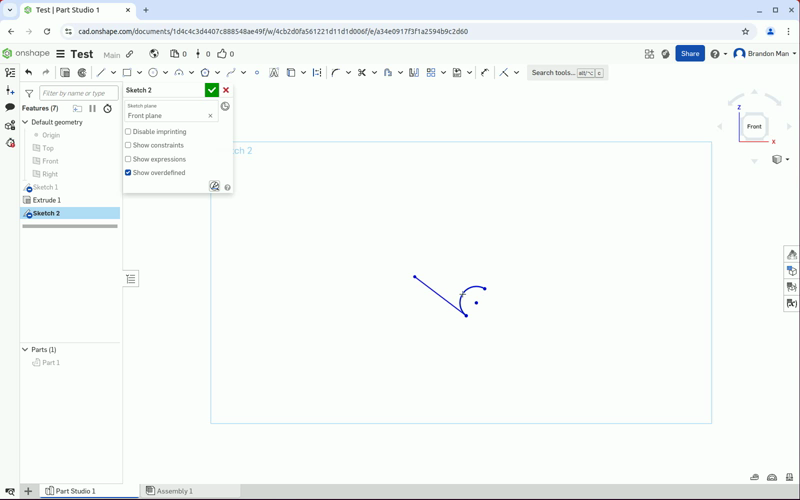
mouse_move(484, 288)
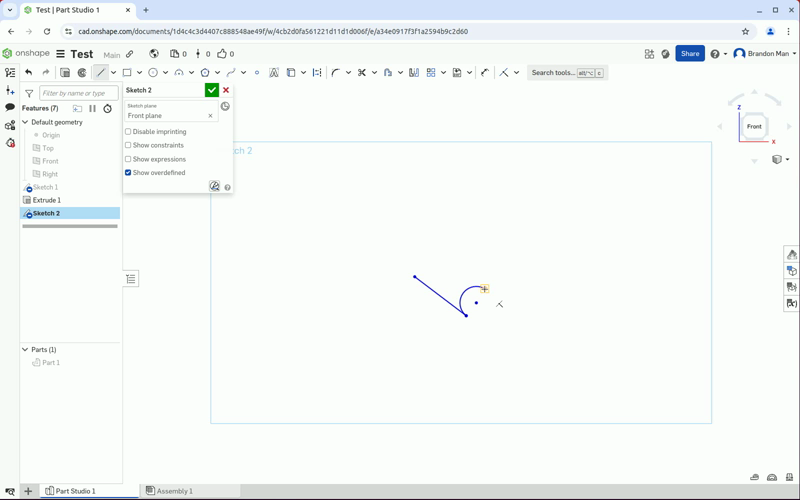
click(484, 288)
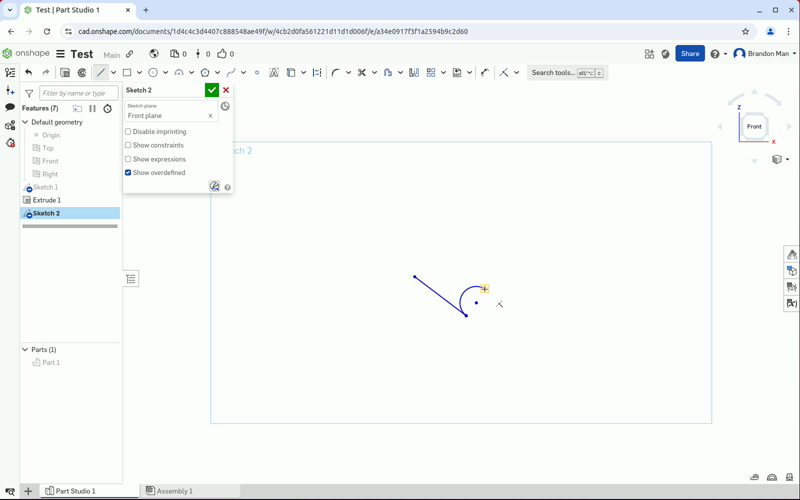
key_down(shift)
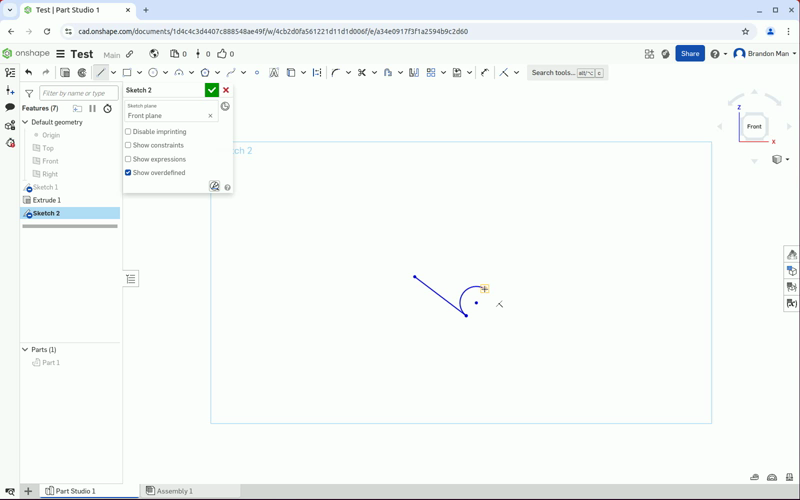
mouse_move(514, 288)
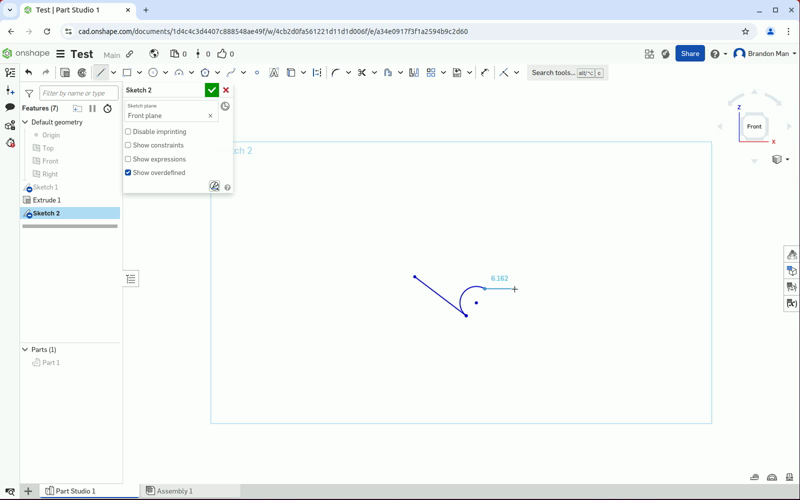
mouse_move(455, 241)
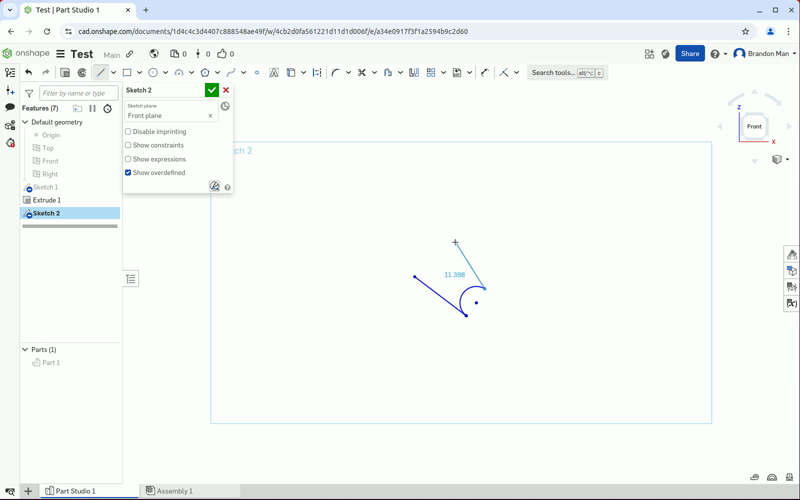
click(455, 241)
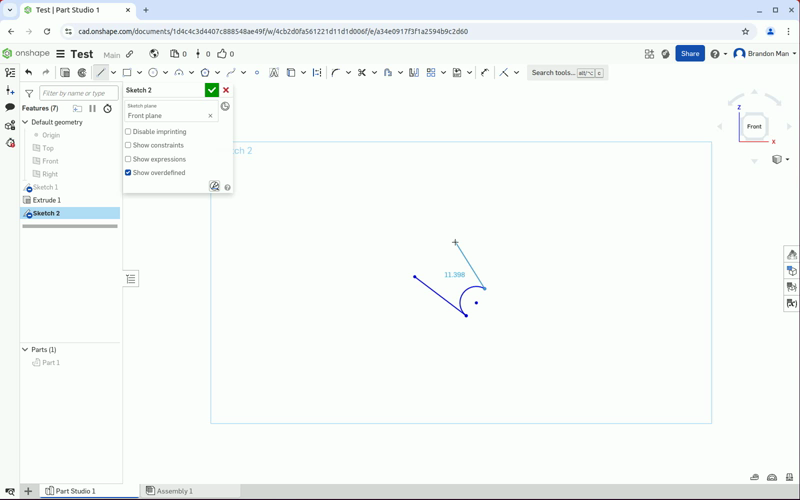
key_up(shift)
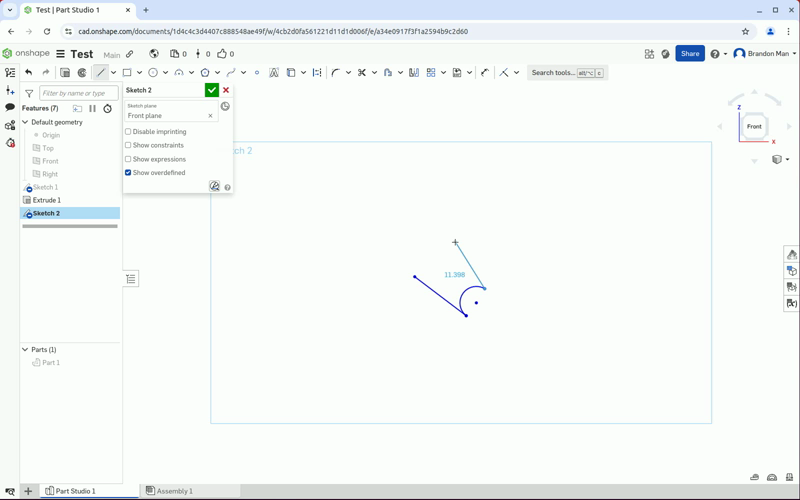
key(esc)
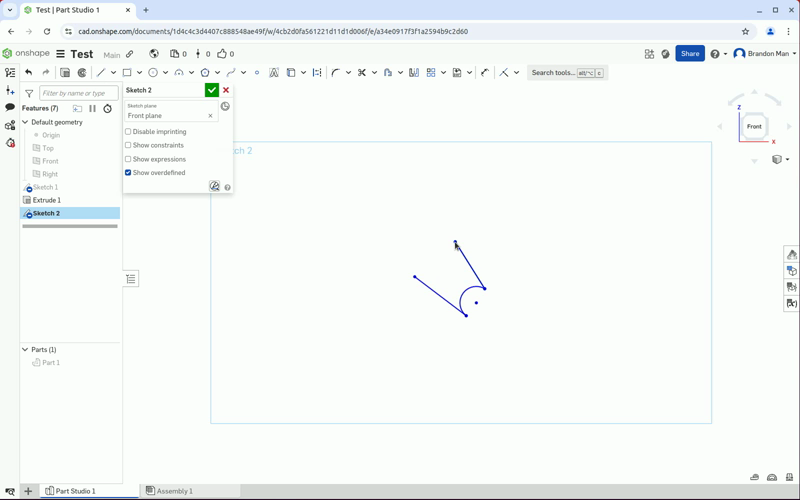
key(a)
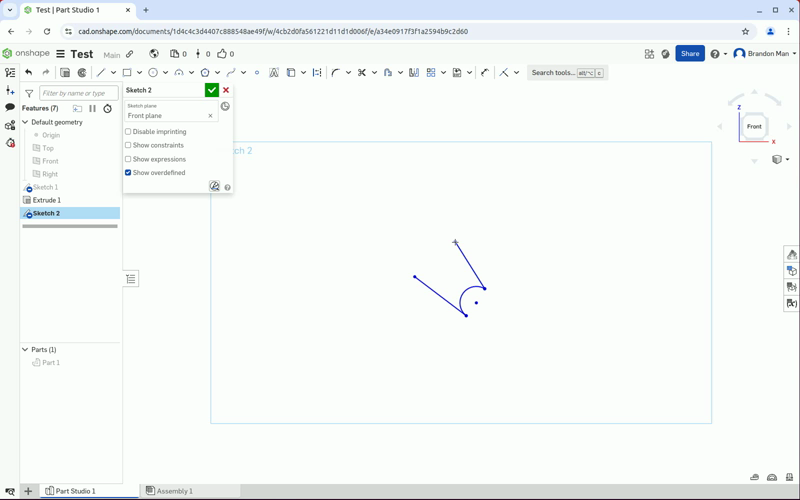
mouse_move(455, 241)
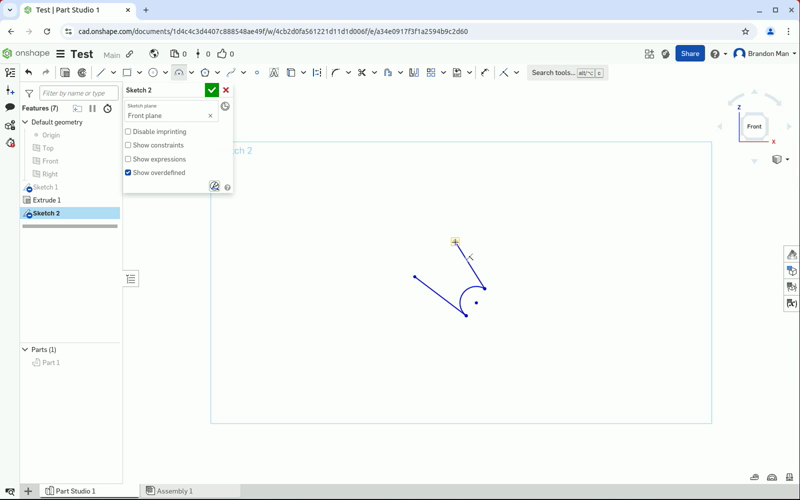
click(455, 241)
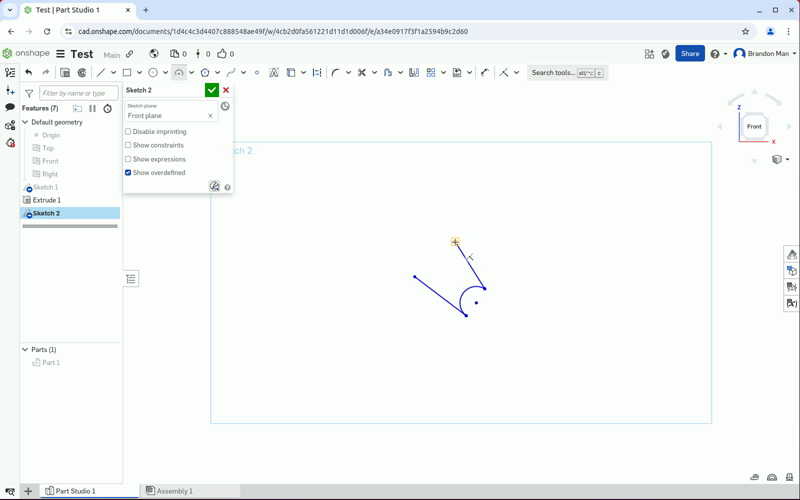
mouse_move(414, 276)
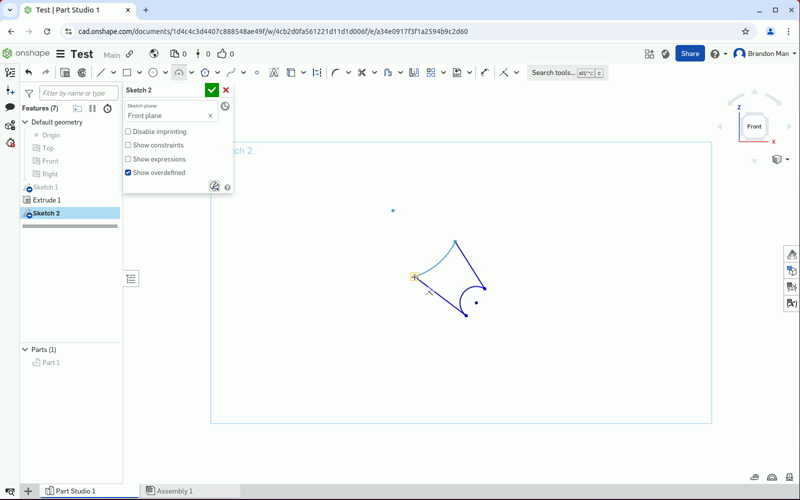
click(414, 276)
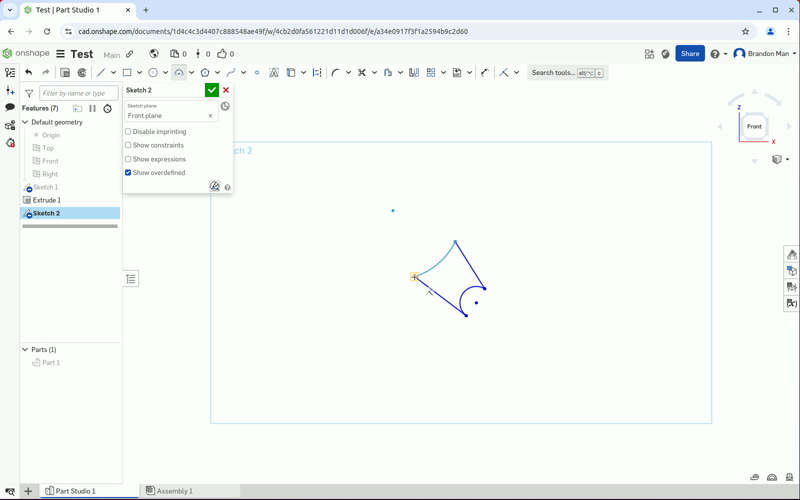
key_down(shift)
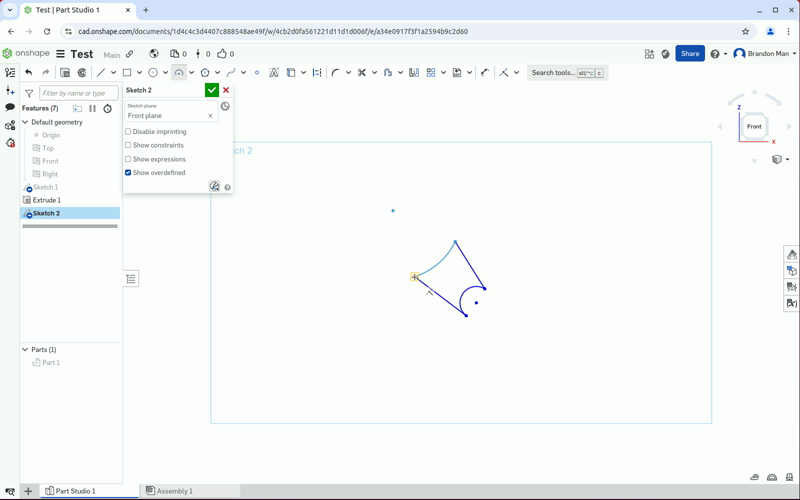
mouse_move(445, 271)
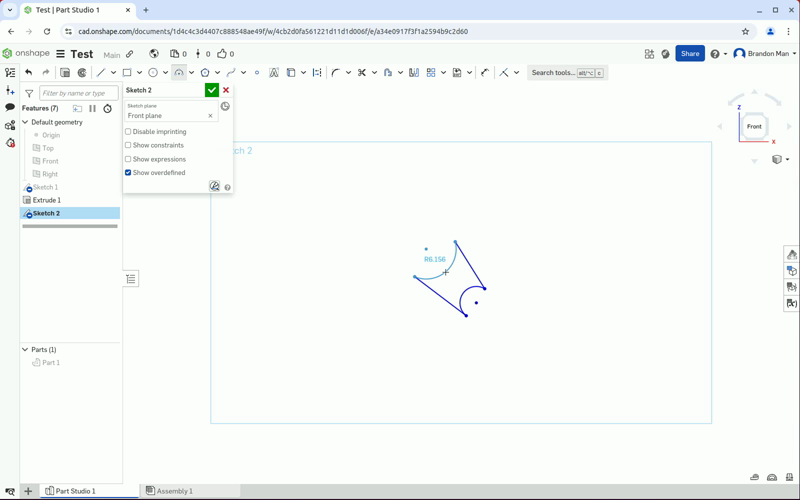
click(445, 271)
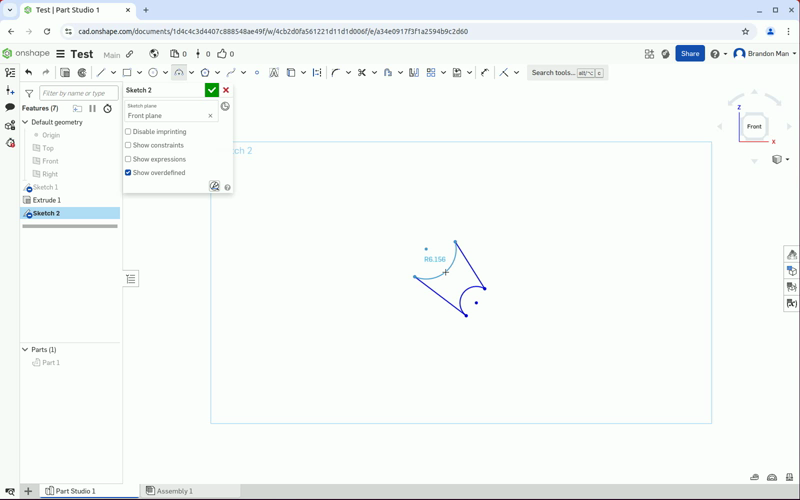
key_up(shift)
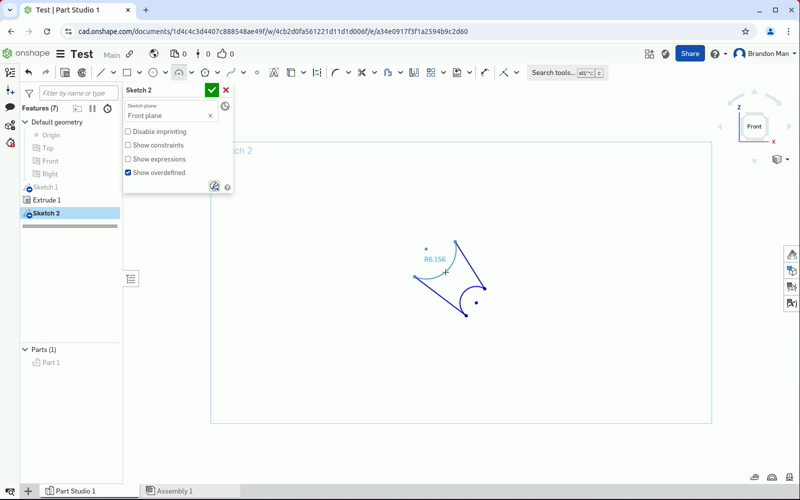
key(esc)
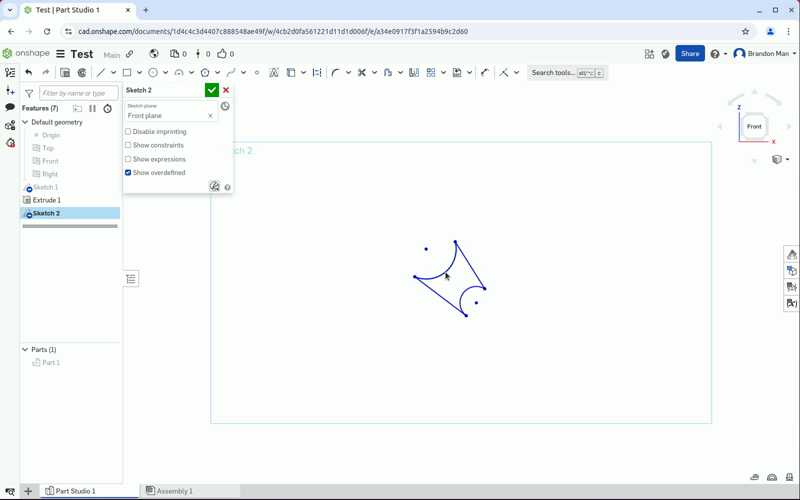
mouse_move(455, 275)
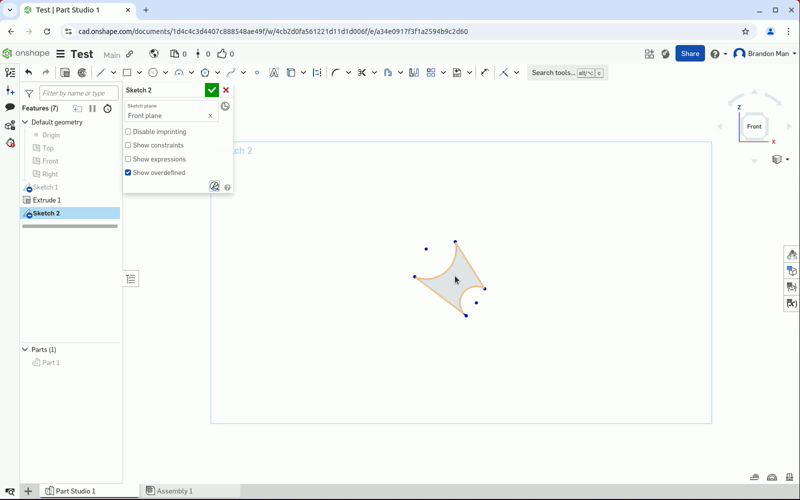
scroll(6)
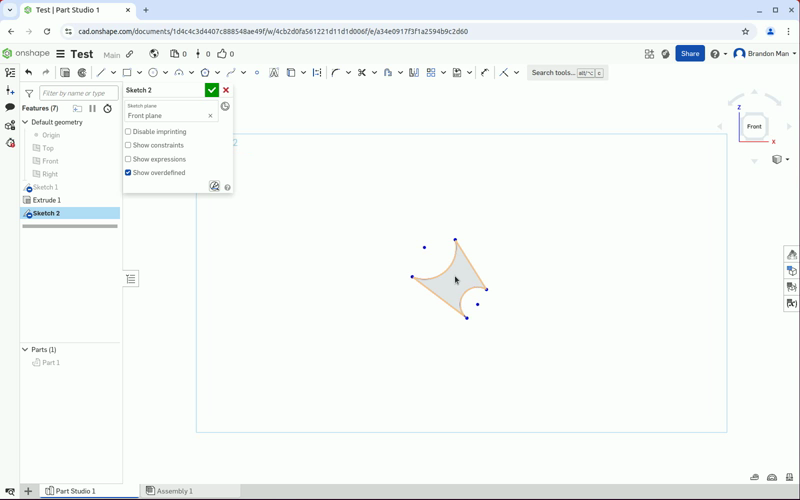
scroll(6)
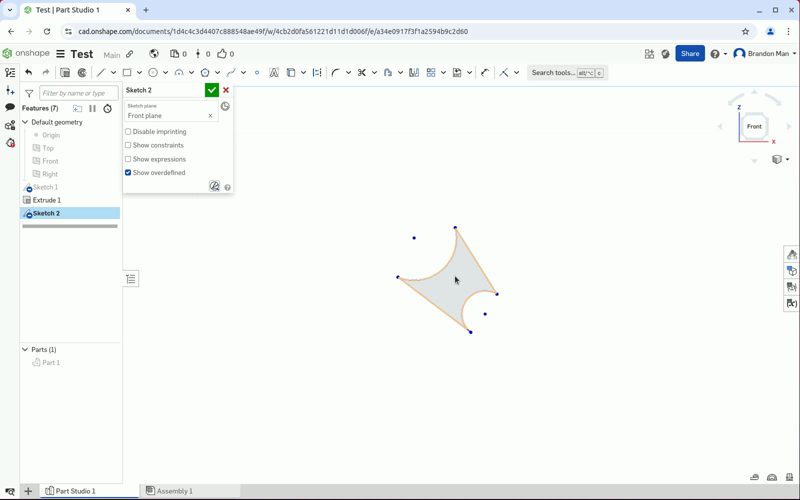
scroll(6)
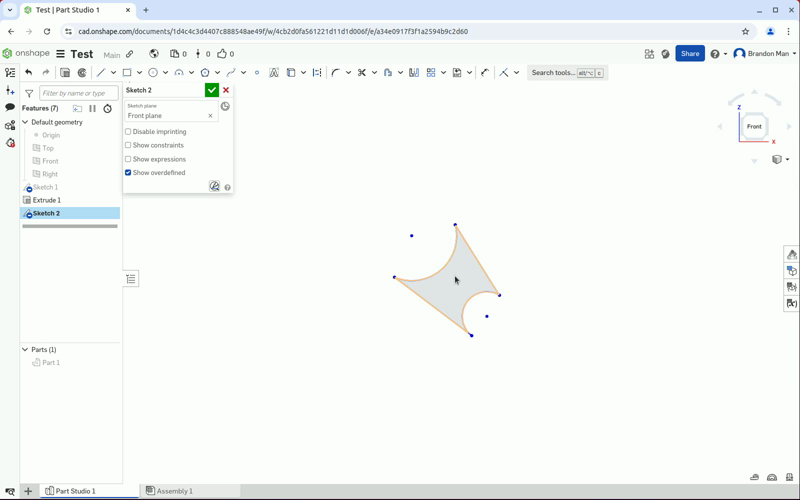
scroll(6)
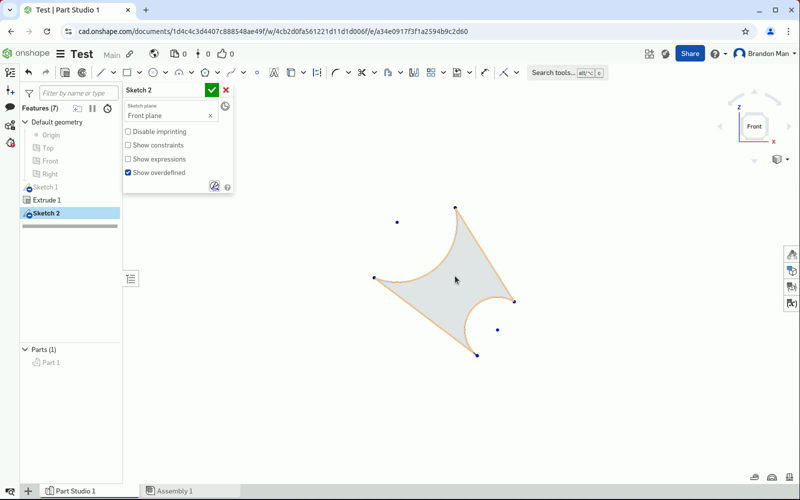
scroll(6)
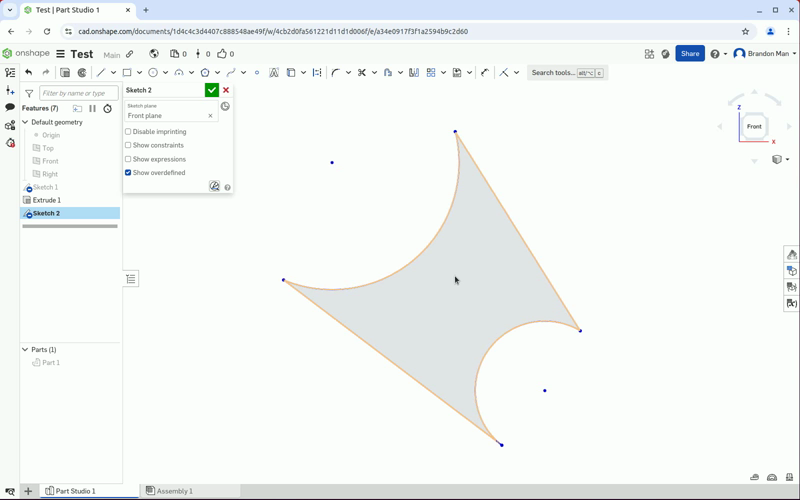
scroll(6)
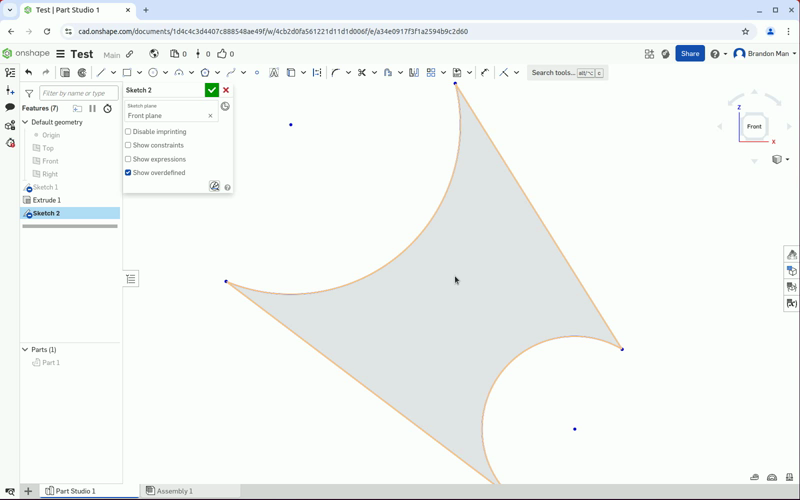
scroll(6)
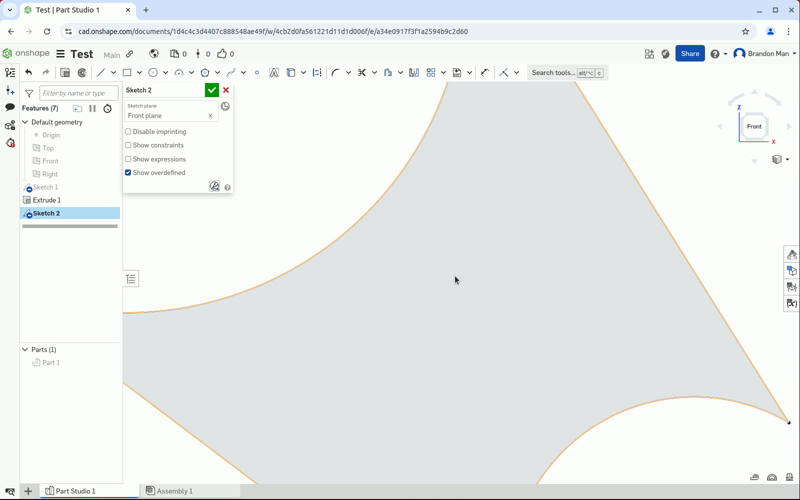
click(455, 275)
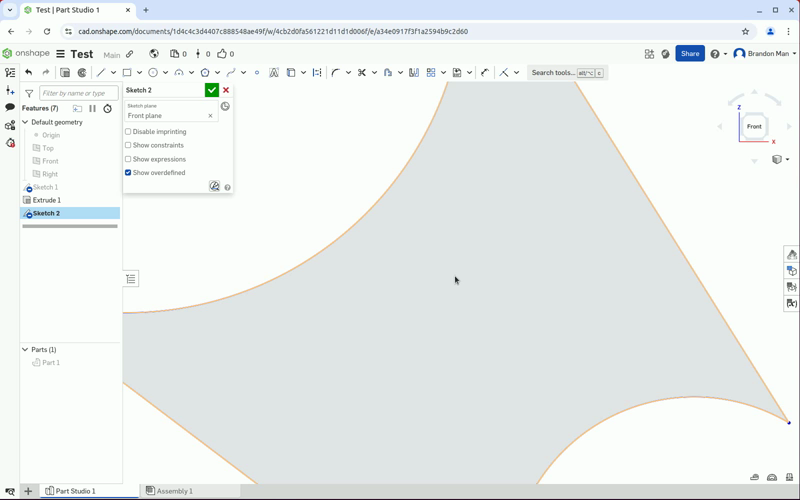
scroll(-6)
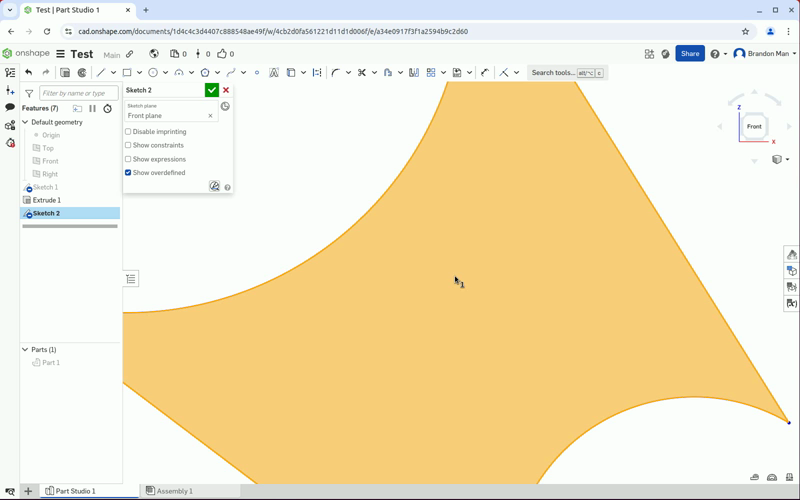
scroll(-6)
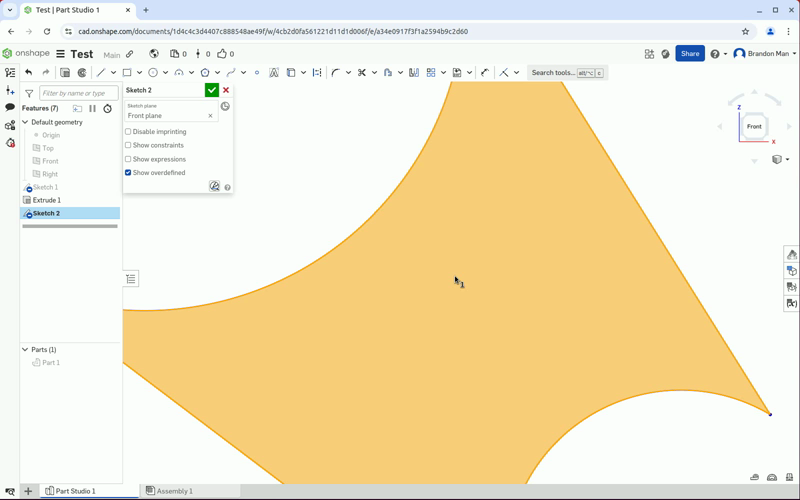
scroll(-6)
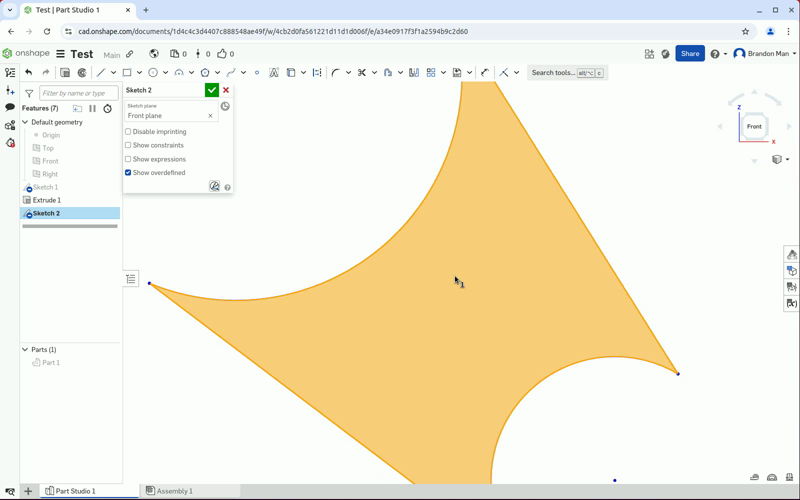
scroll(-6)
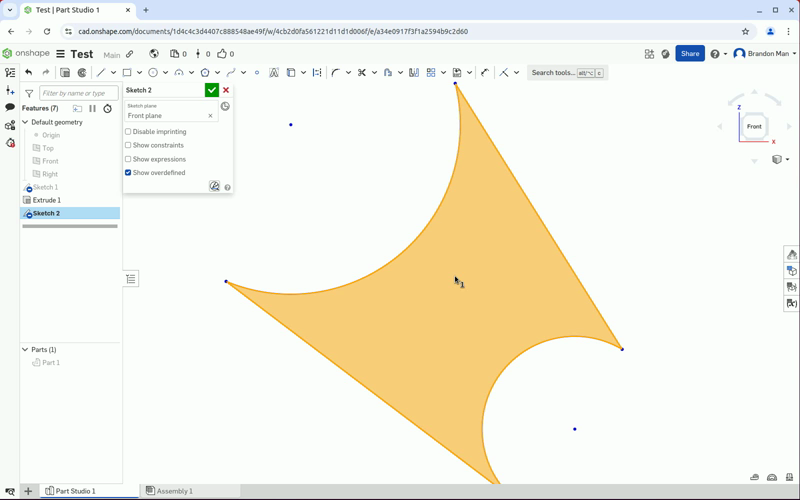
scroll(-6)
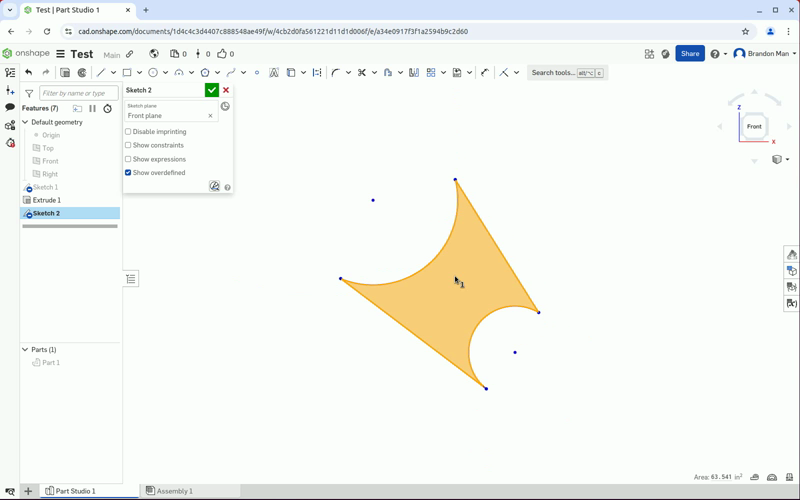
scroll(-6)
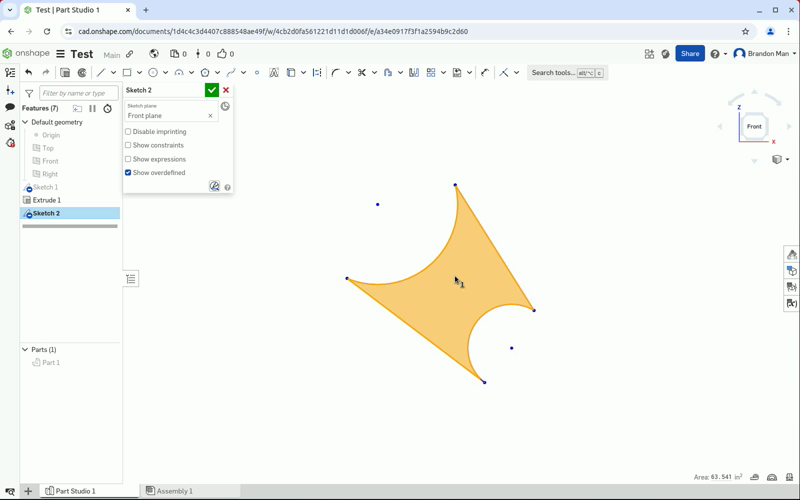
scroll(-6)
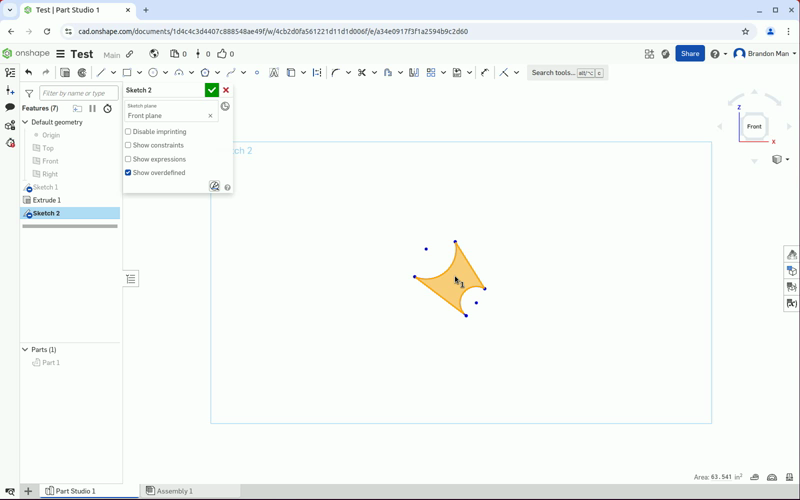
mouse_move(73, 352)
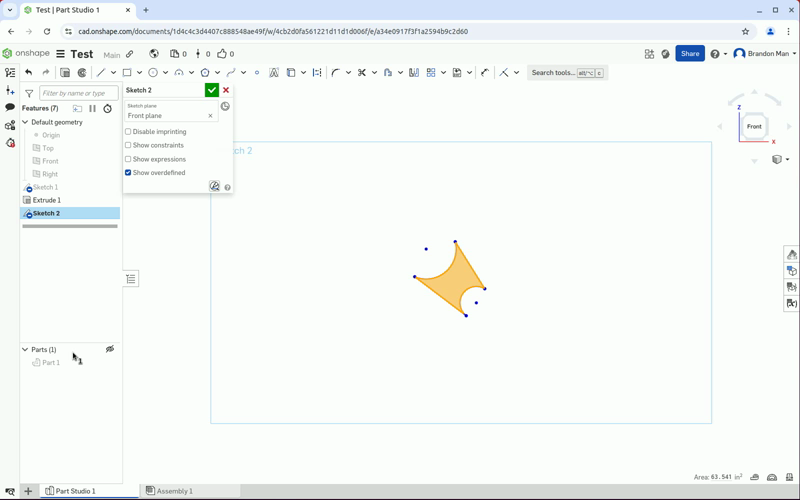
key(shift+y)
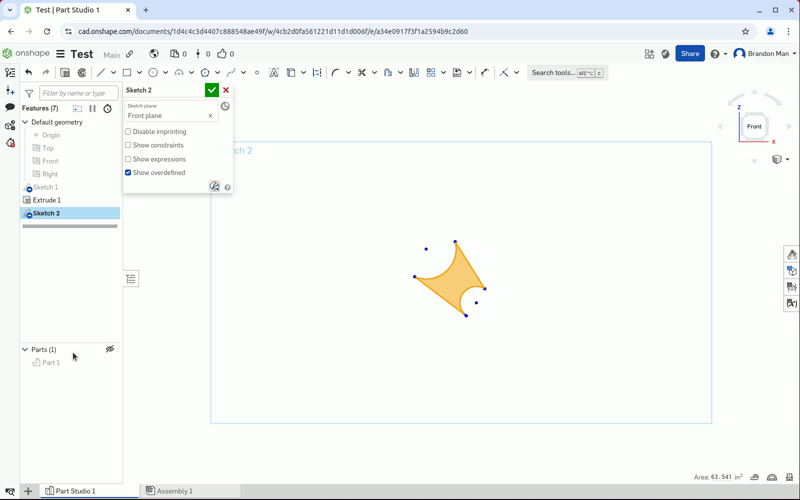
key(shift+e)
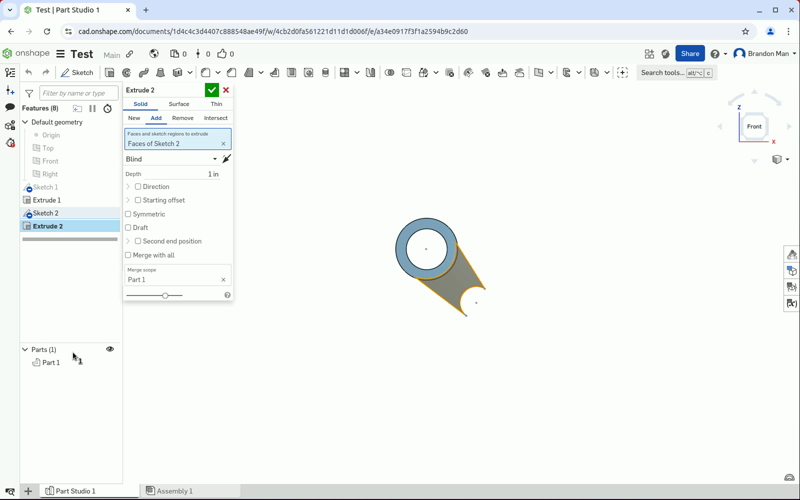
mouse_move(143, 106)
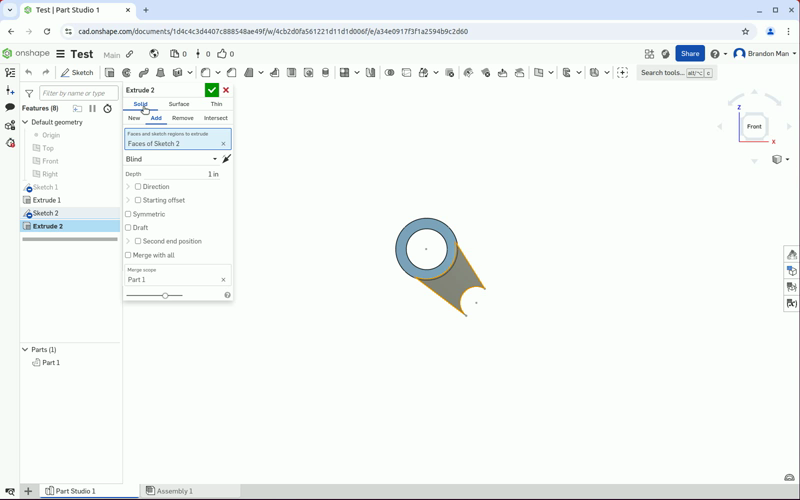
click(143, 106)
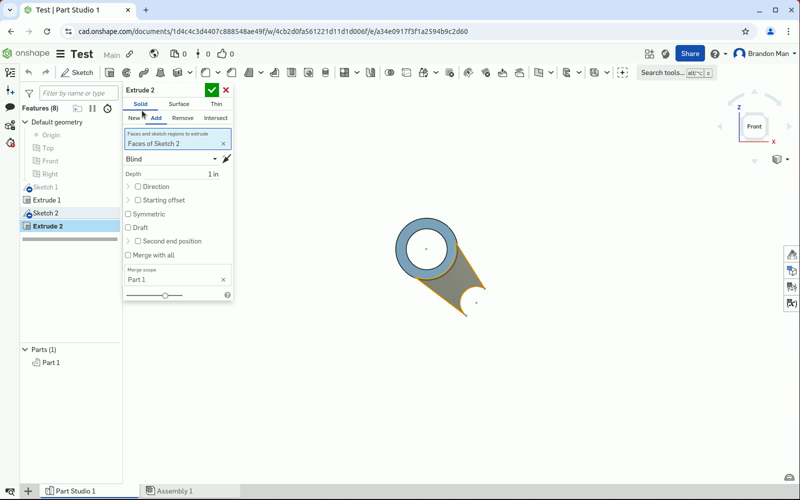
mouse_move(137, 120)
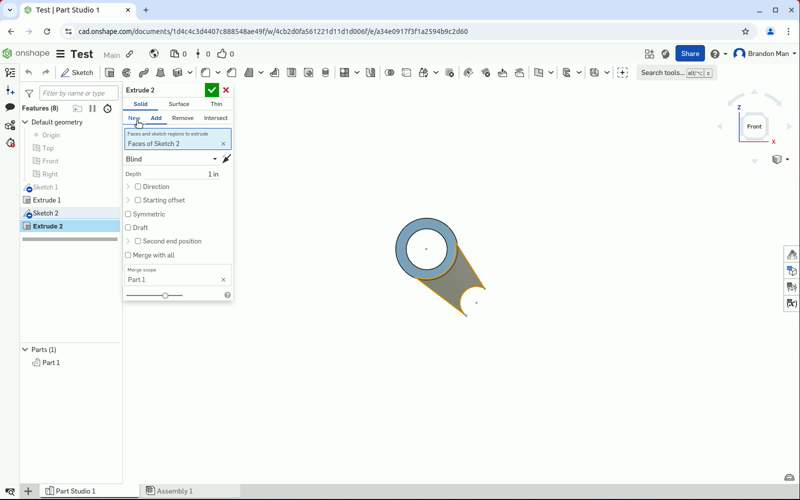
click(137, 120)
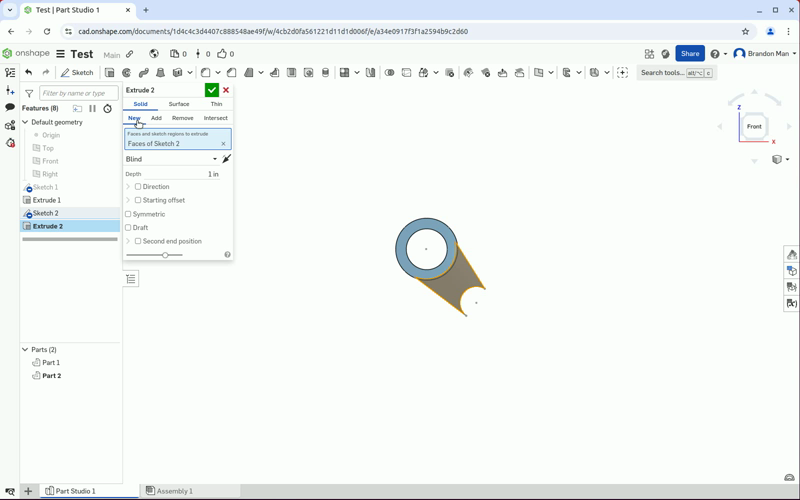
key(tab, 4)
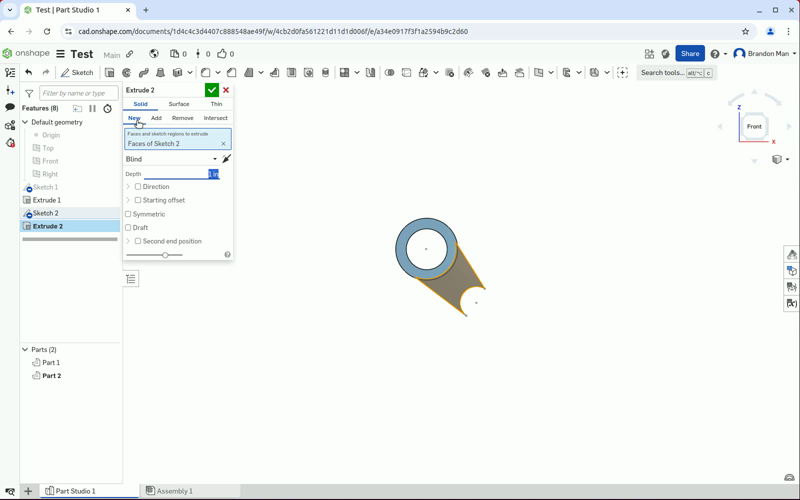
text(23.108)
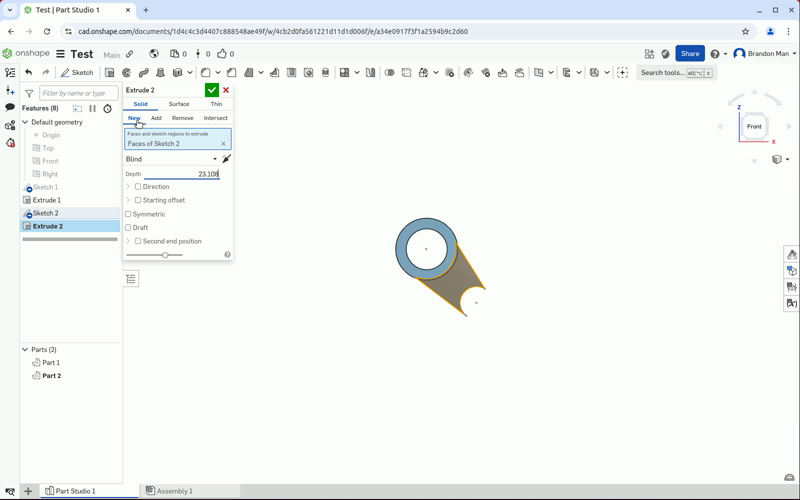
key(enter)
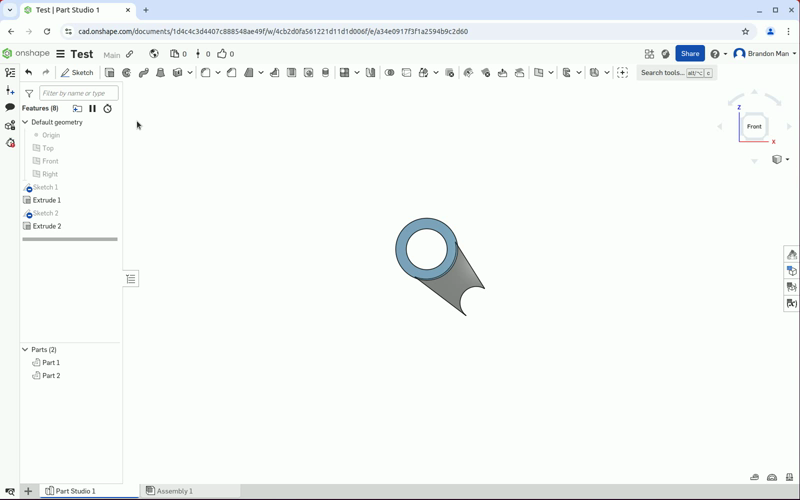
key(shift+h)
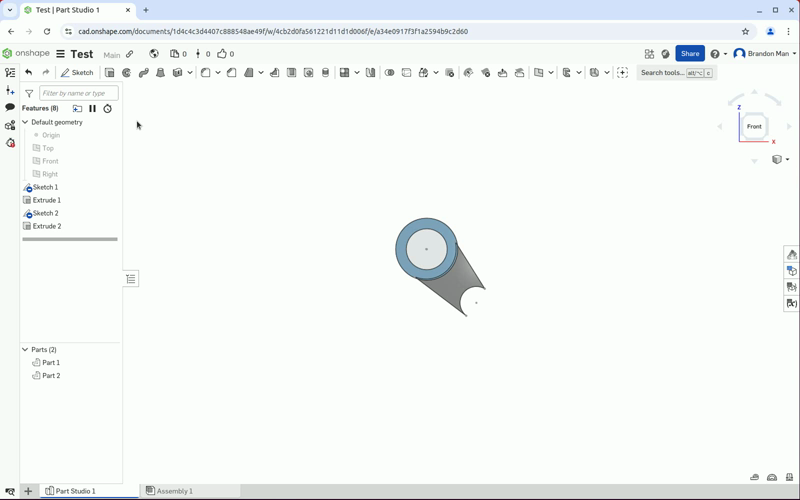
key(shift+h)
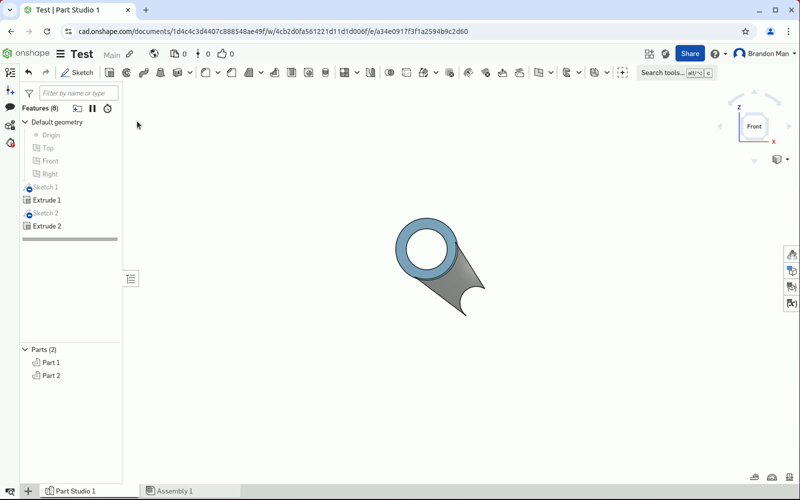
mouse_move(73, 189)
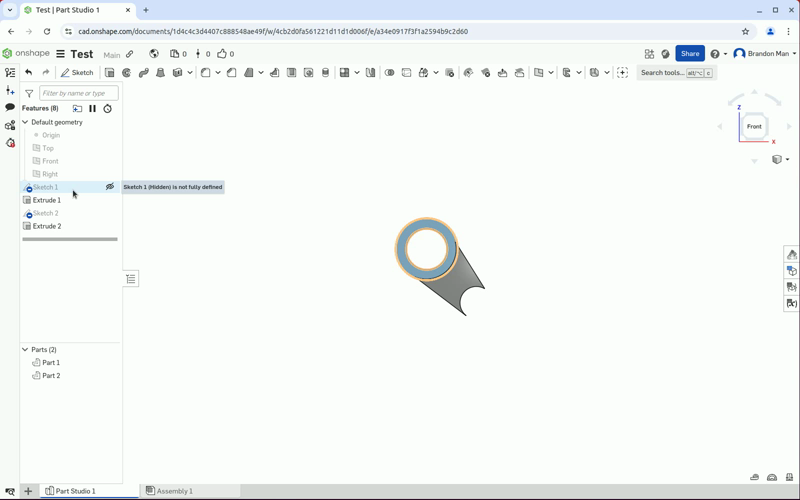
click(73, 189)
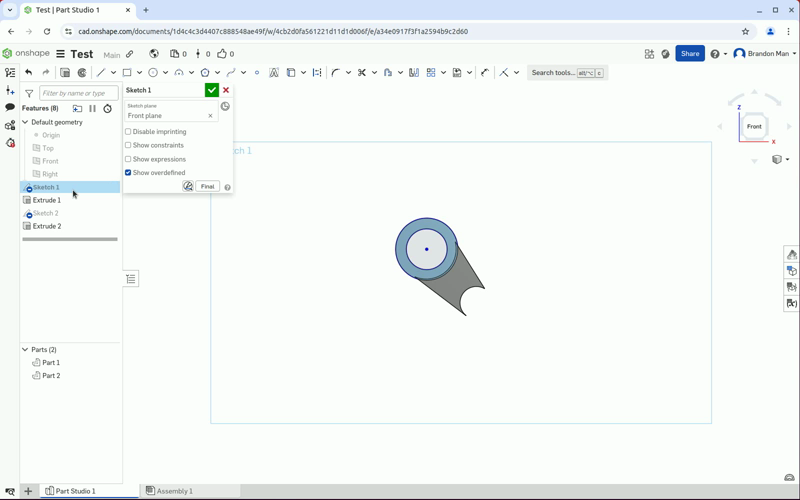
mouse_move(229, 92)
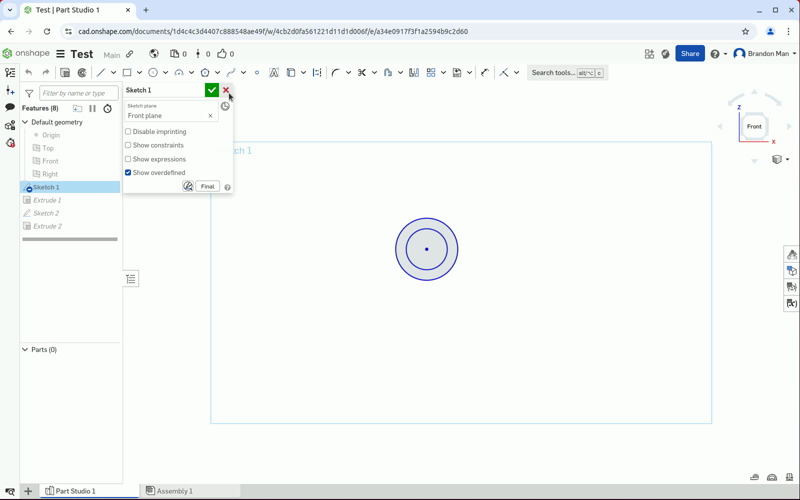
click(229, 92)
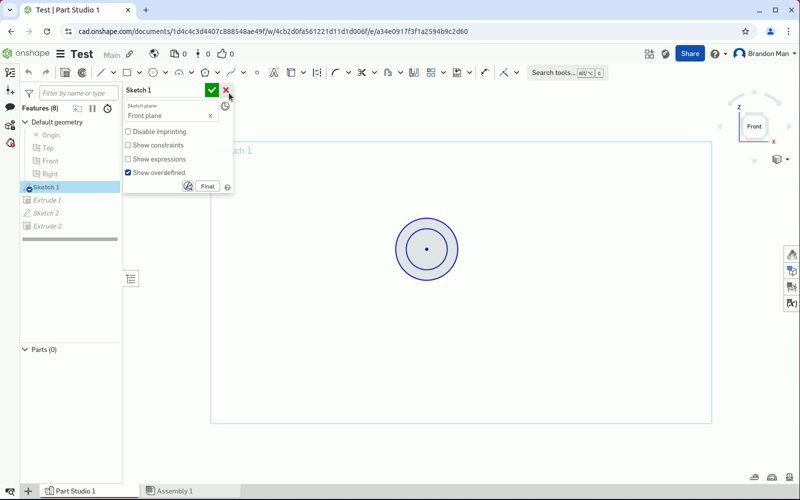
key(shift+s)
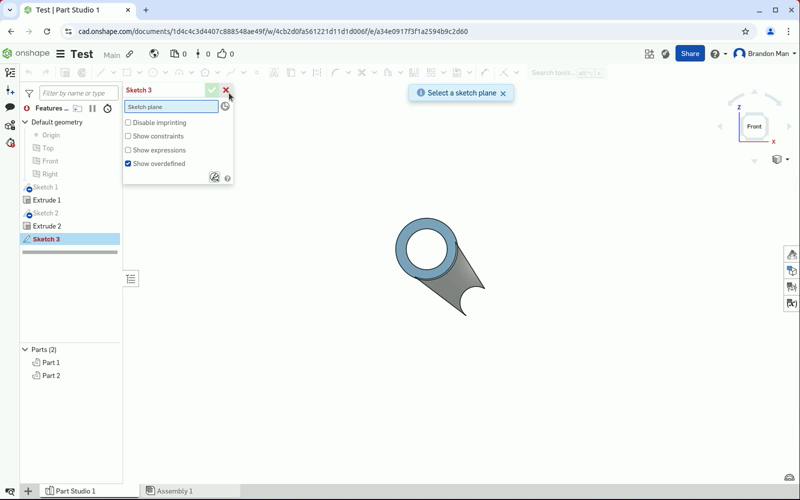
mouse_move(73, 163)
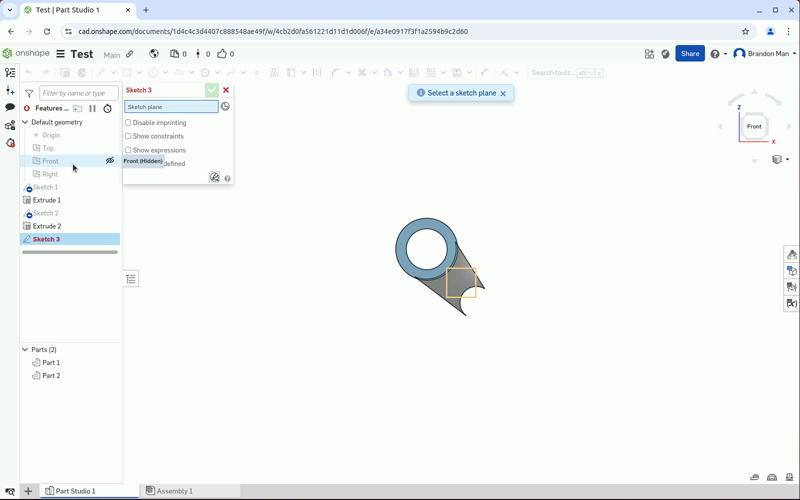
click(73, 163)
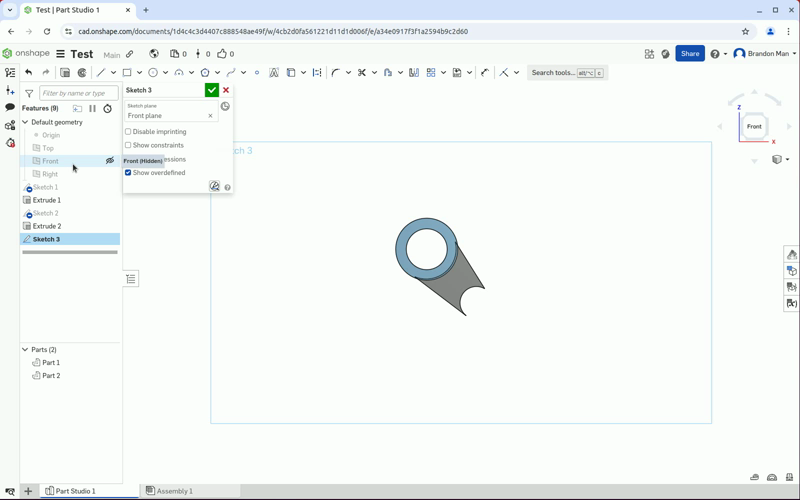
mouse_move(73, 352)
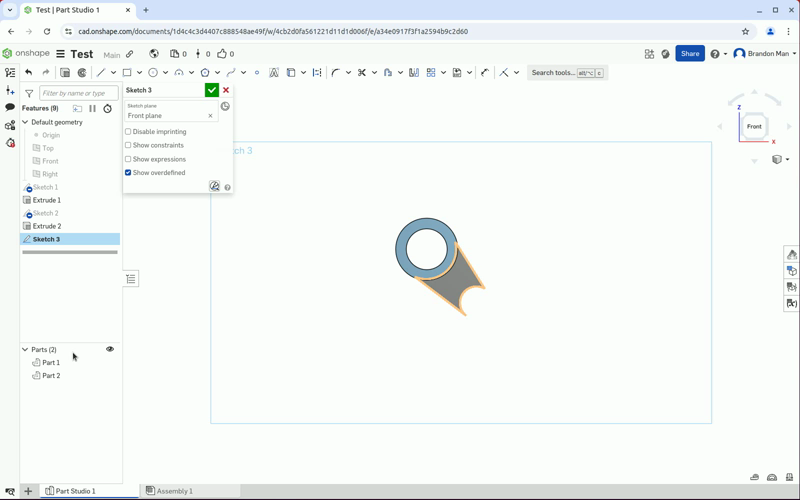
key(y)
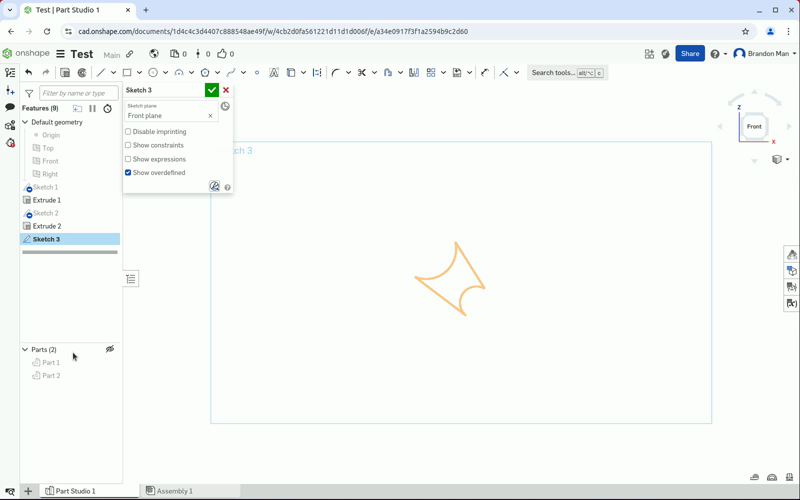
key(c)
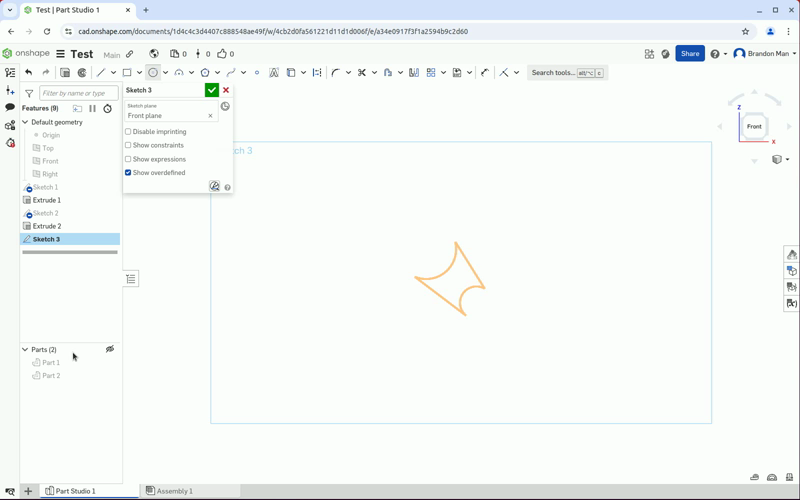
key_down(shift)
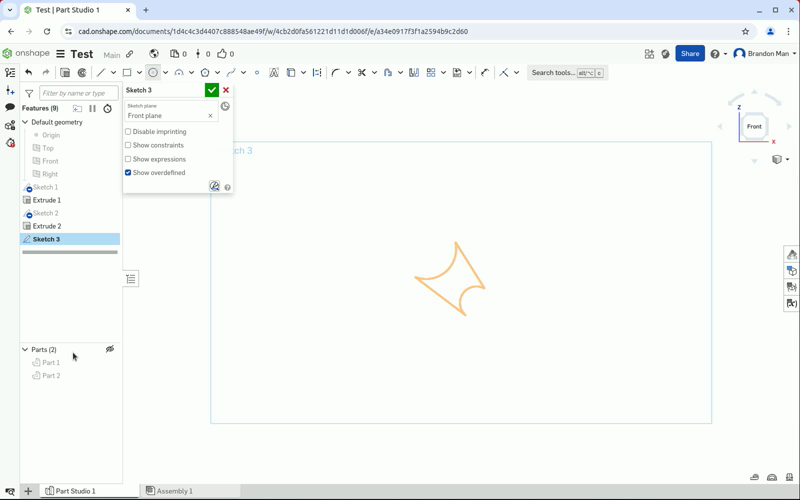
mouse_move(476, 301)
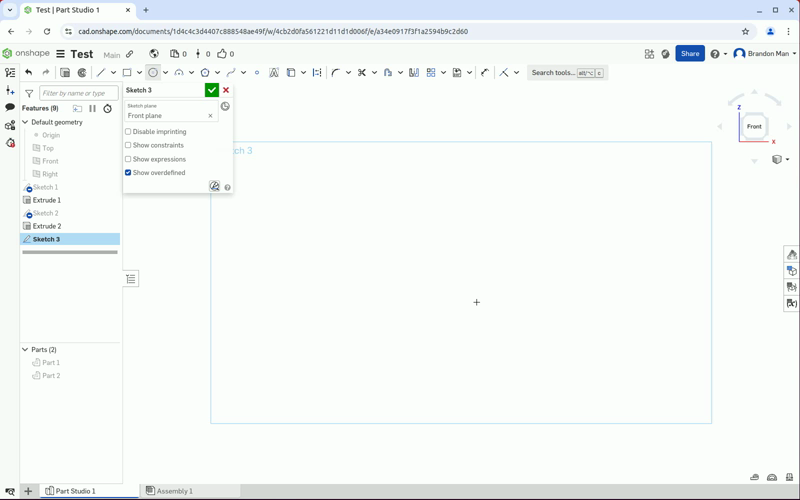
click(476, 301)
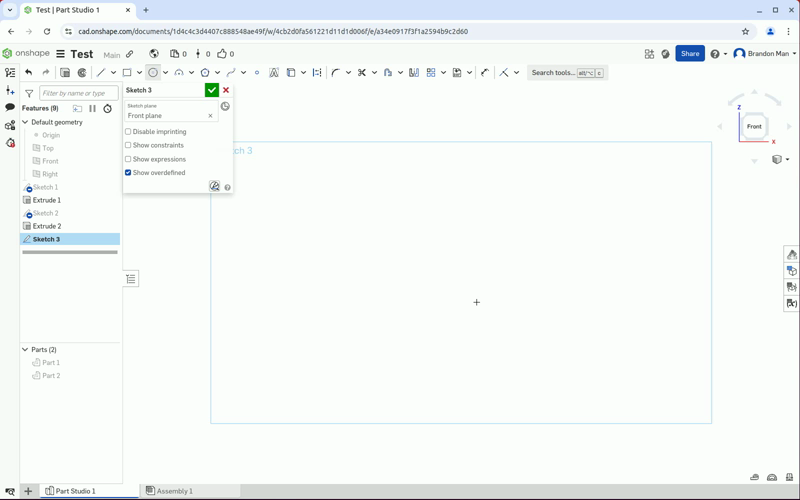
key_up(shift)
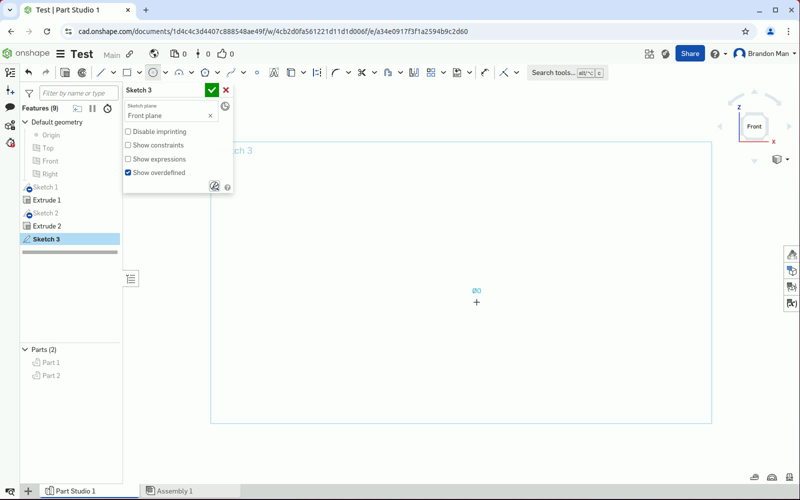
mouse_move(493, 301)
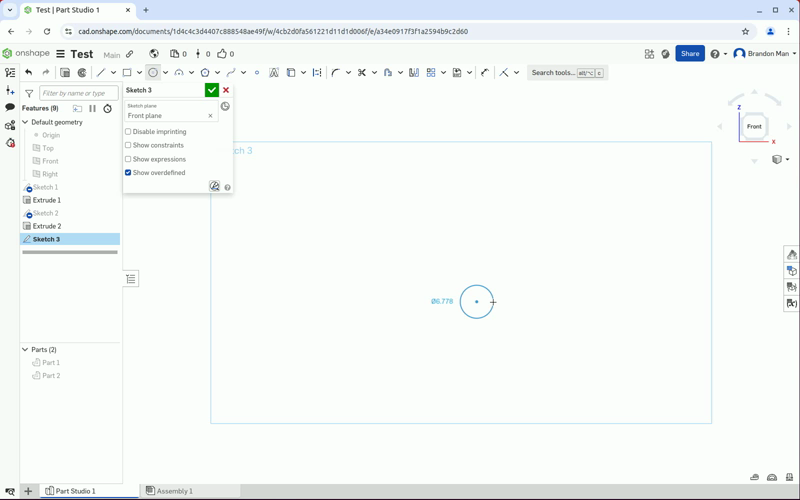
click(493, 301)
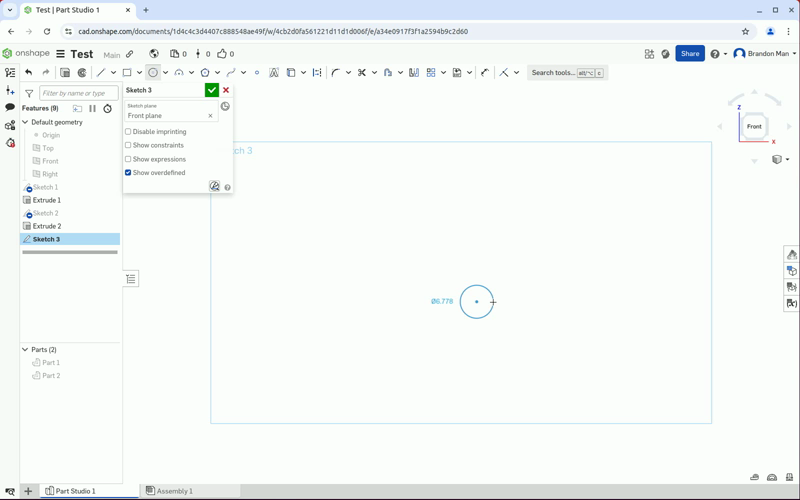
key(esc)
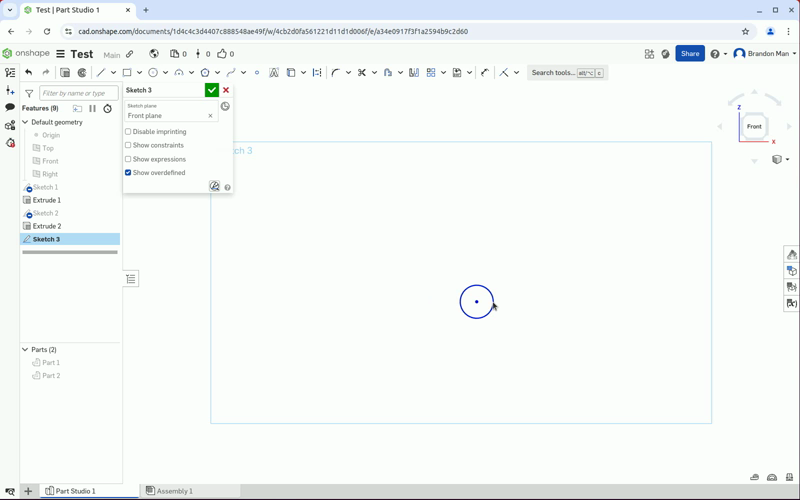
key(c)
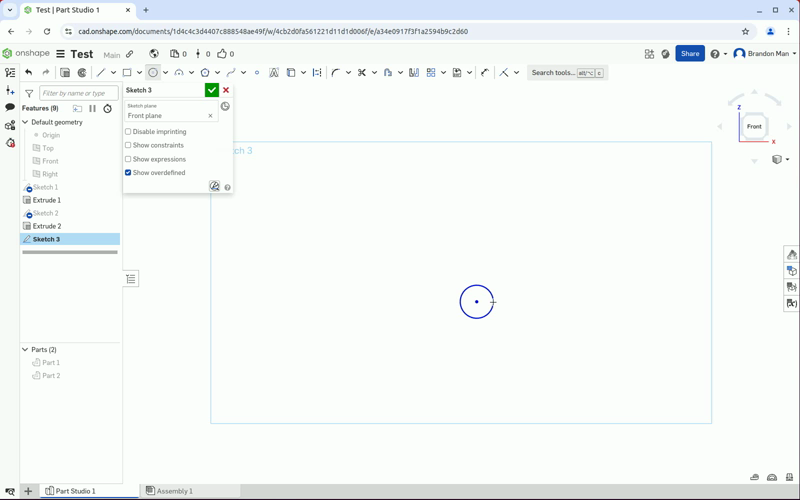
key_down(shift)
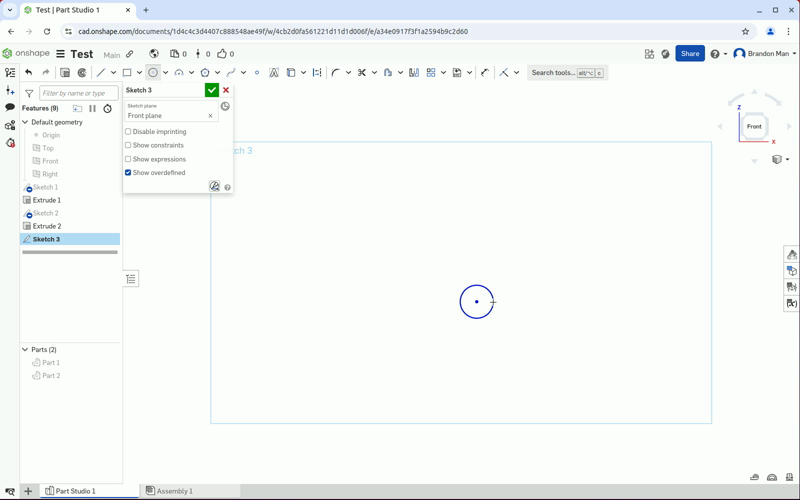
mouse_move(476, 301)
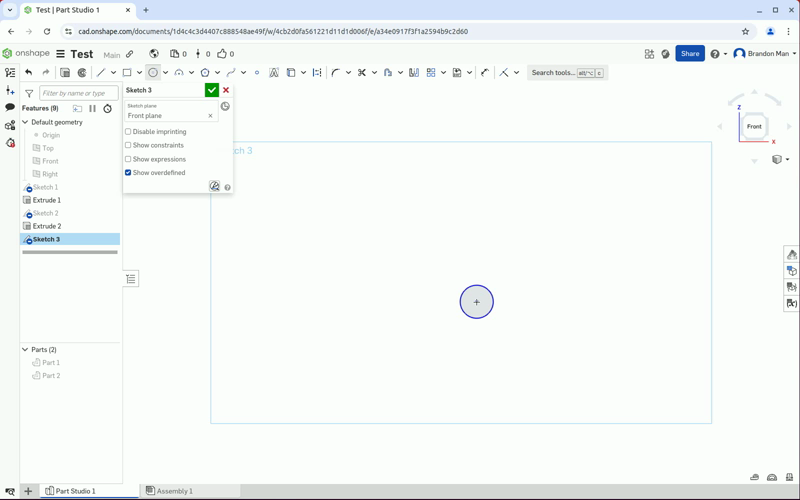
click(476, 301)
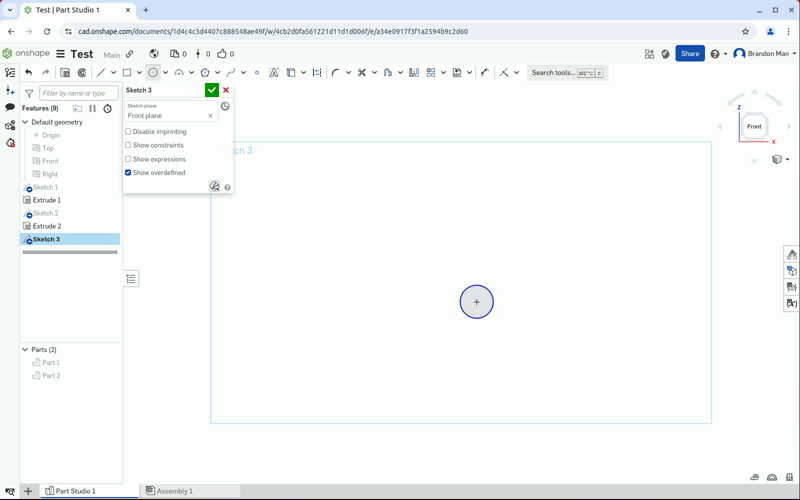
key_up(shift)
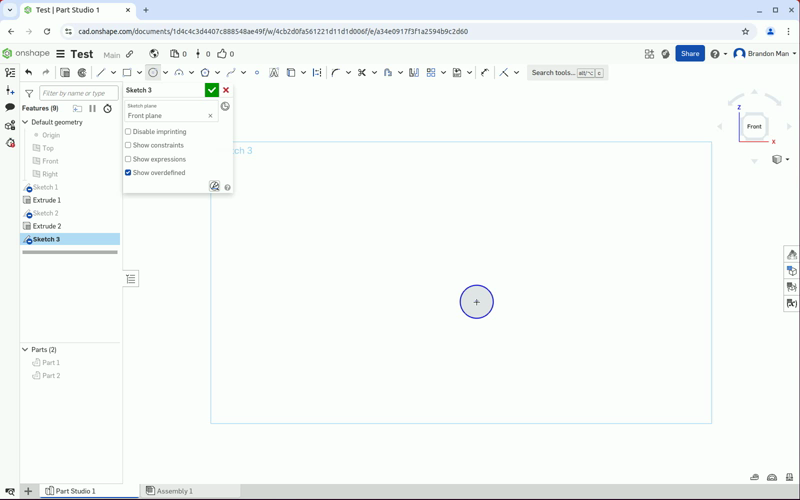
mouse_move(486, 301)
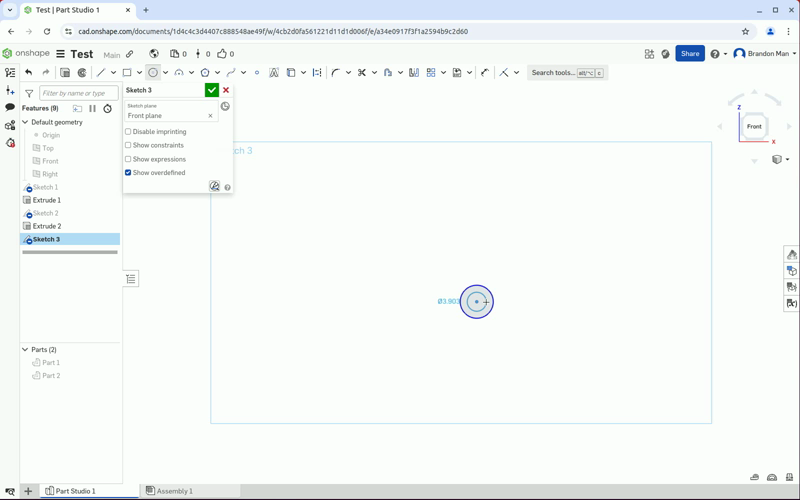
click(486, 301)
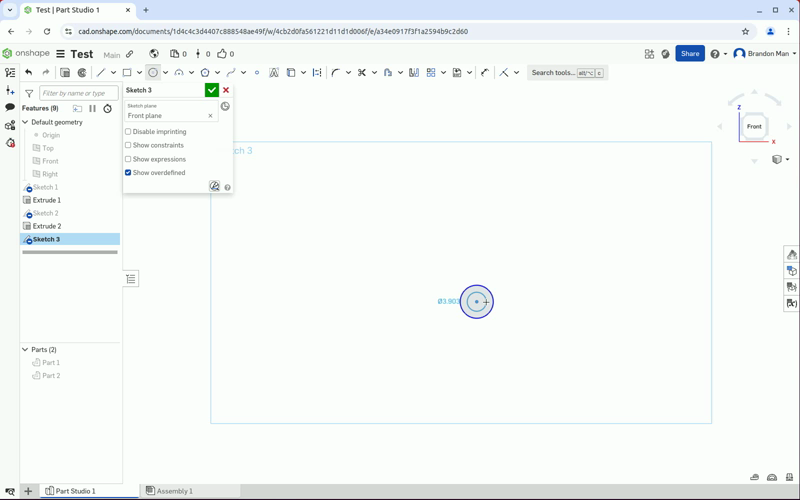
key(esc)
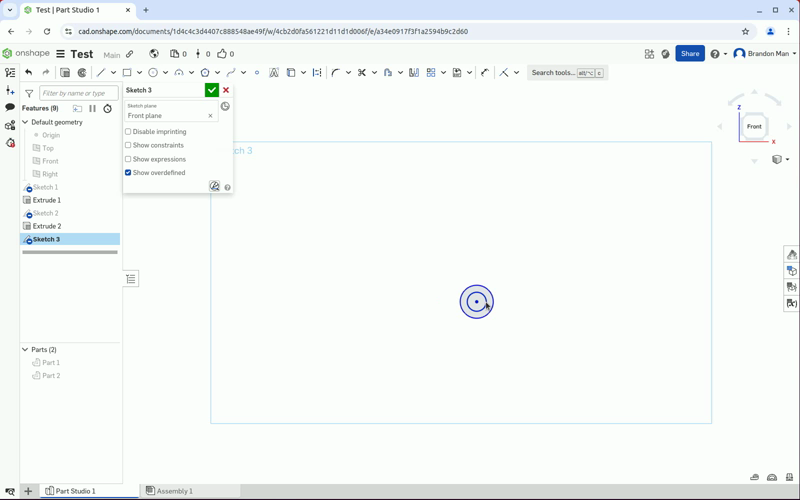
mouse_move(473, 316)
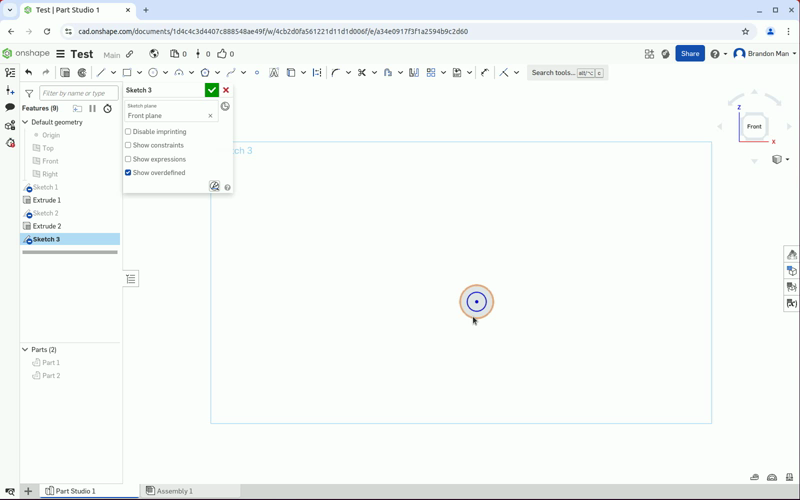
scroll(6)
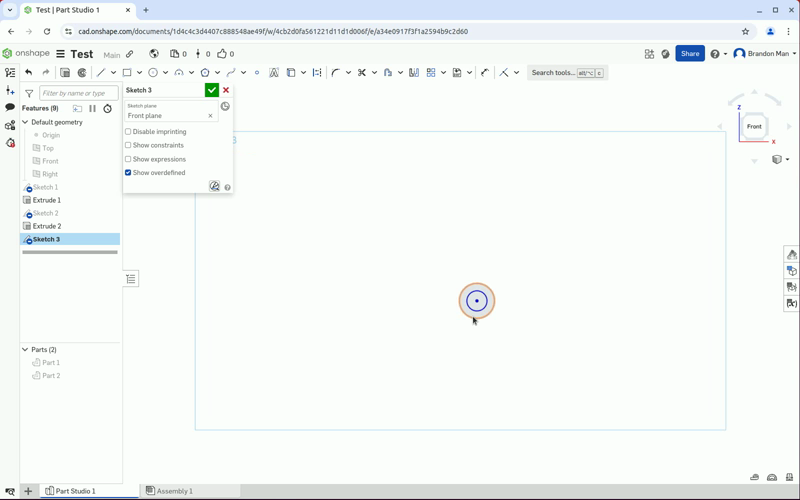
scroll(6)
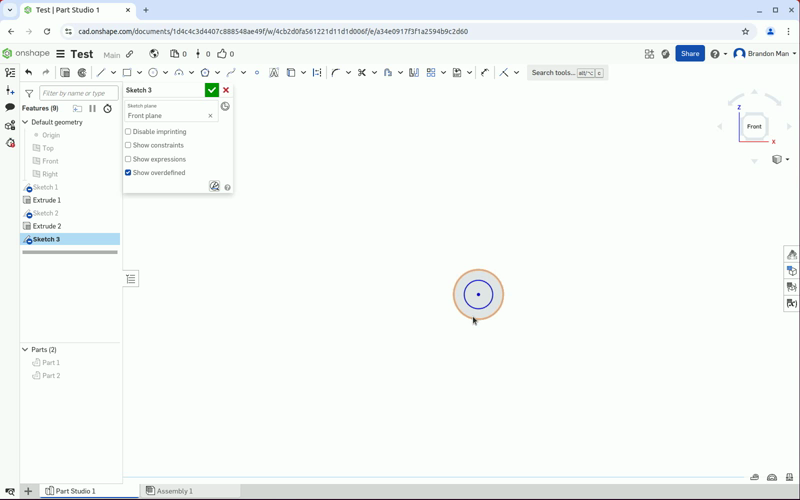
scroll(6)
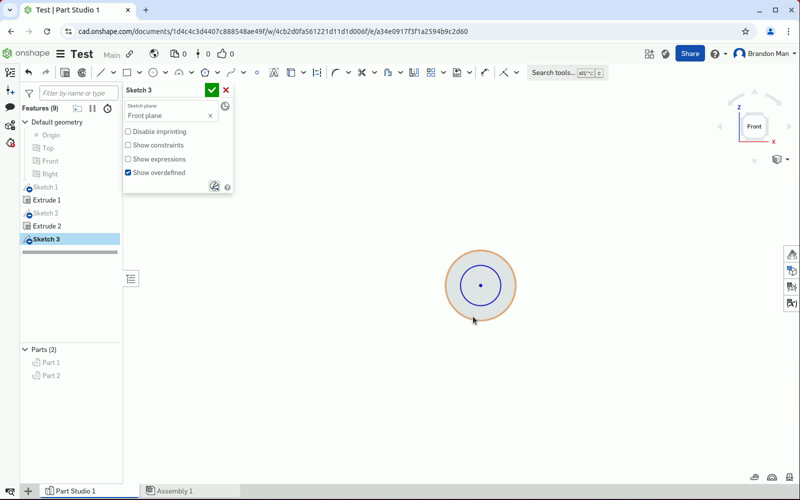
scroll(6)
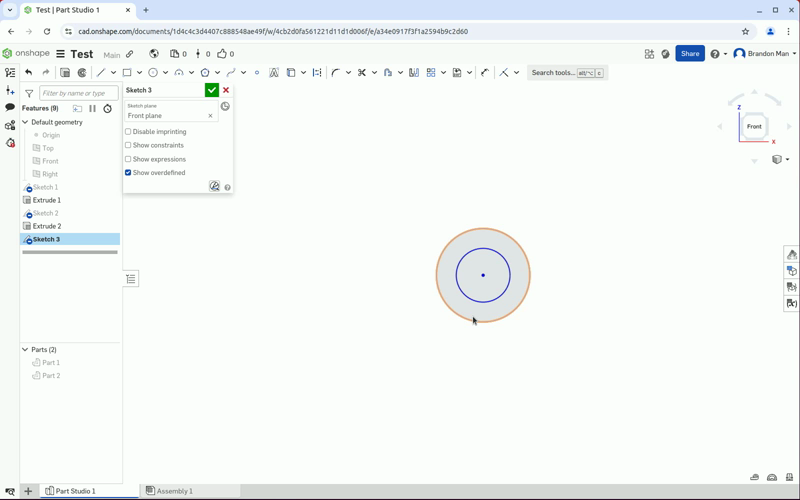
scroll(6)
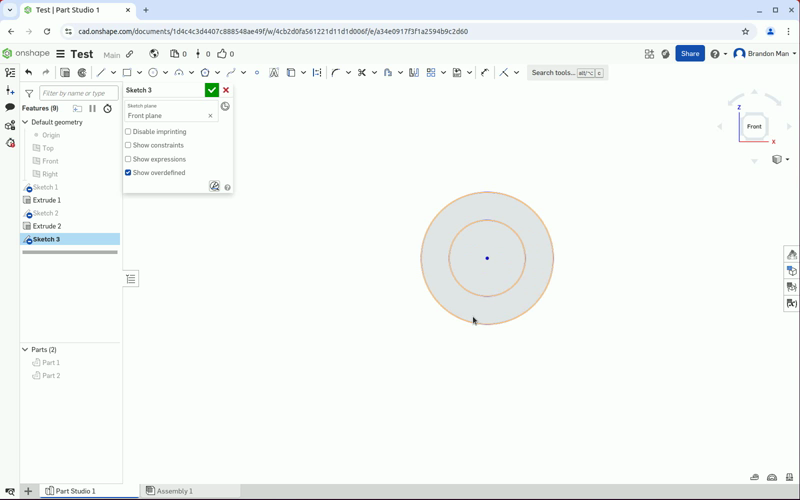
scroll(6)
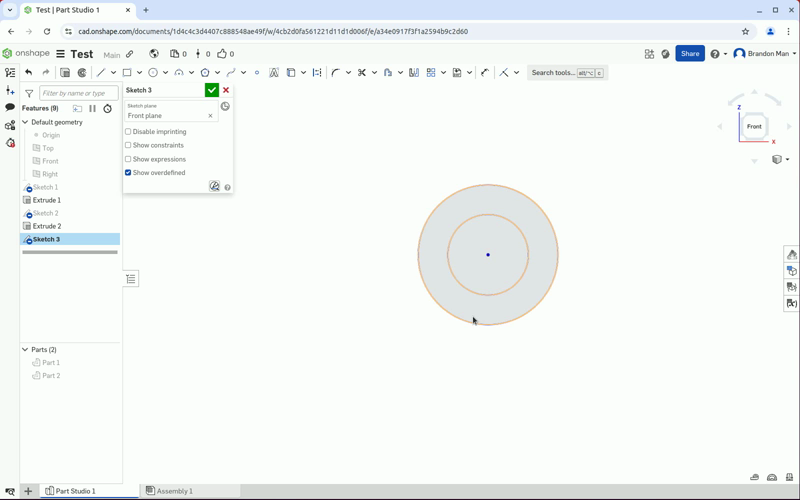
scroll(6)
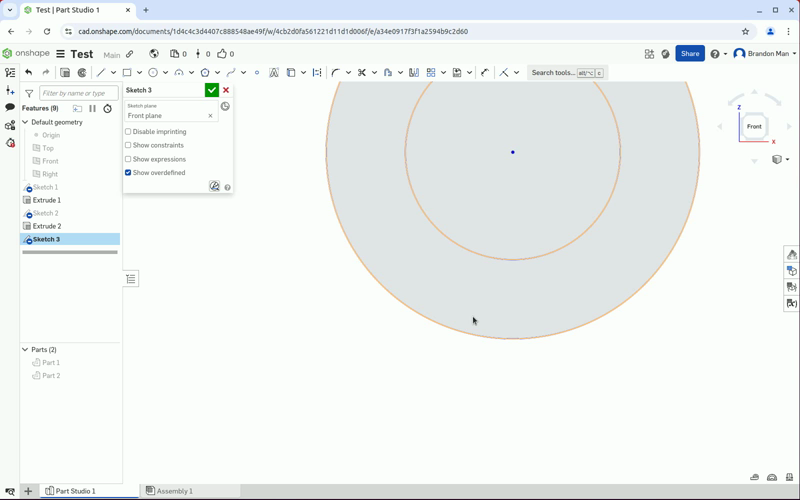
click(473, 316)
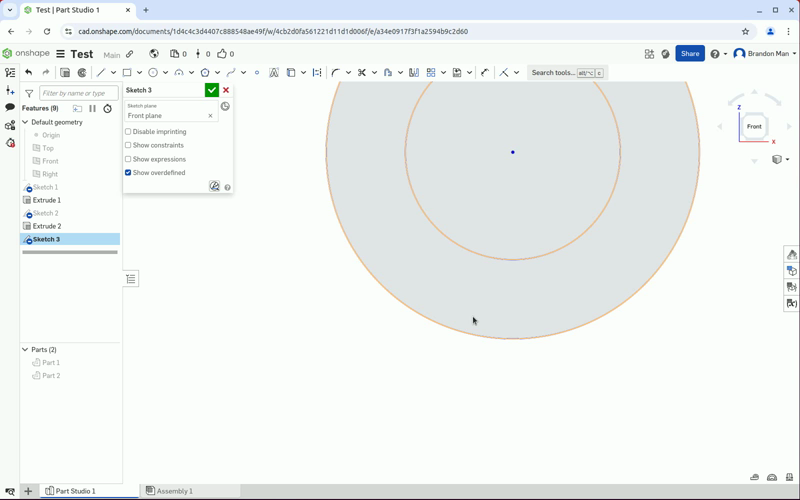
scroll(-6)
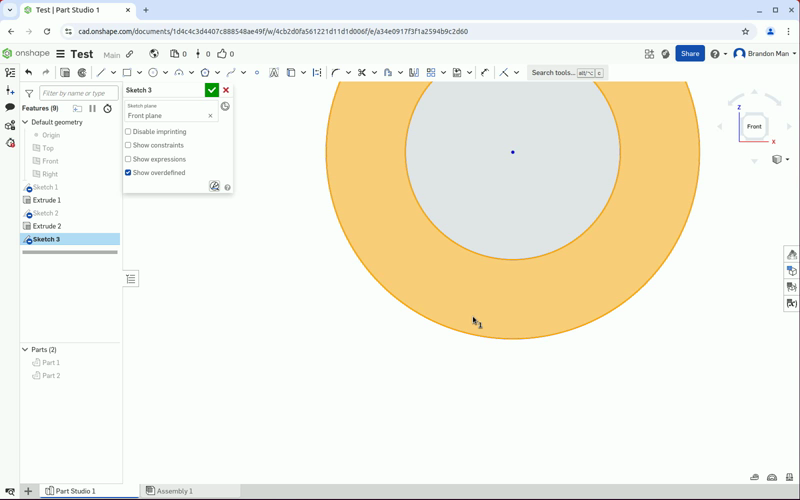
scroll(-6)
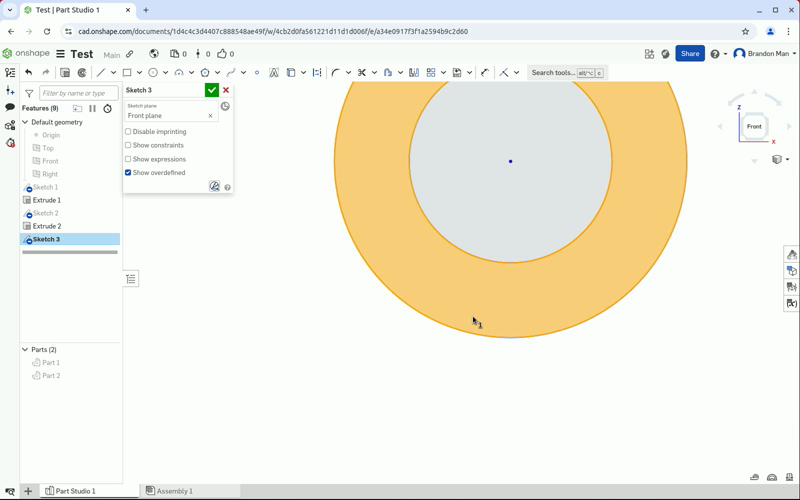
scroll(-6)
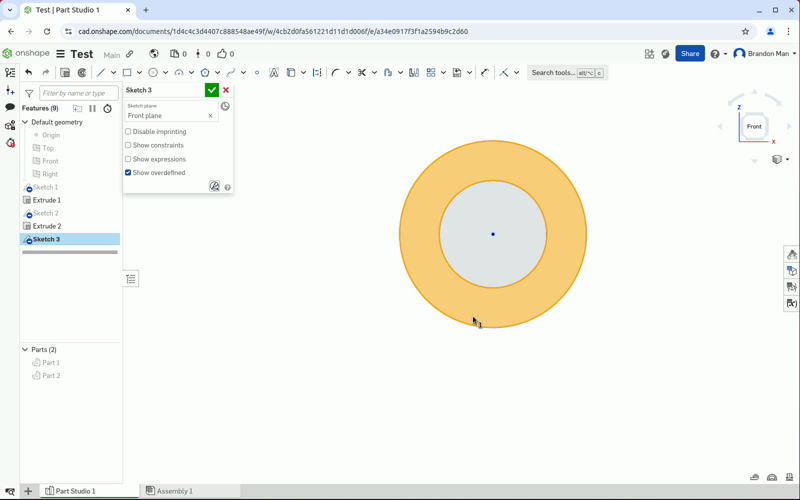
scroll(-6)
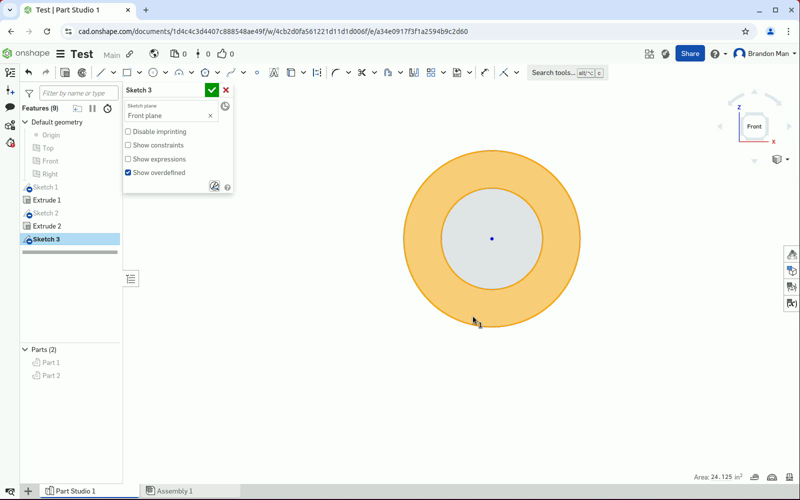
scroll(-6)
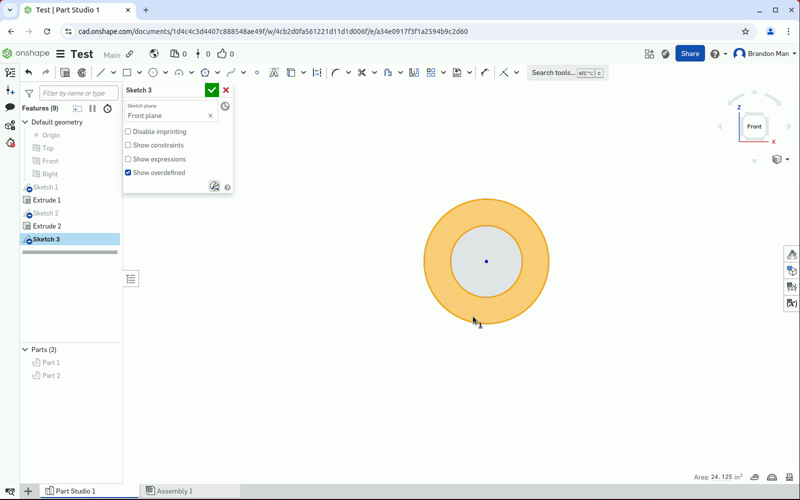
scroll(-6)
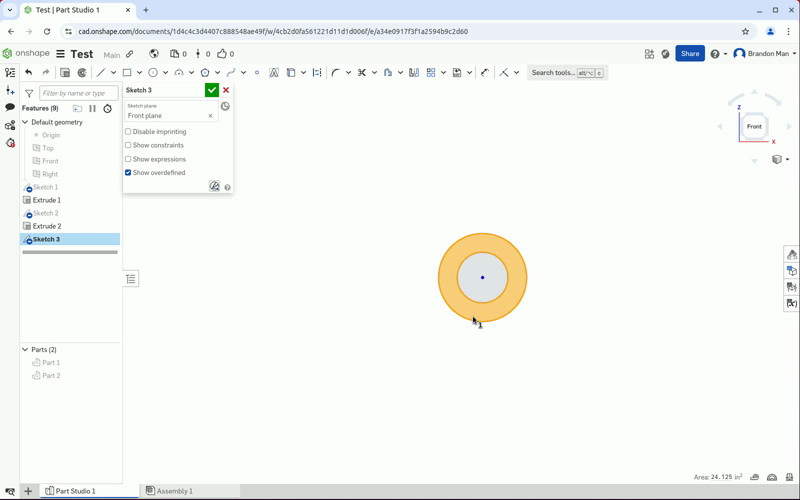
scroll(-6)
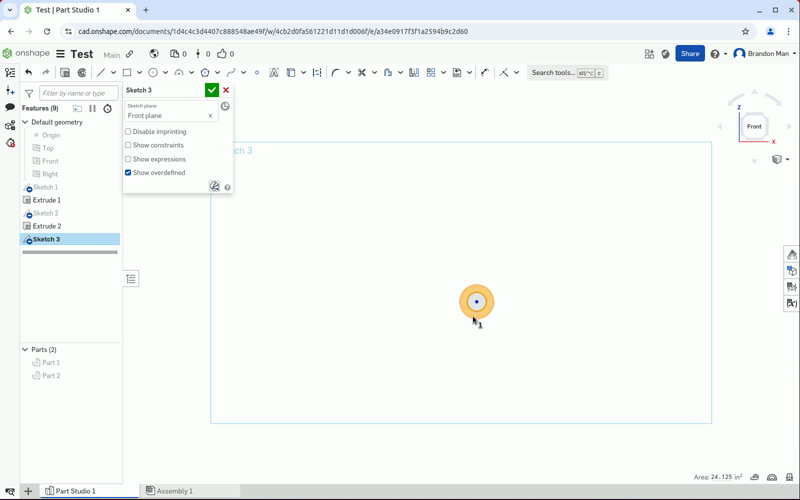
mouse_move(73, 352)
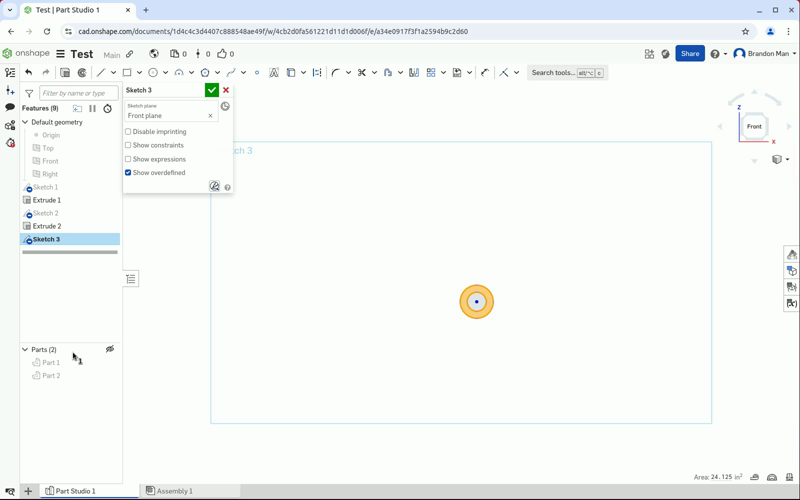
key(shift+y)
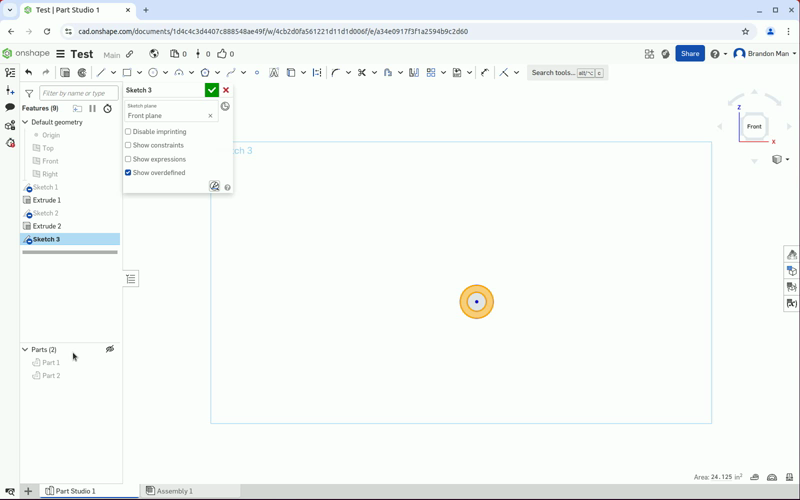
key(shift+e)
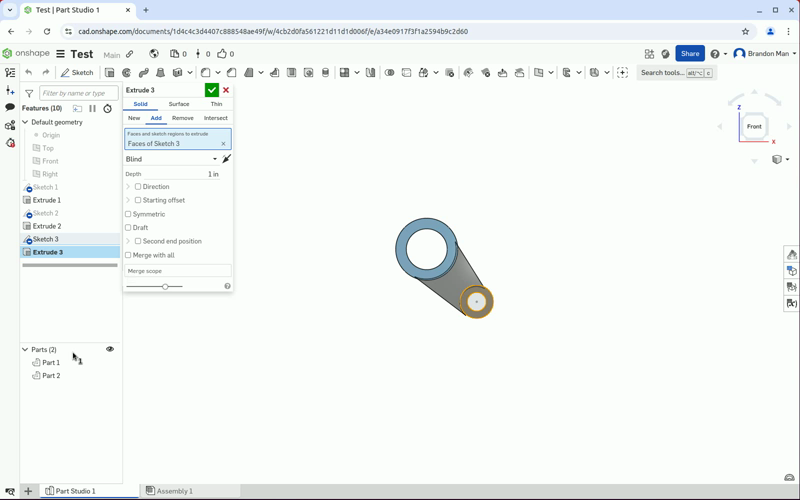
mouse_move(143, 106)
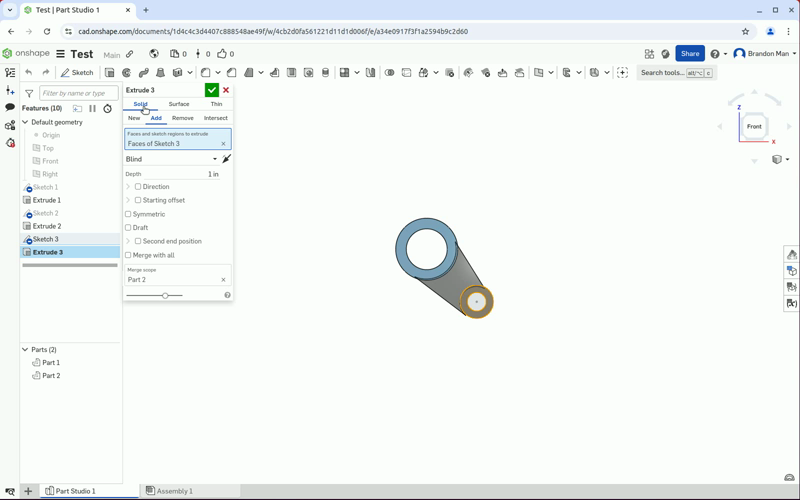
click(143, 106)
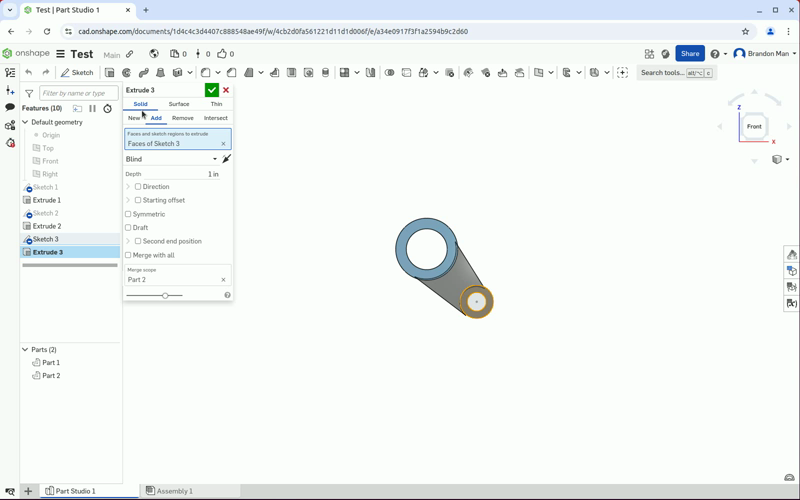
mouse_move(137, 120)
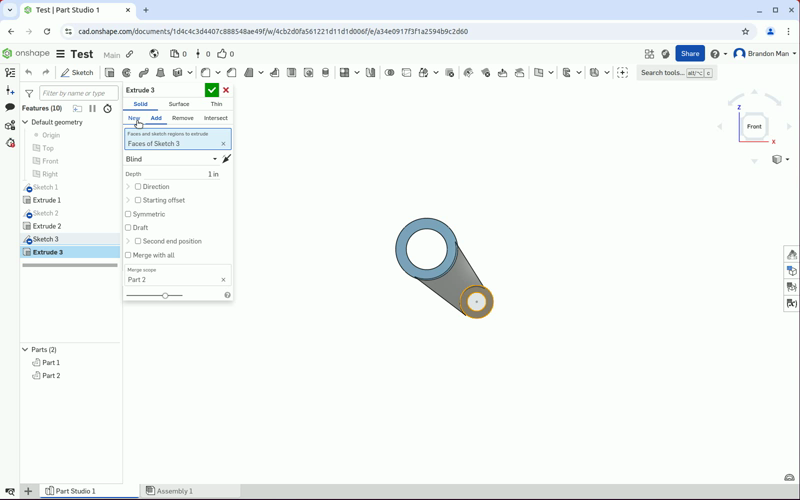
click(137, 120)
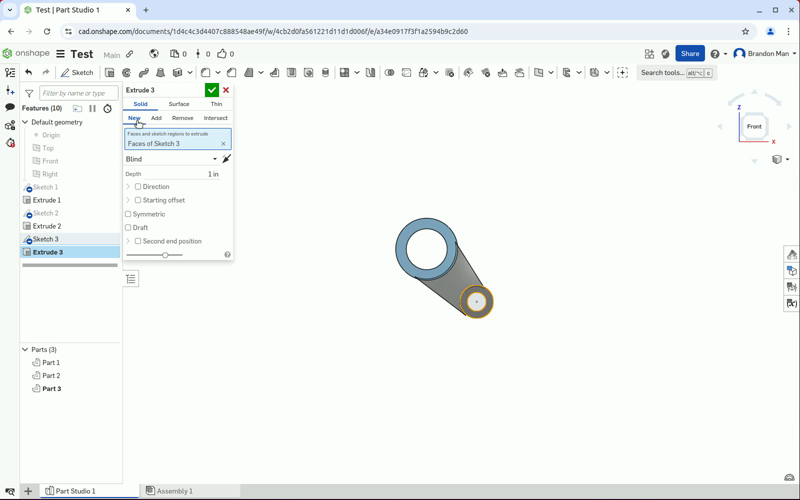
key(tab, 4)
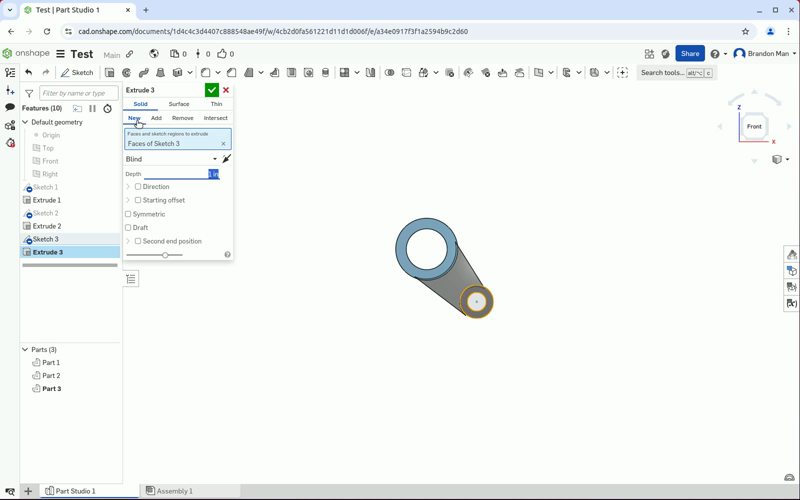
text(23.108)
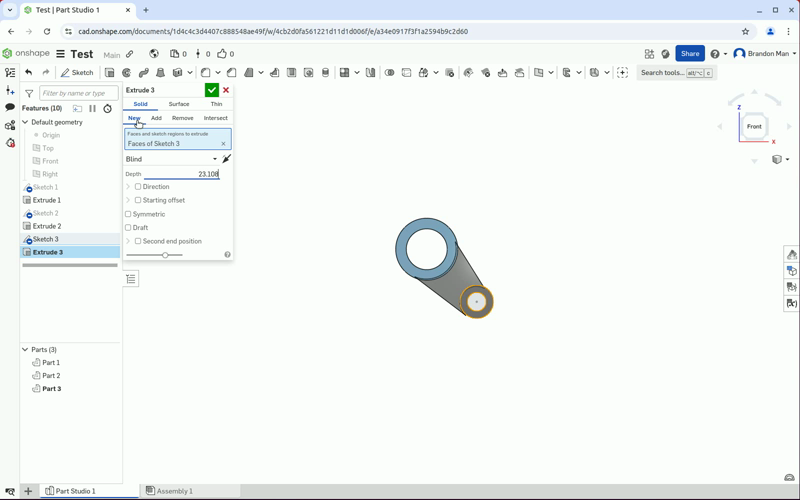
key(enter)
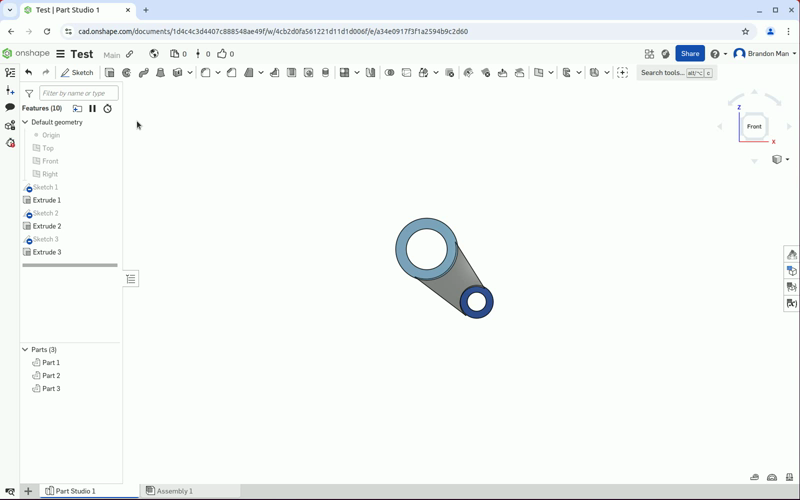
key(shift+h)
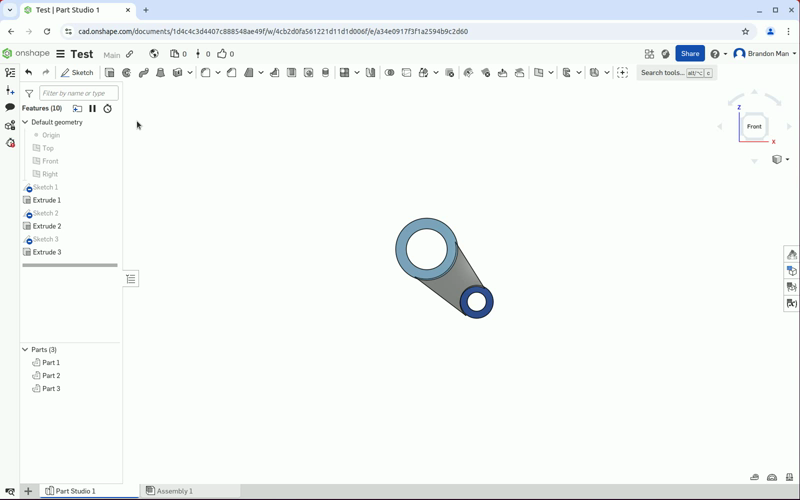
key(shift+h)
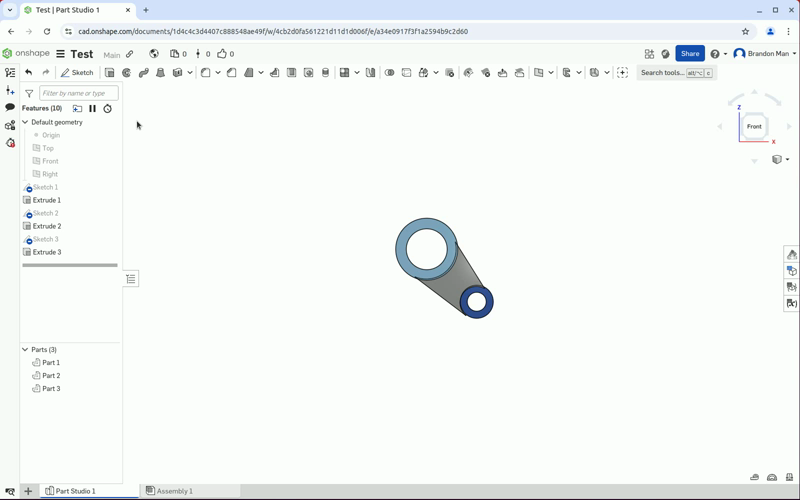
mouse_move(73, 189)
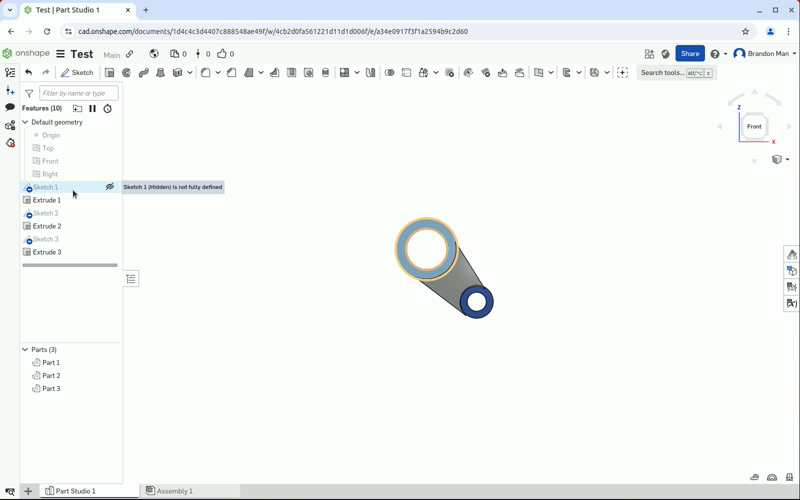
click(73, 189)
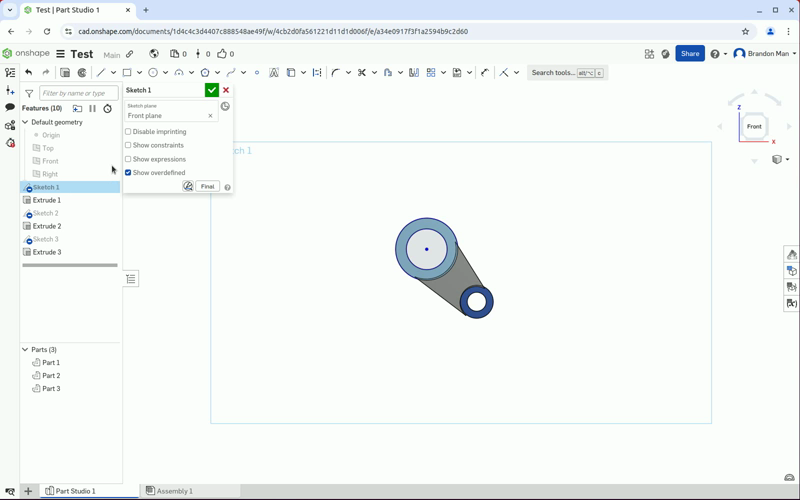
mouse_move(229, 92)
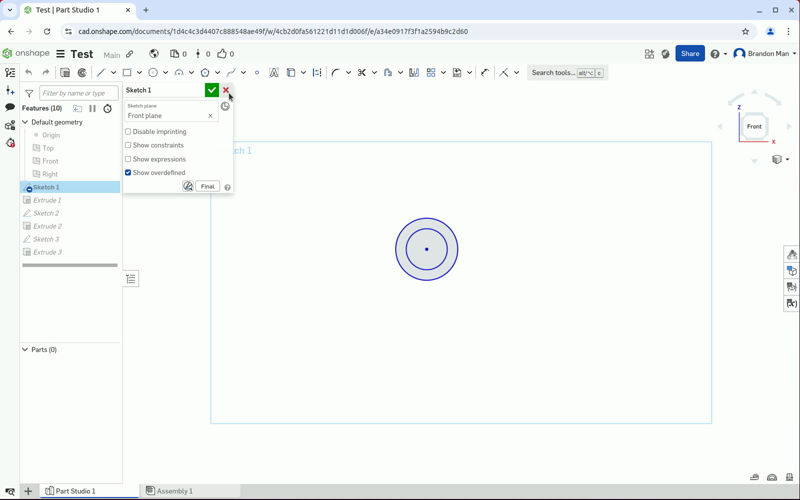
click(229, 92)
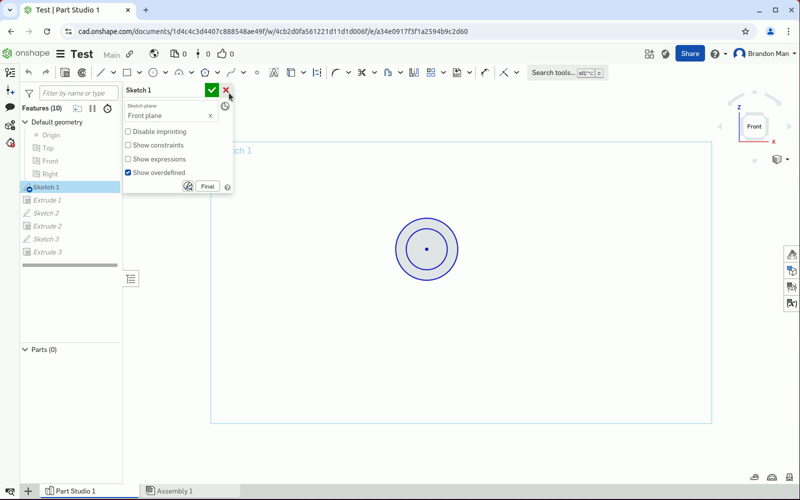
key(shift+s)
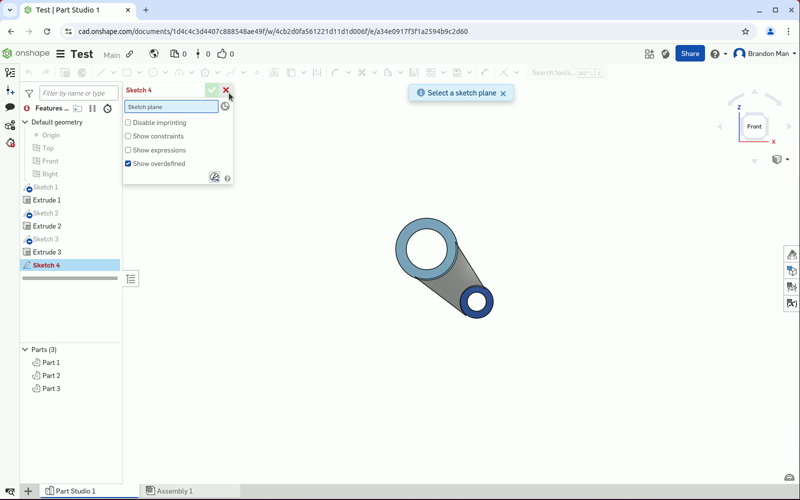
mouse_move(73, 163)
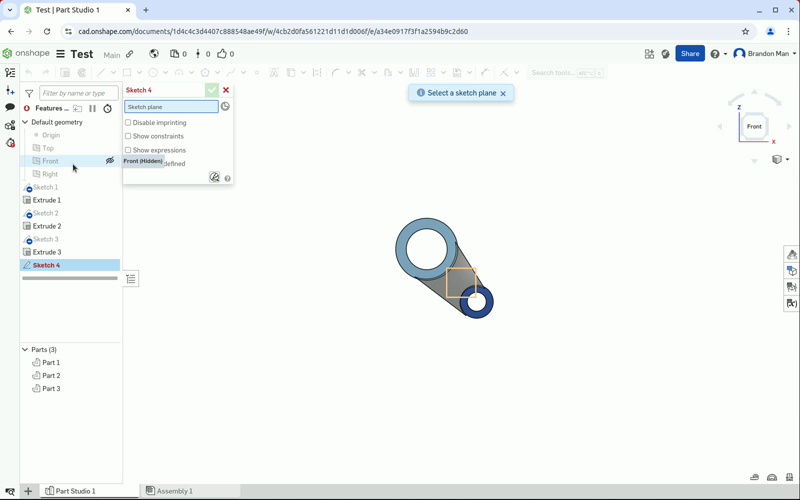
click(73, 163)
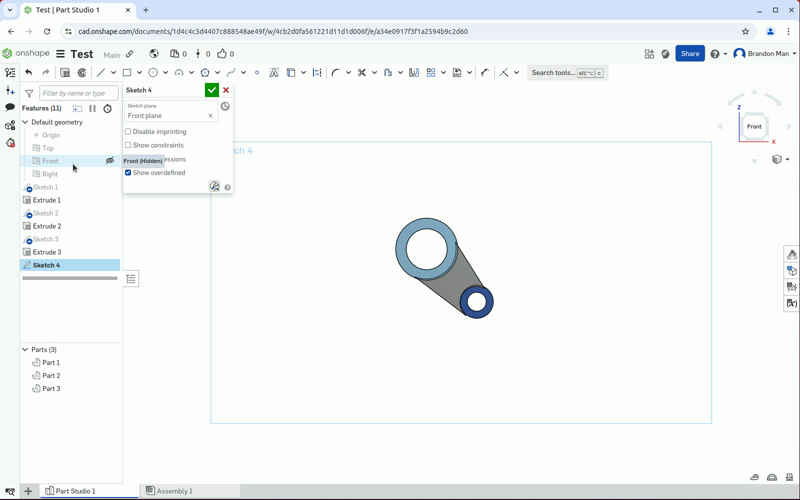
mouse_move(73, 352)
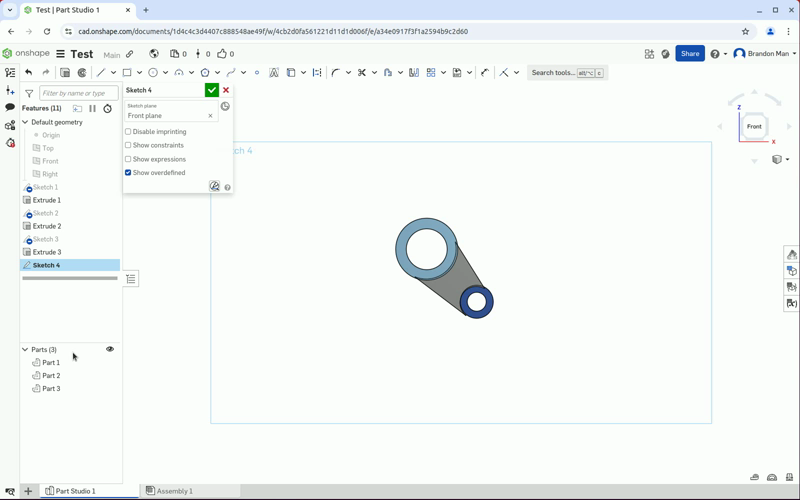
key(y)
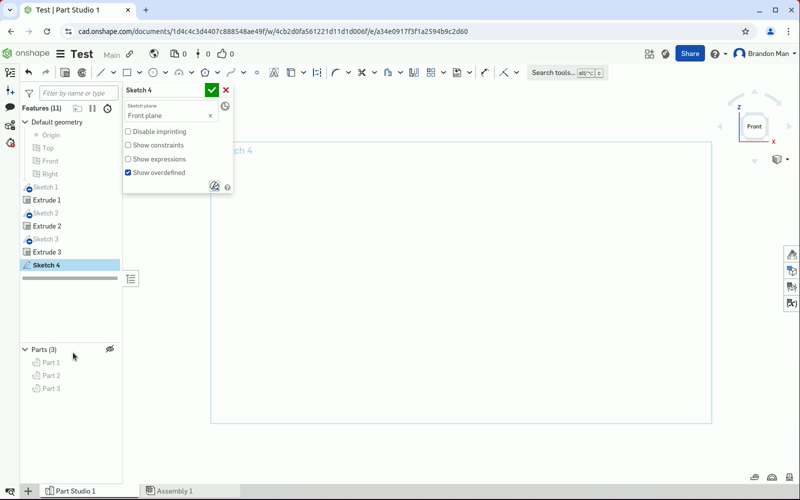
key(c)
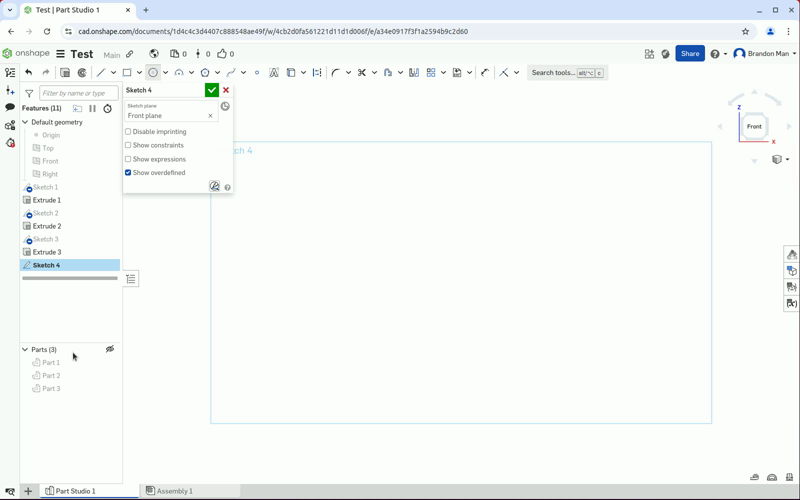
key_down(shift)
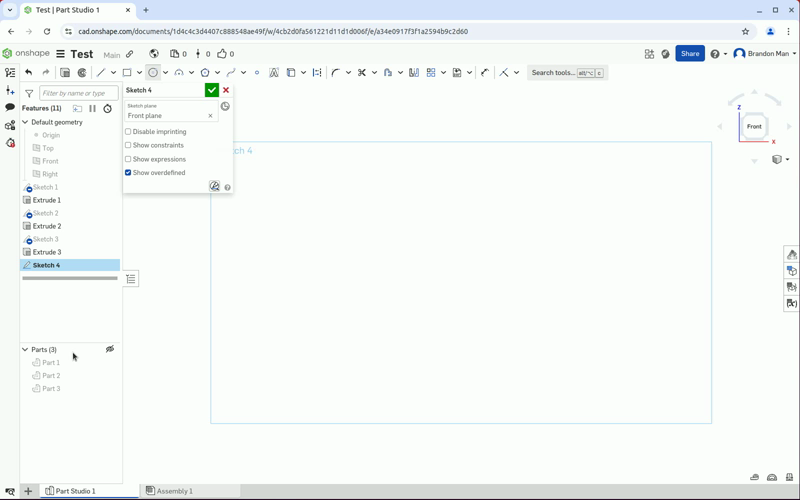
mouse_move(405, 306)
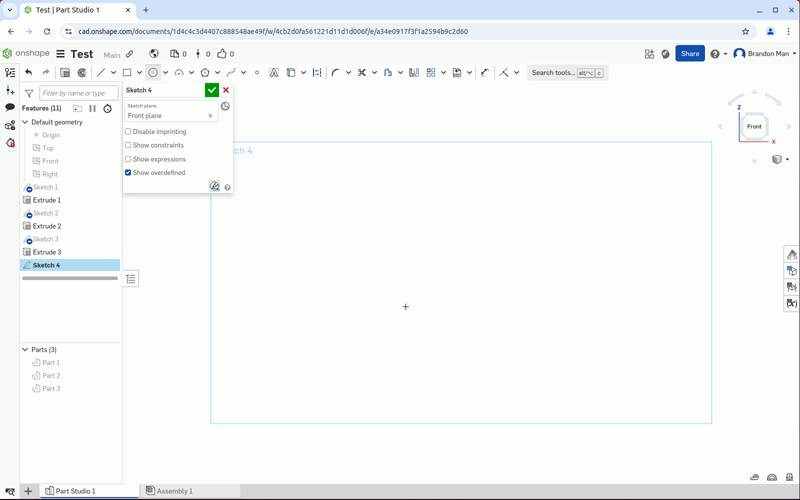
click(405, 306)
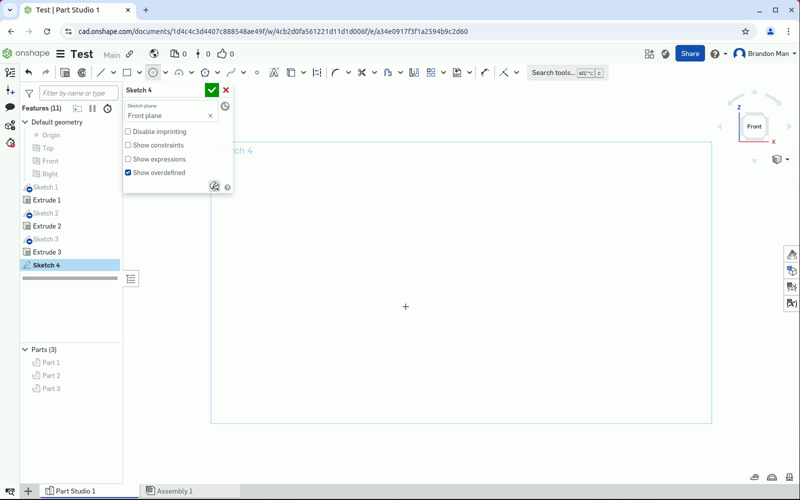
key_up(shift)
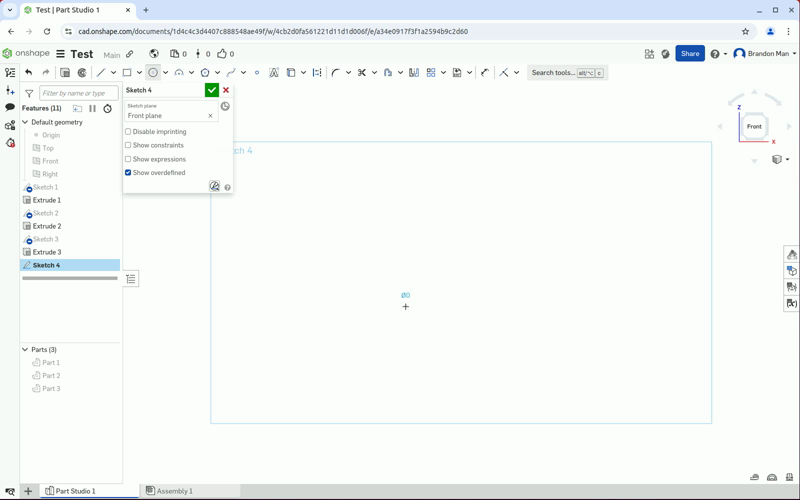
mouse_move(423, 306)
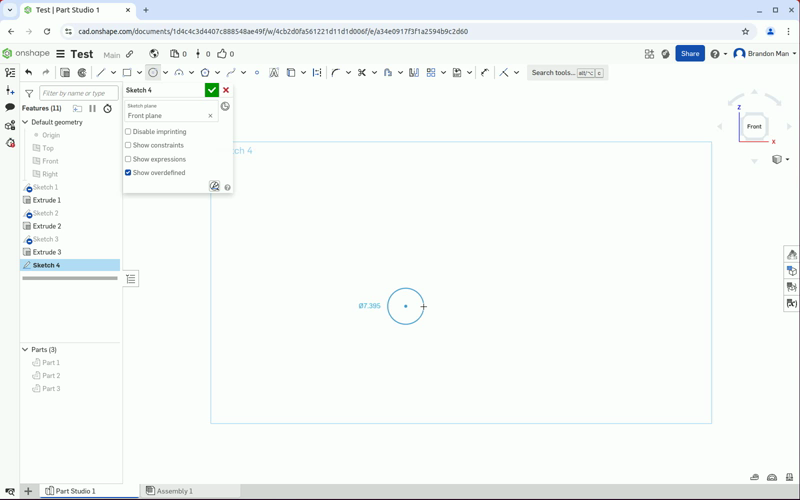
click(423, 306)
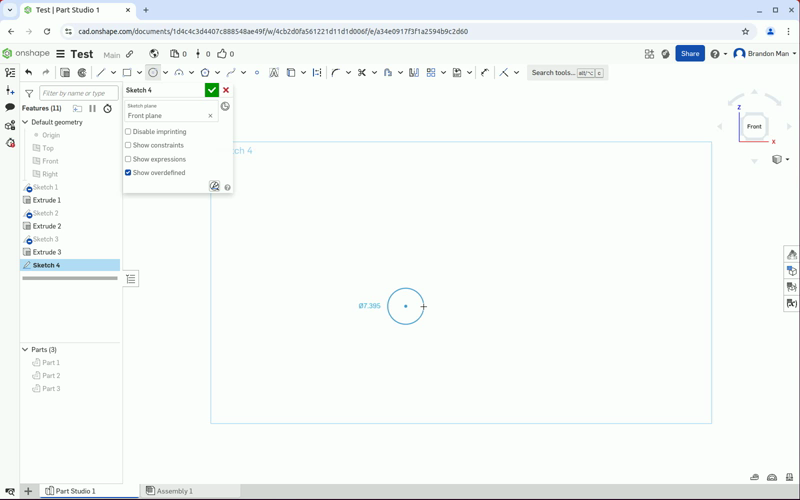
key(esc)
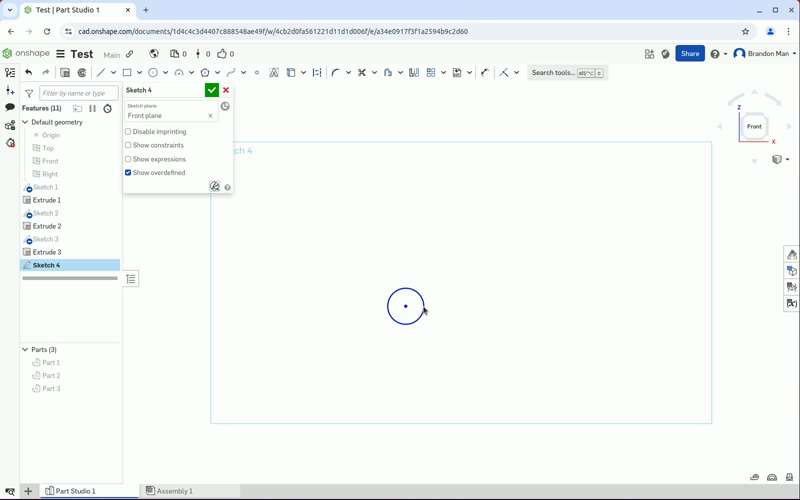
mouse_move(396, 306)
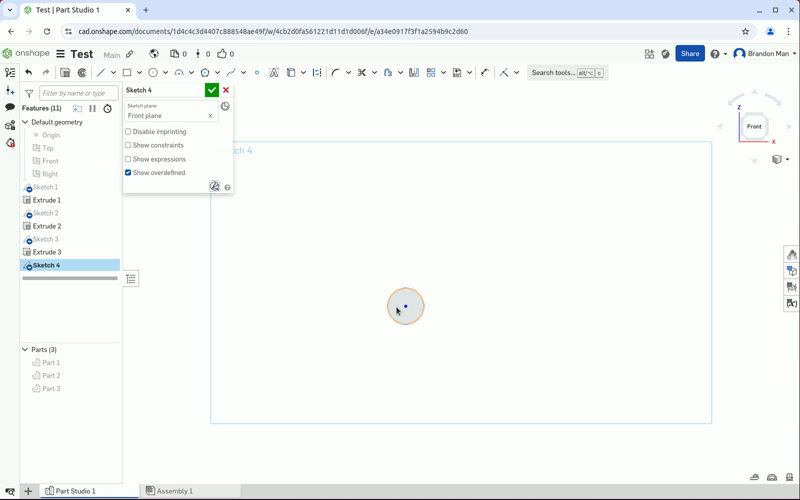
scroll(6)
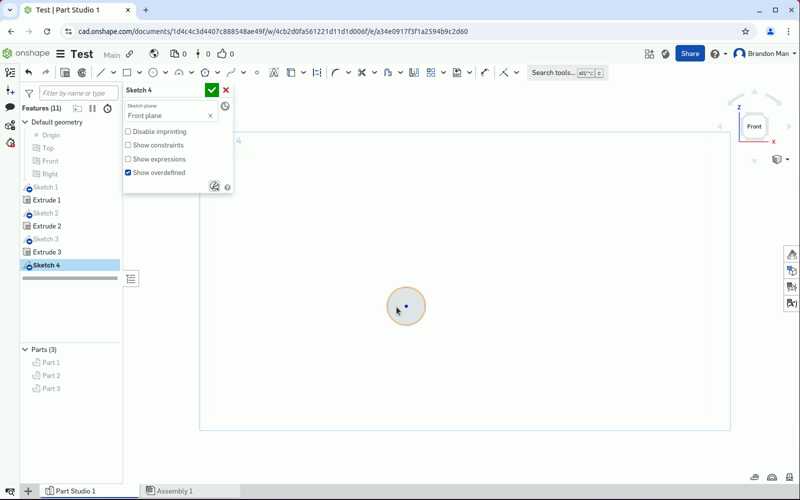
scroll(6)
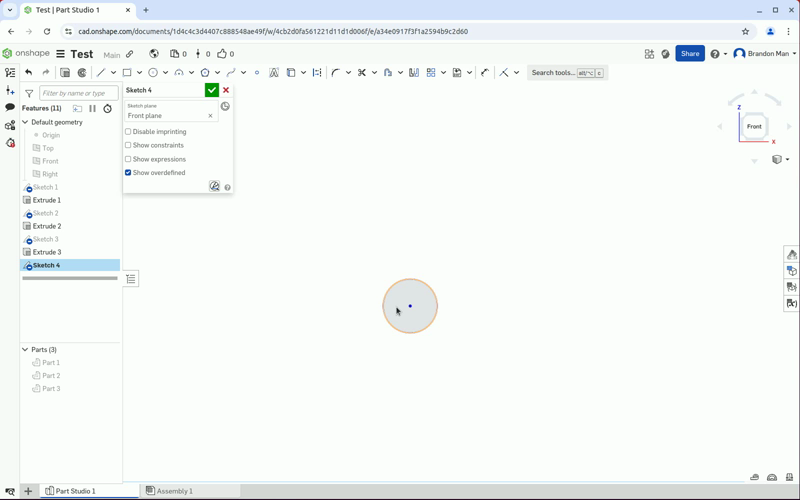
scroll(6)
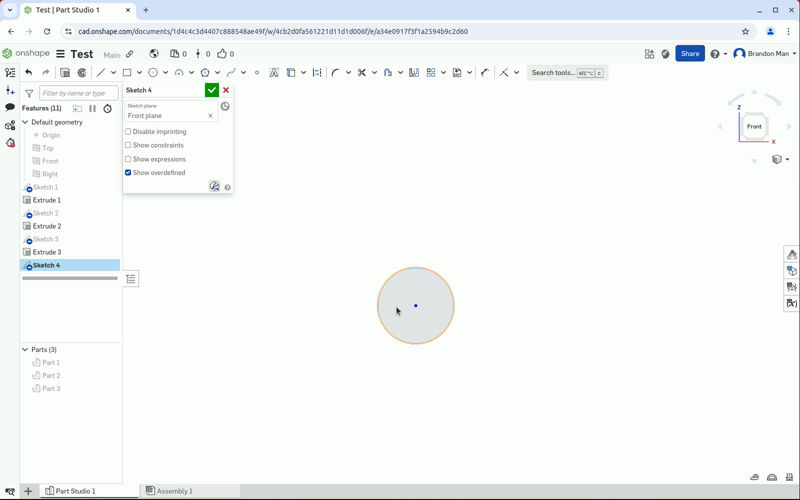
scroll(6)
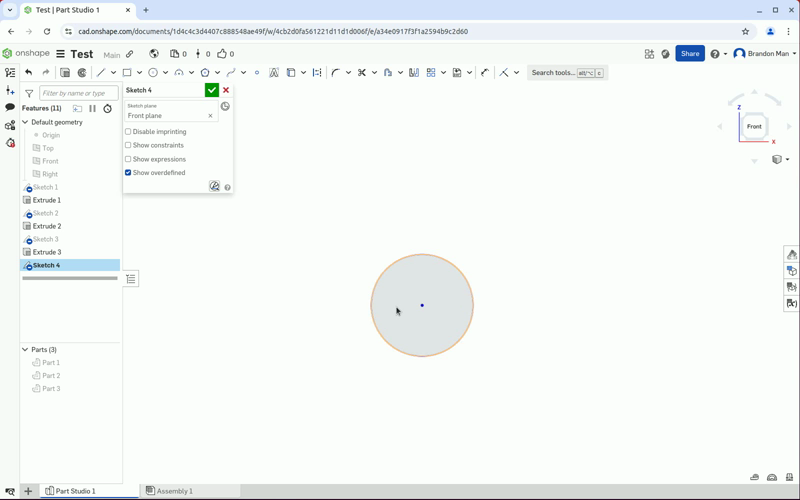
scroll(6)
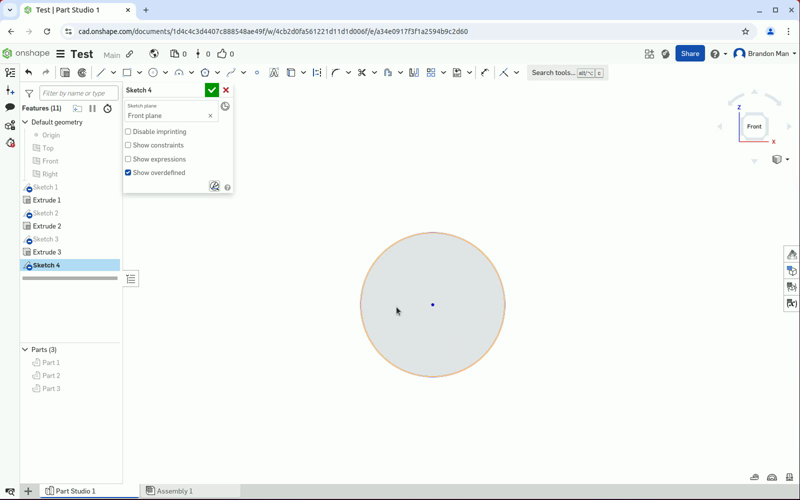
scroll(6)
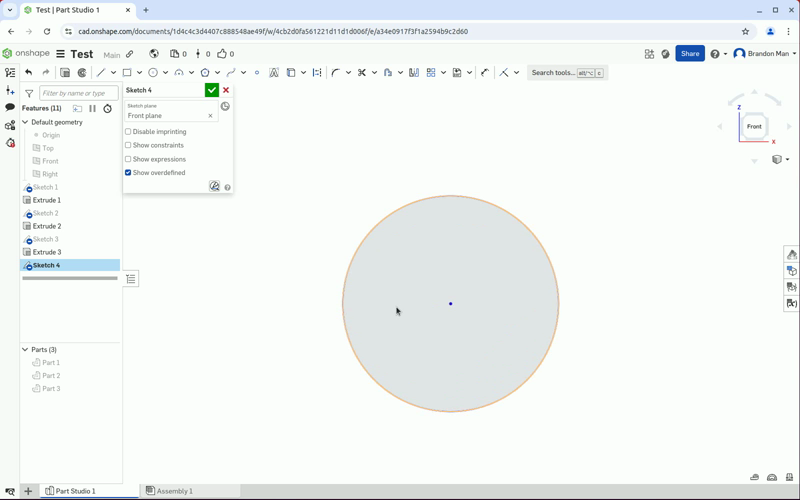
scroll(6)
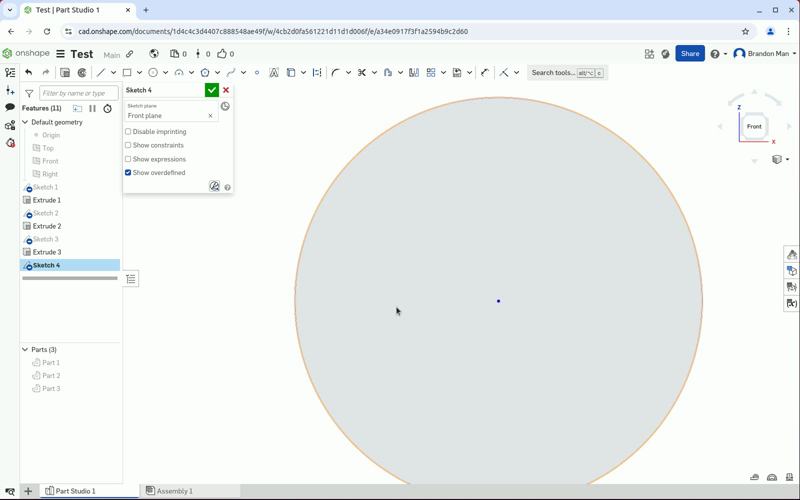
click(396, 306)
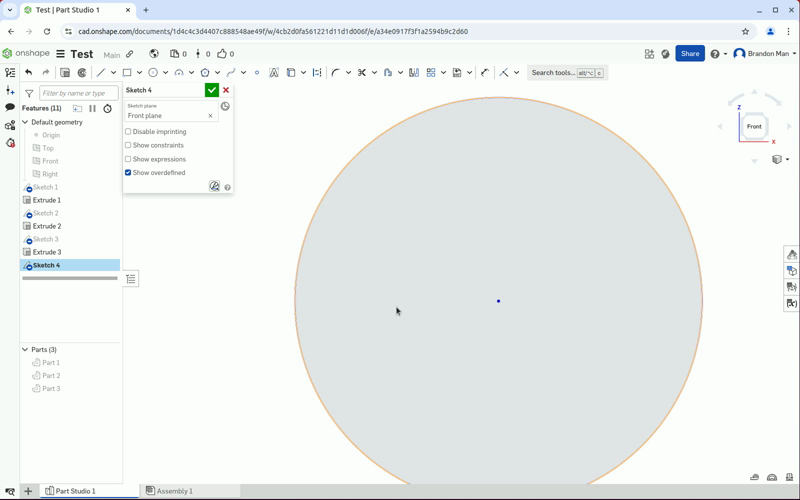
scroll(-6)
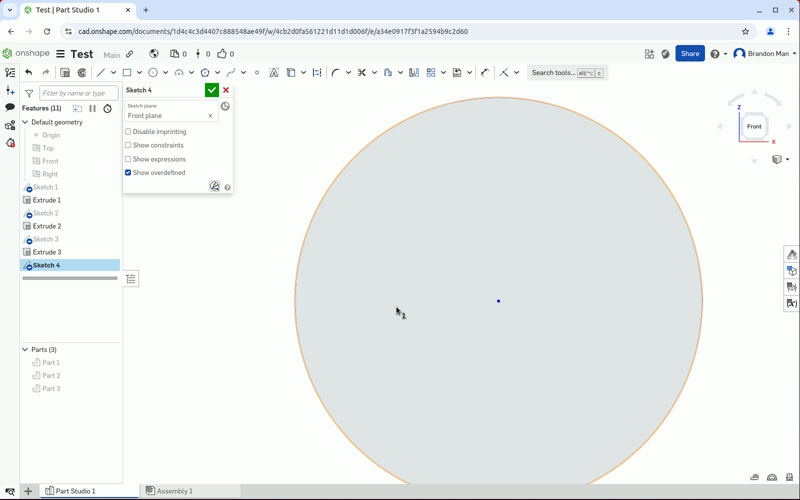
scroll(-6)
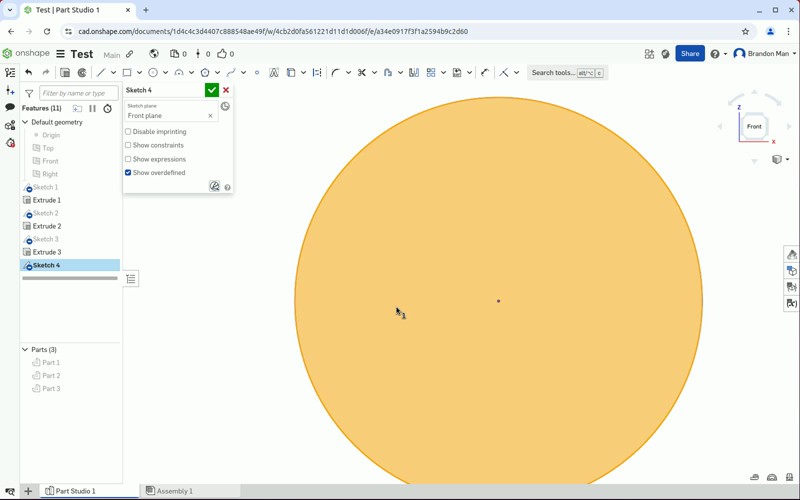
scroll(-6)
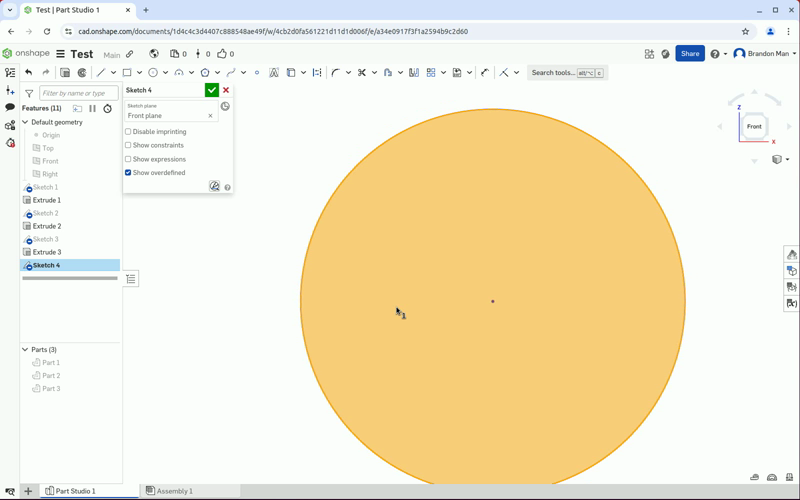
scroll(-6)
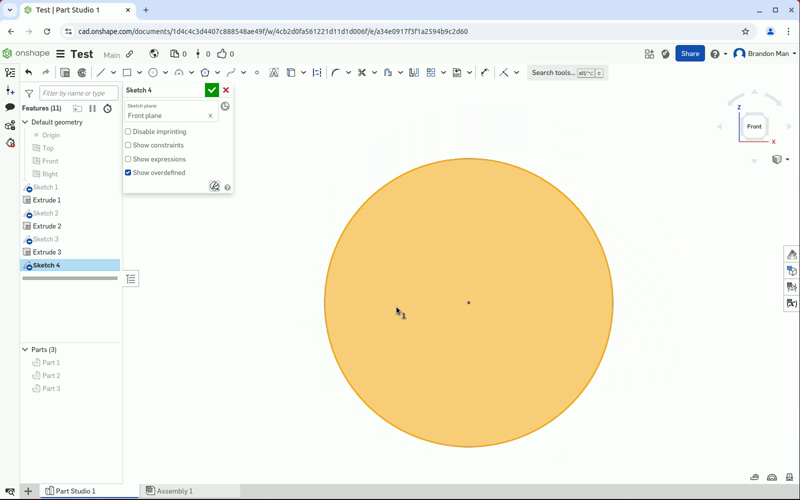
scroll(-6)
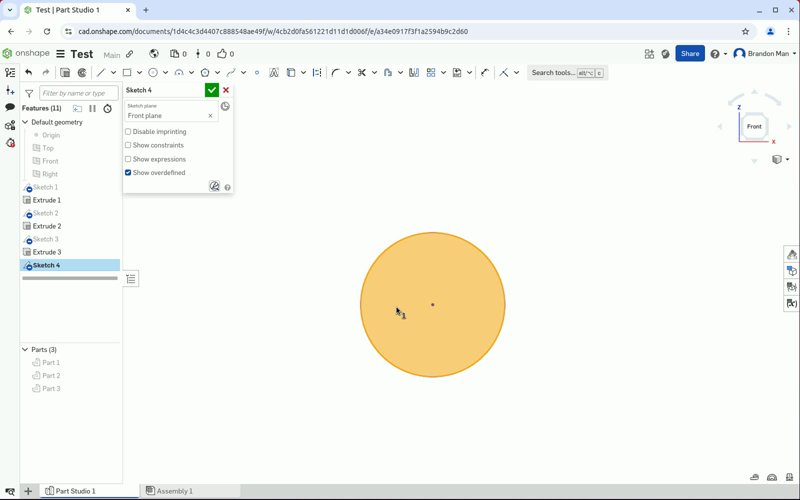
scroll(-6)
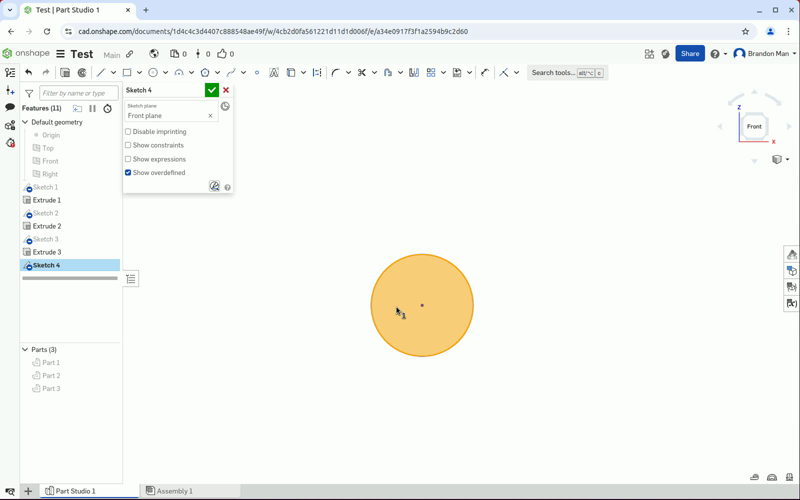
scroll(-6)
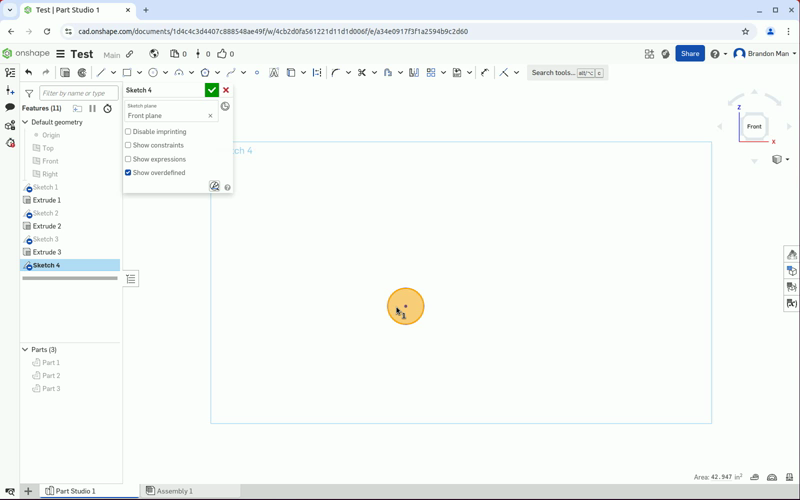
mouse_move(73, 352)
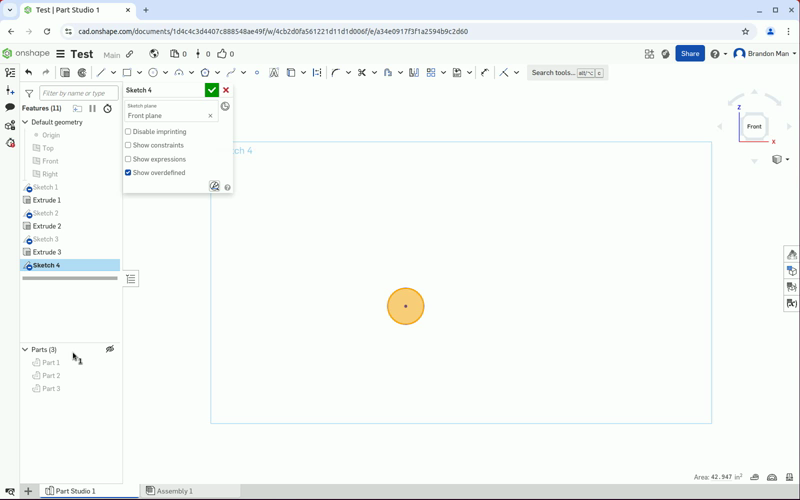
key(shift+y)
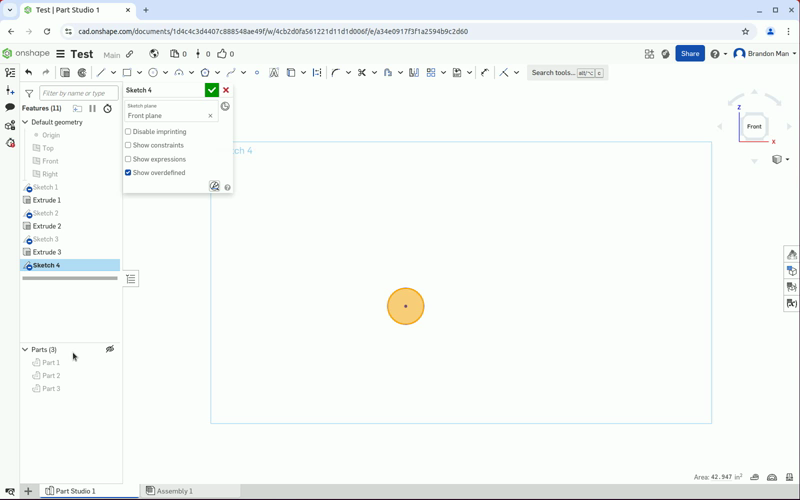
key(shift+e)
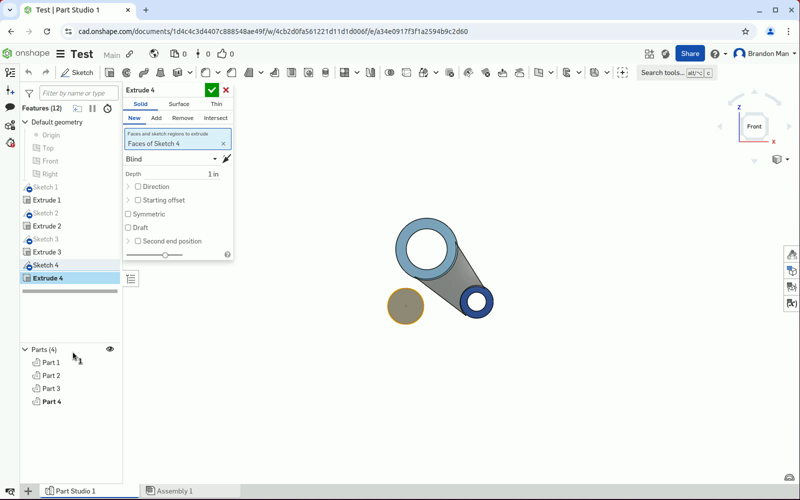
mouse_move(143, 106)
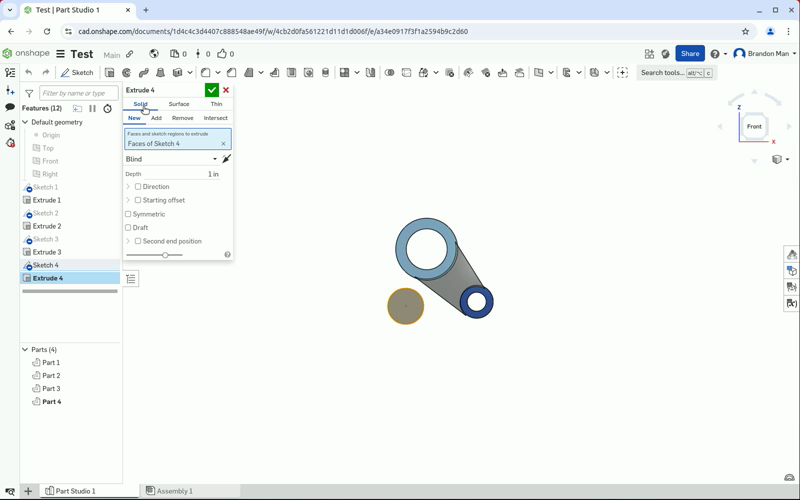
click(143, 106)
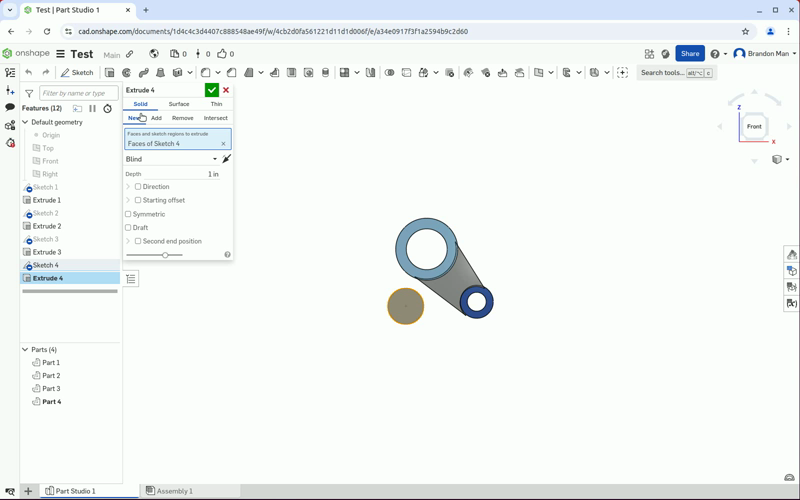
mouse_move(137, 120)
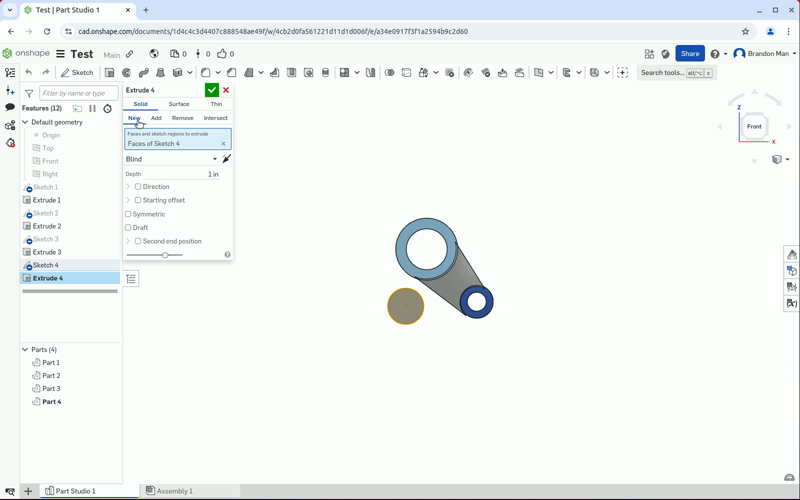
click(137, 120)
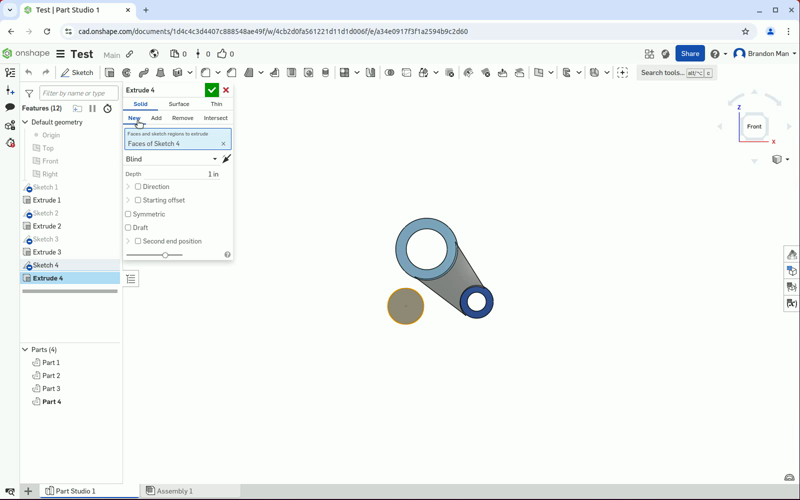
key(tab, 4)
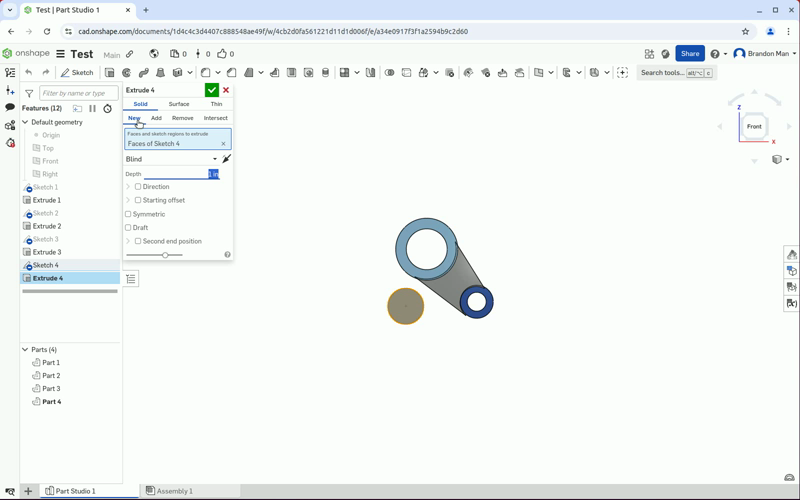
text(4.574)
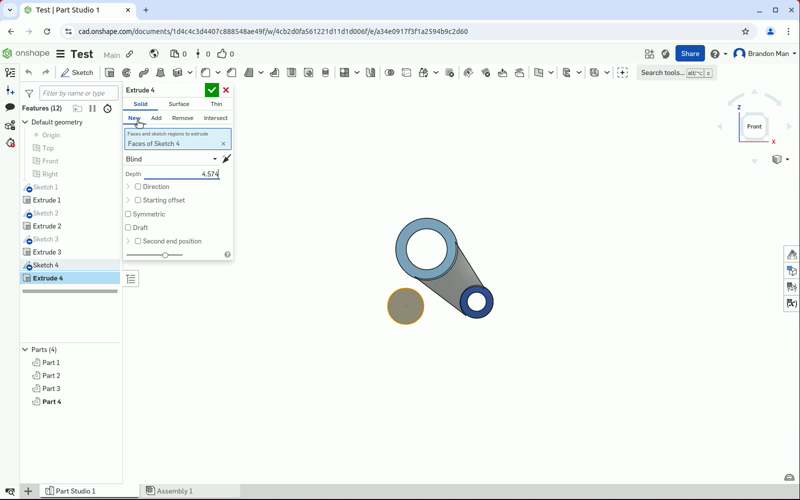
key(enter)
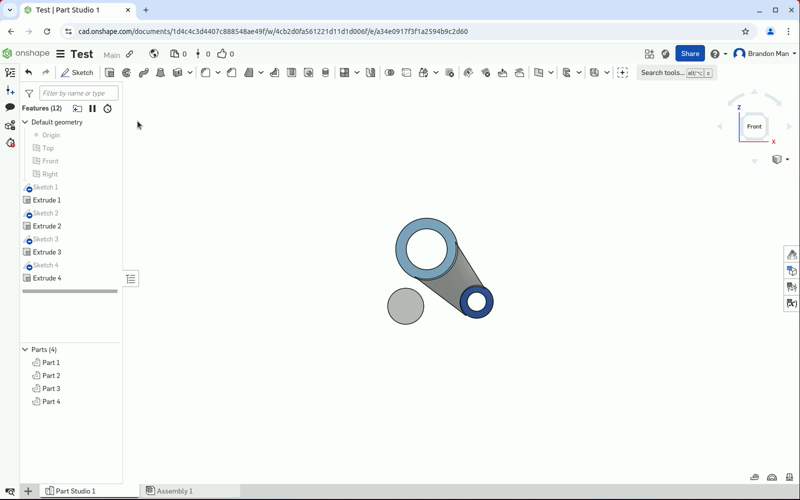
key(shift+h)
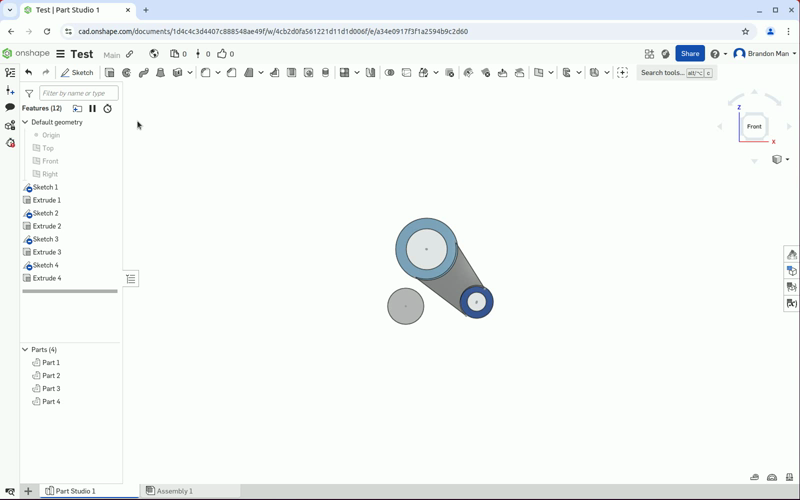
key(shift+h)
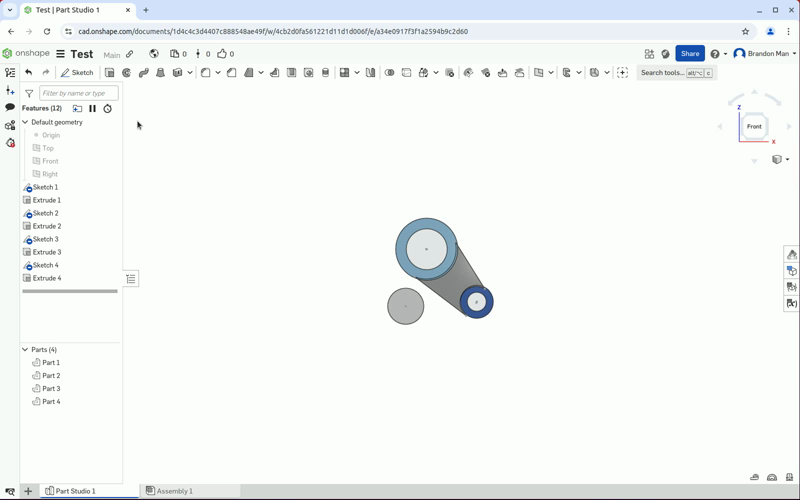
key(shift+7)
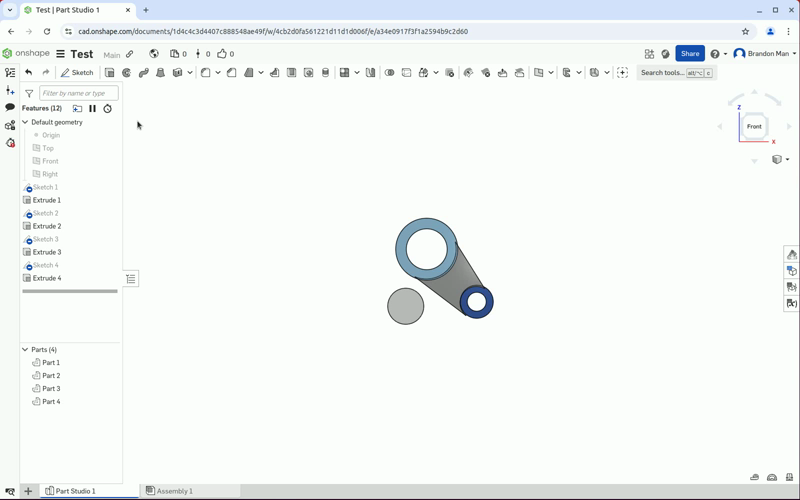
key(left, 2)
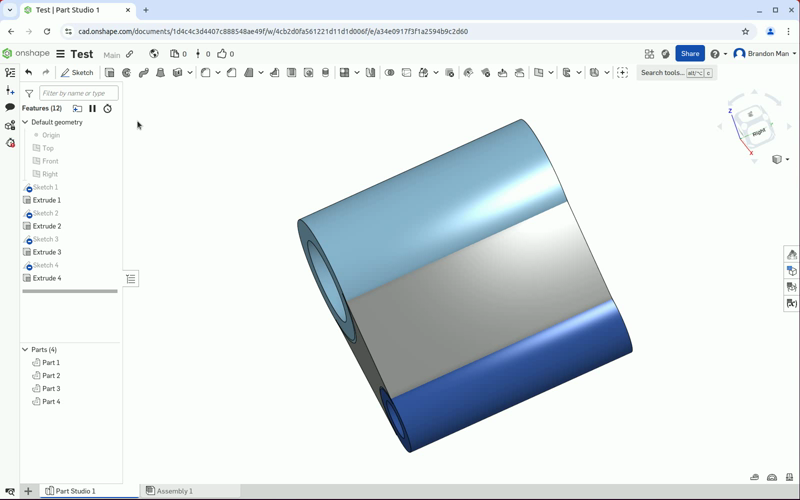
key(down, 2)
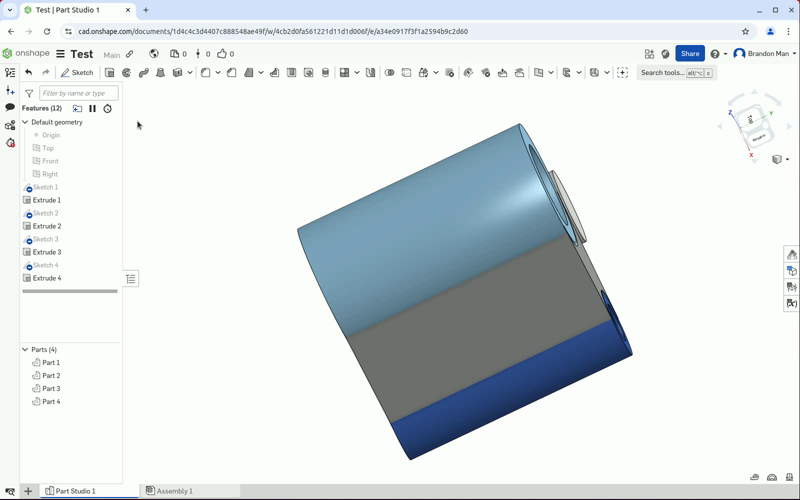
key(up, 2)
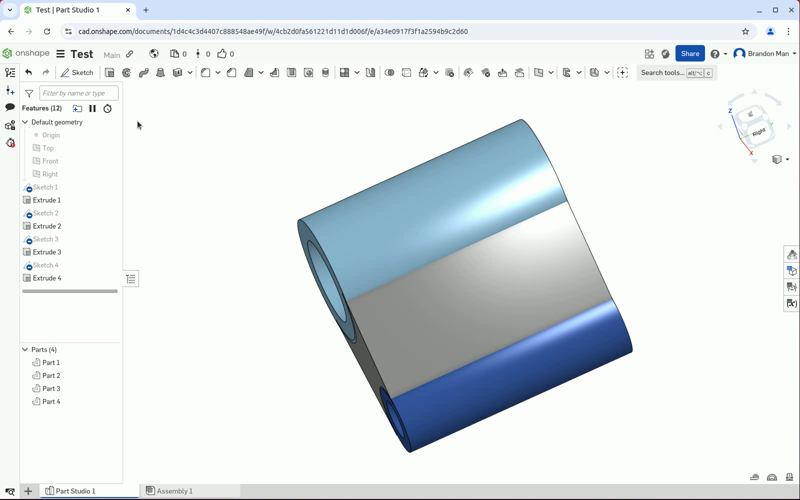
key(right, 2)
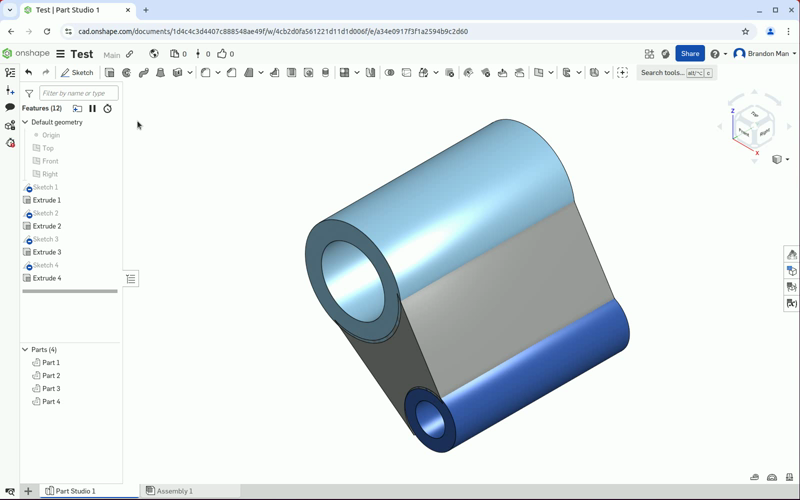
mouse_move(73, 189)
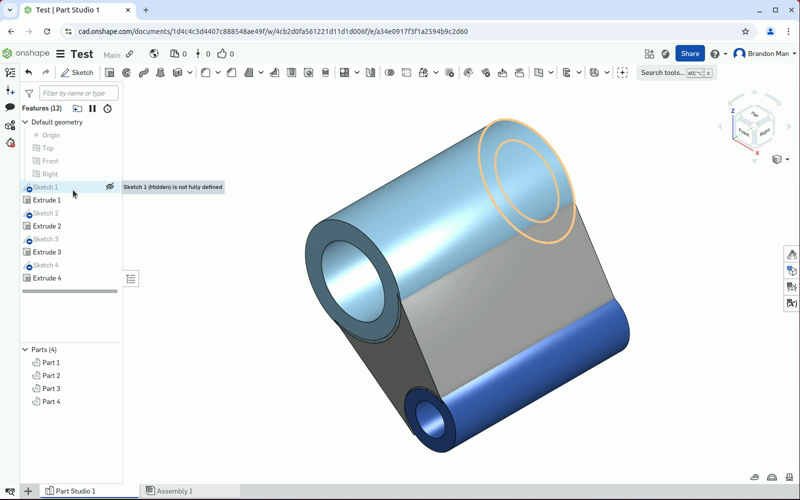
click(73, 189)